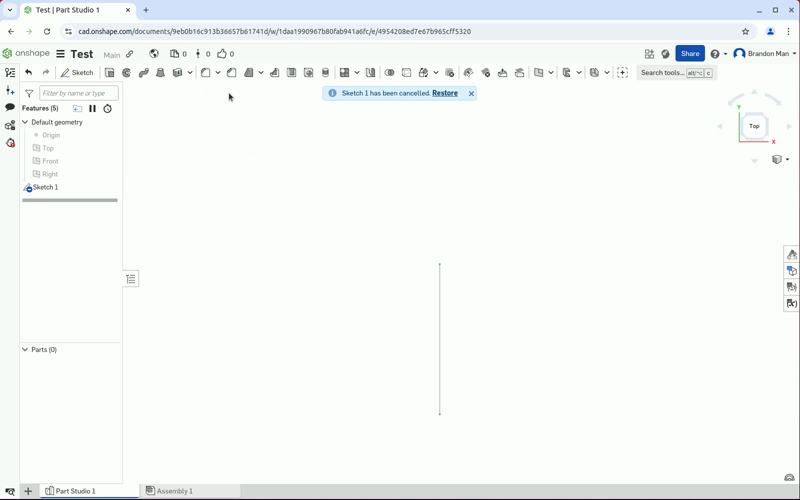
key(shift+h)
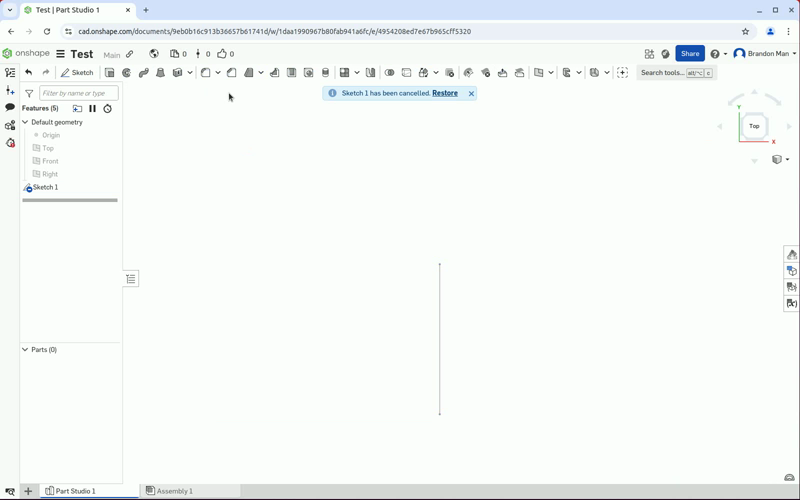
key(shift+s)
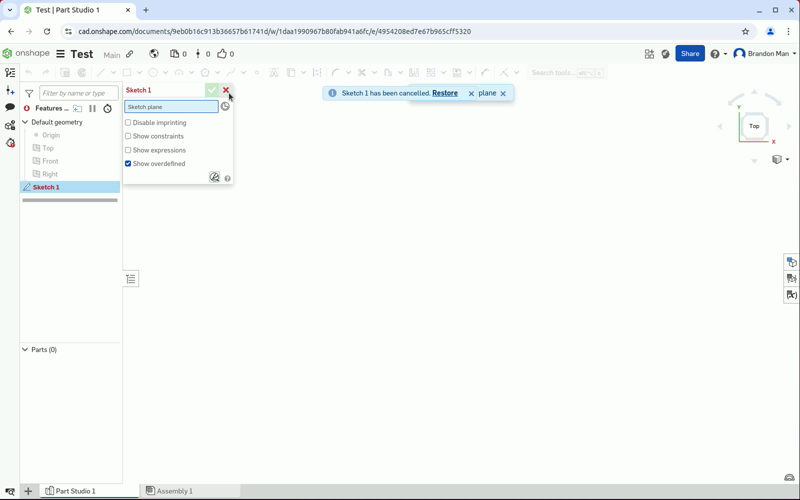
mouse_move(73, 150)
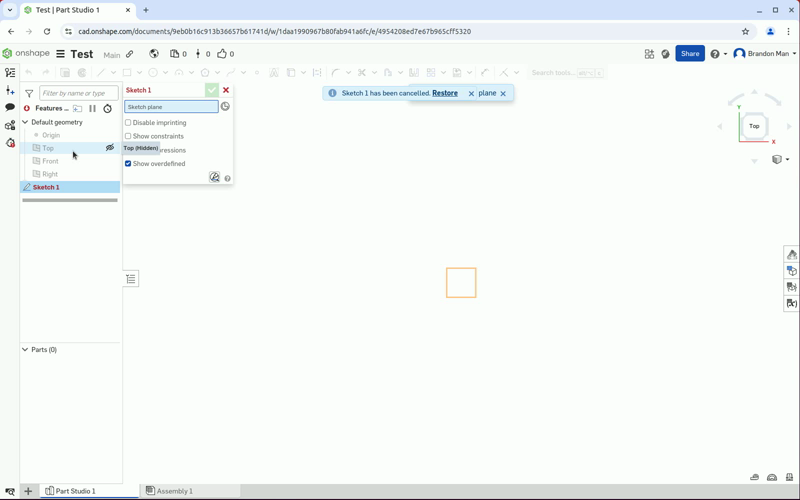
click(73, 150)
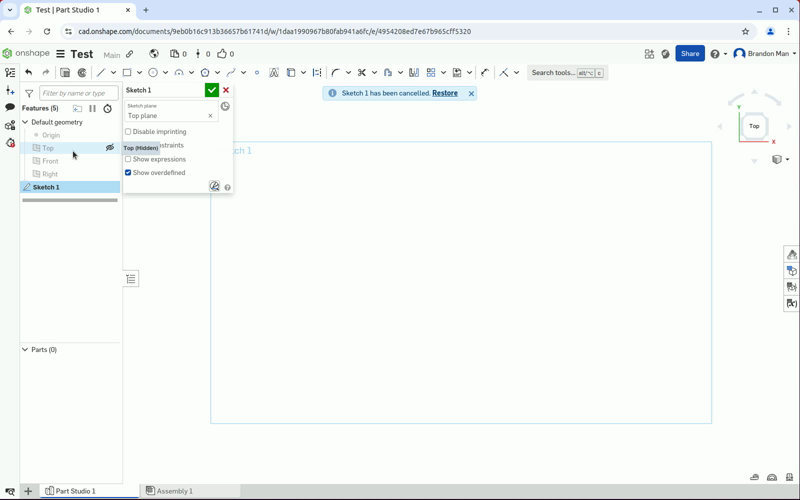
mouse_move(73, 352)
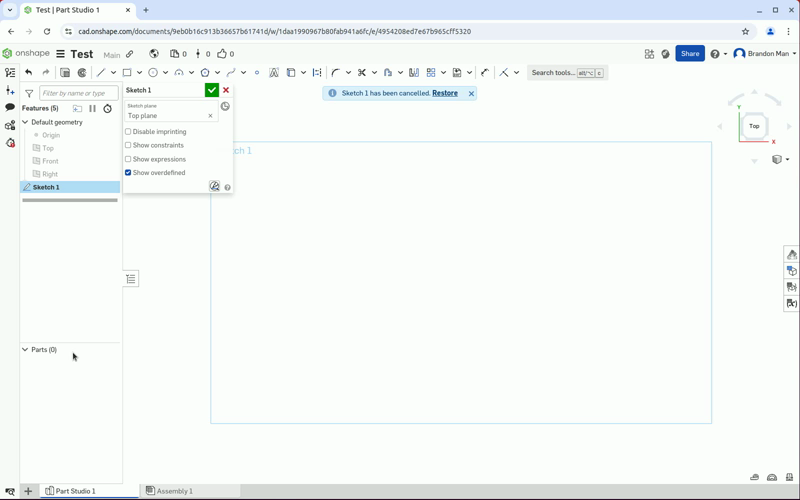
key(y)
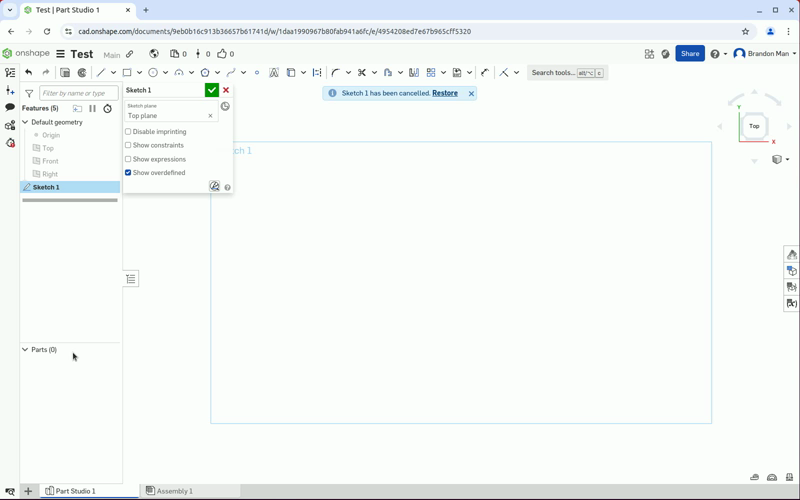
key(l)
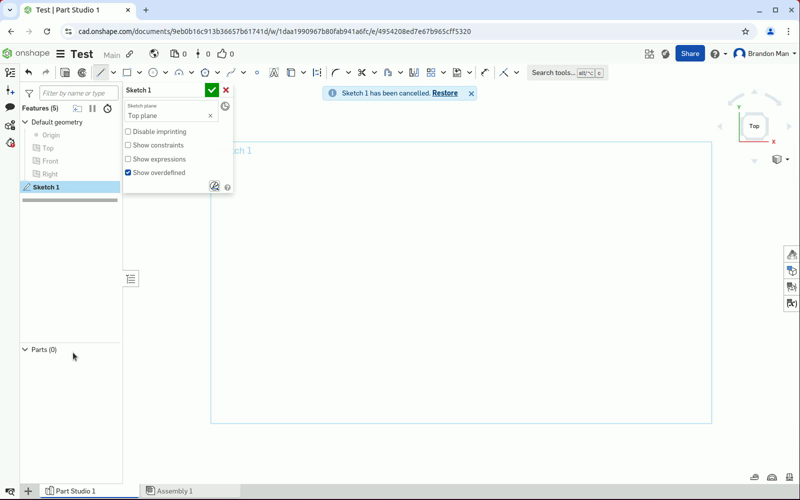
key_down(shift)
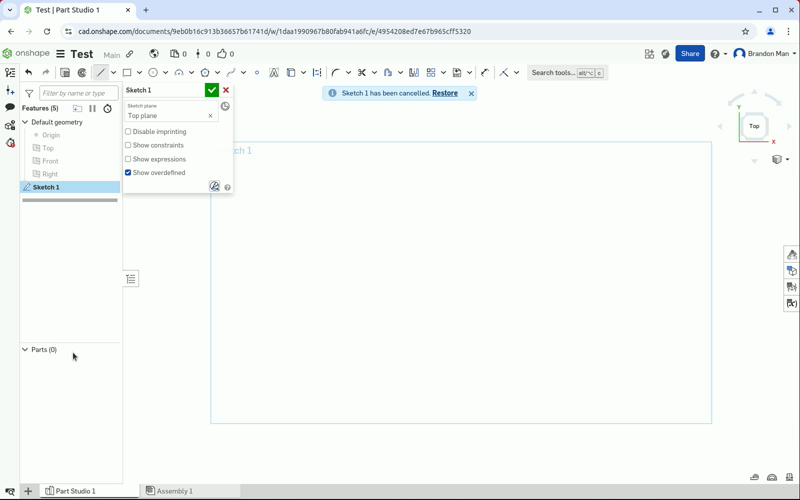
mouse_move(348, 393)
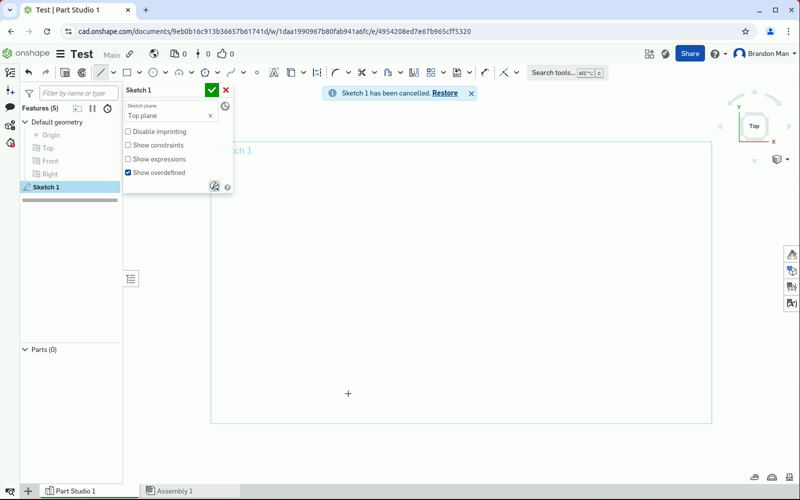
click(348, 393)
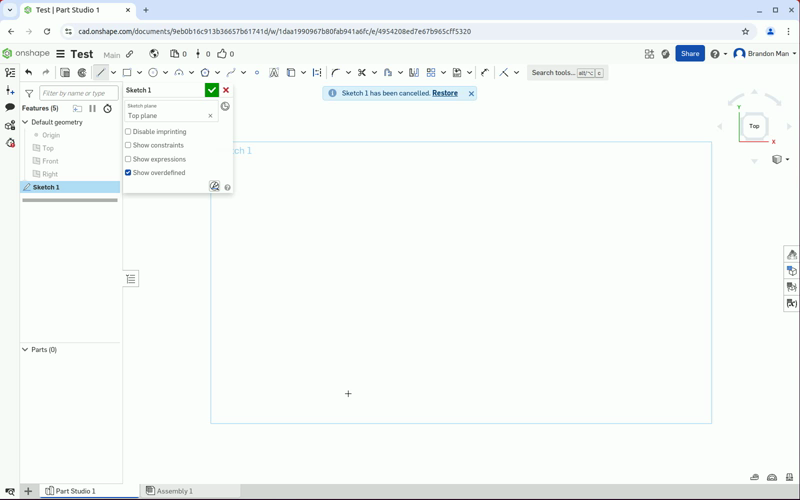
key_up(shift)
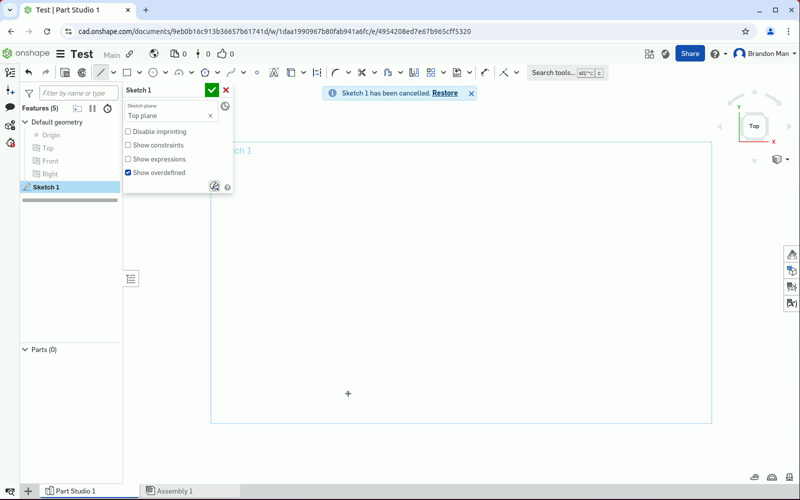
key_down(shift)
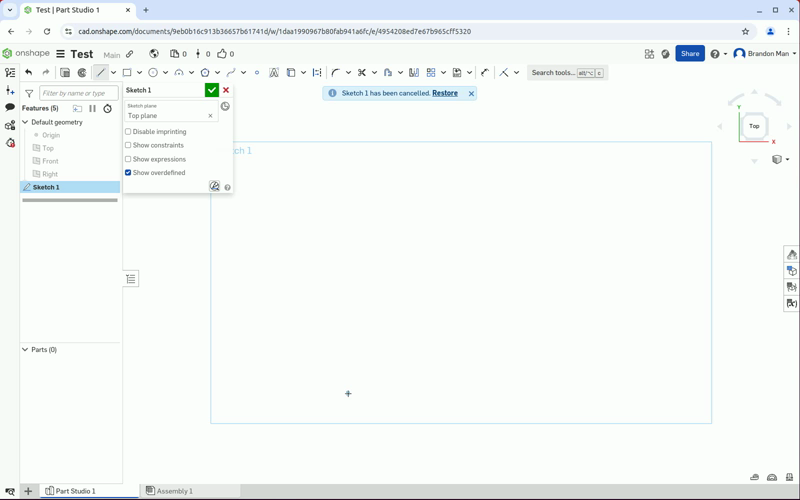
mouse_move(572, 393)
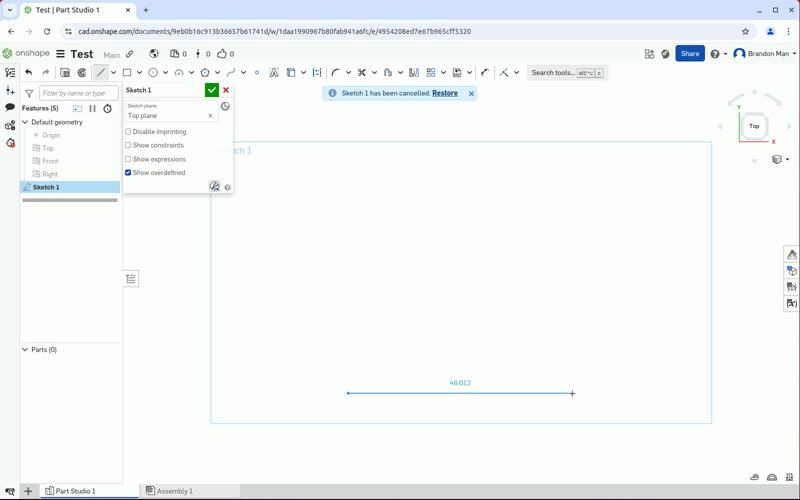
click(572, 393)
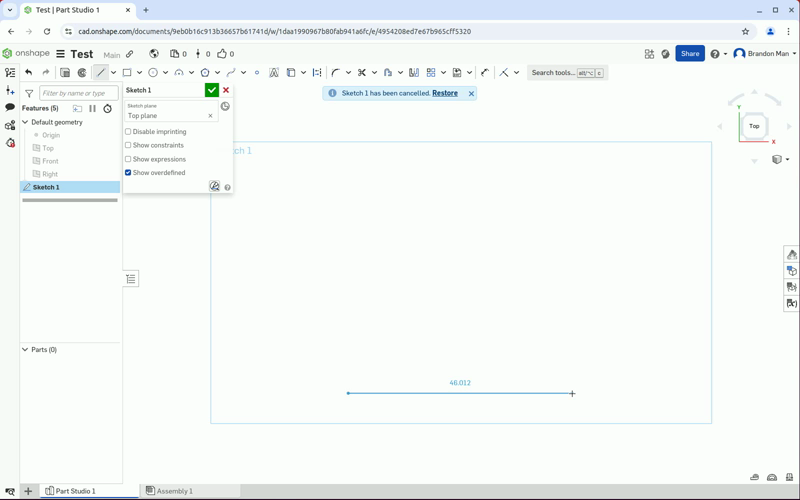
key_up(shift)
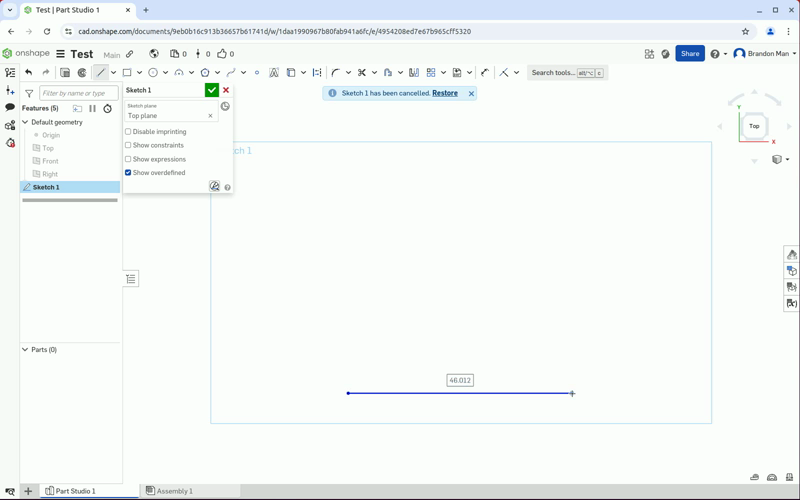
key_down(shift)
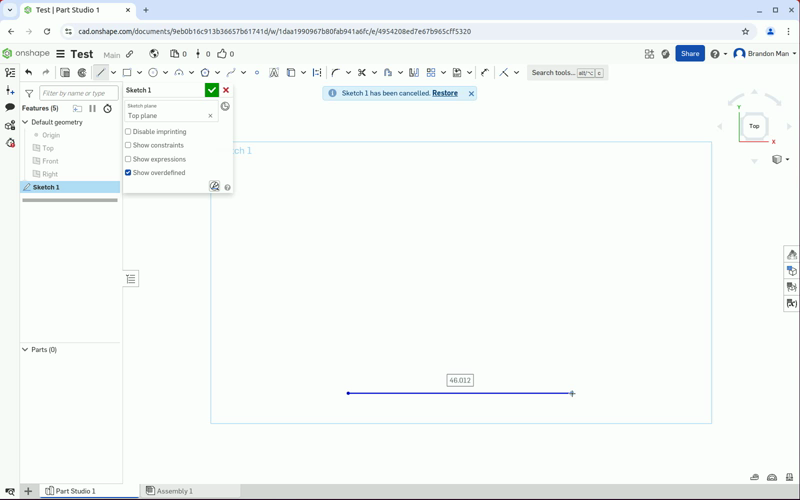
mouse_move(572, 174)
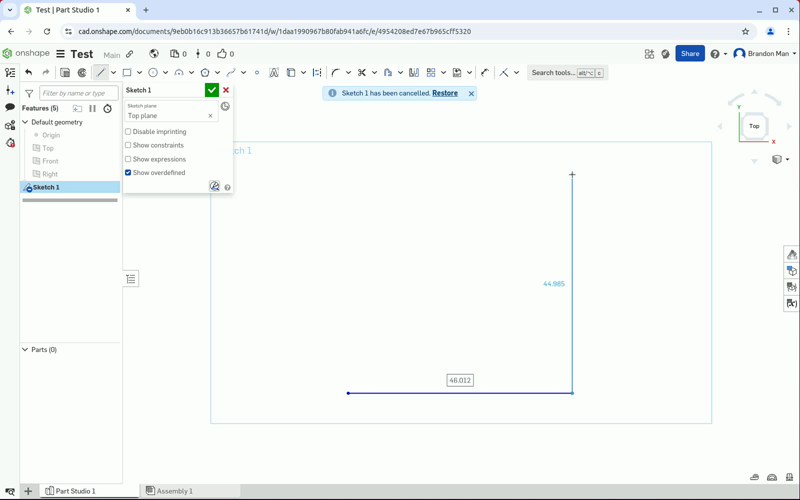
click(572, 174)
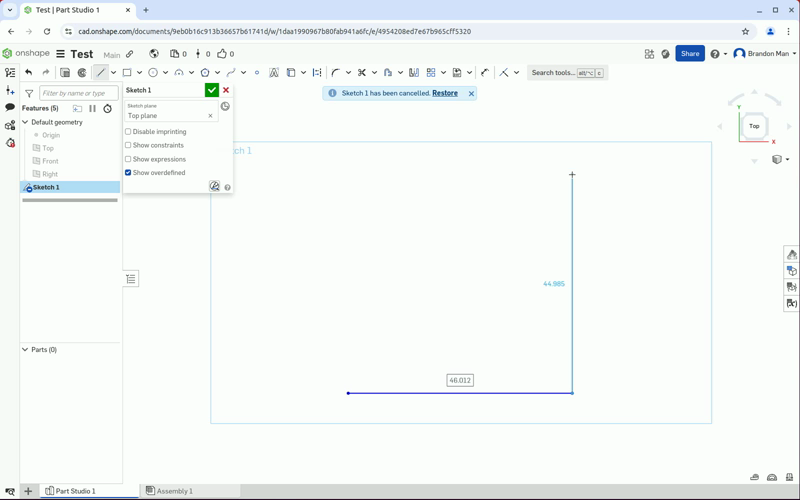
key_up(shift)
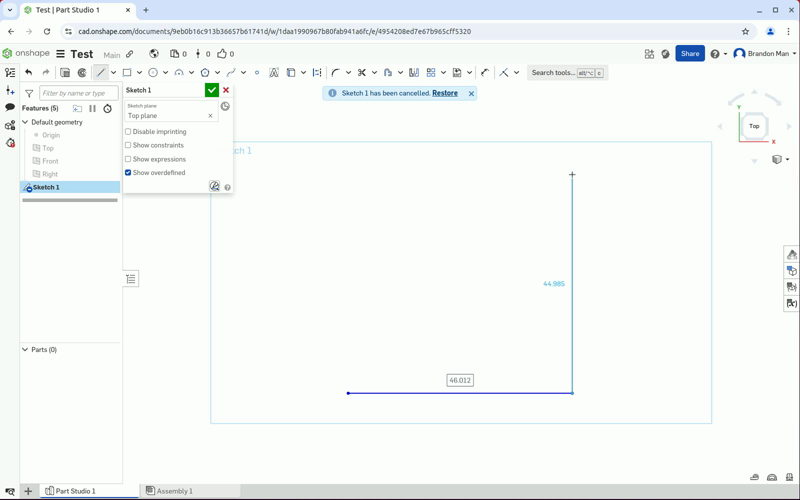
key_down(shift)
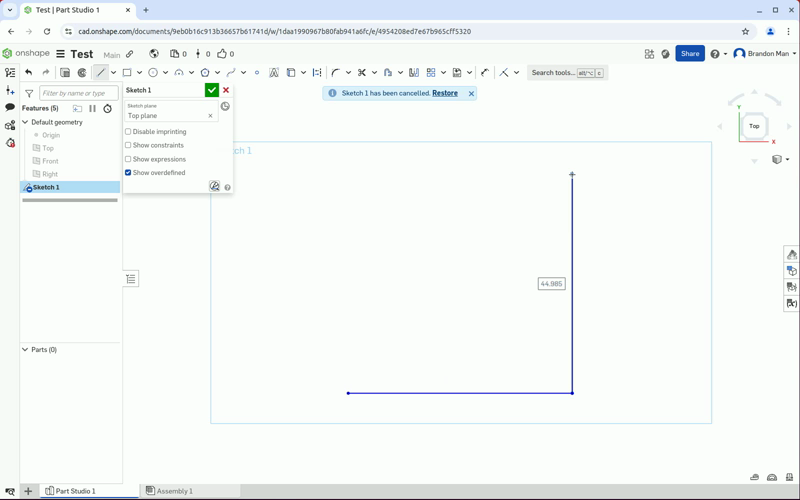
mouse_move(348, 174)
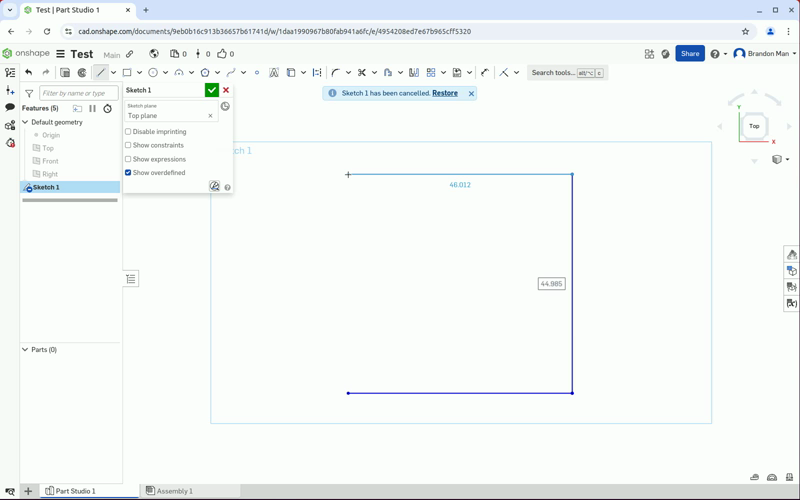
click(348, 174)
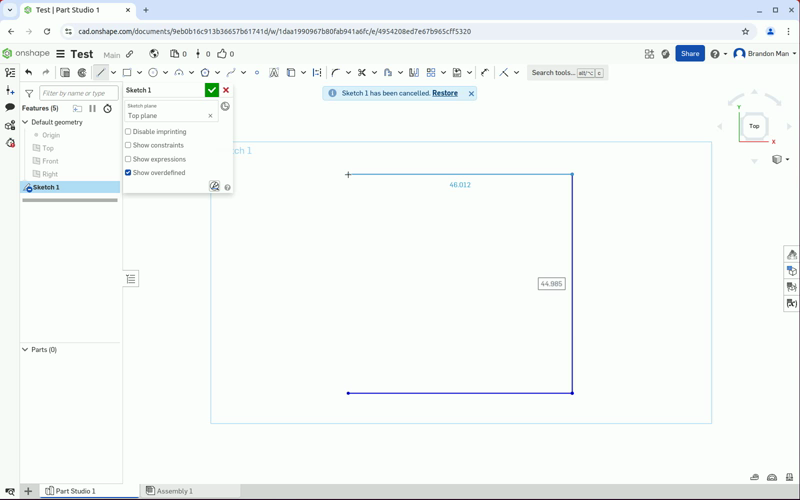
key_up(shift)
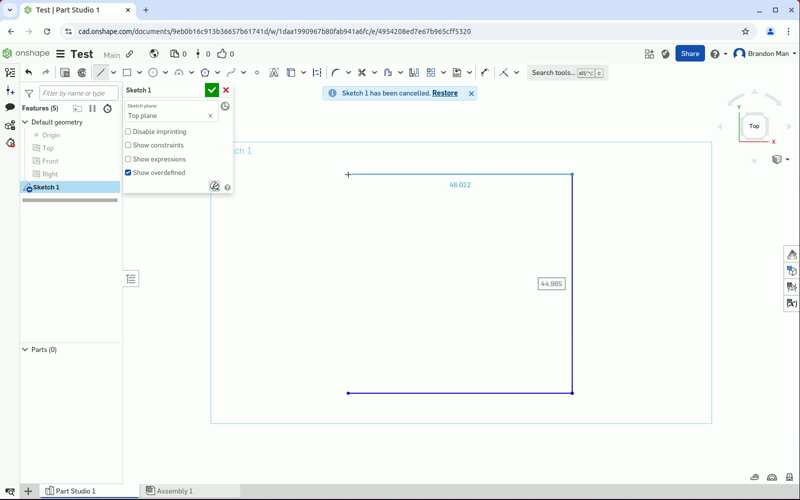
key_down(shift)
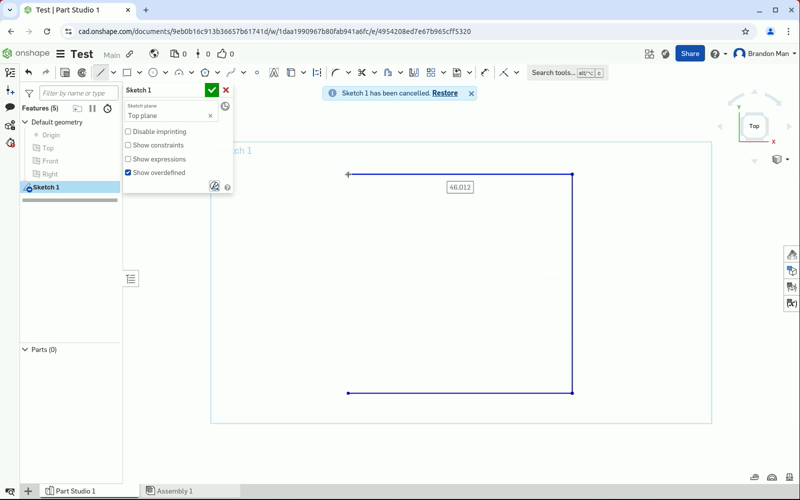
mouse_move(348, 393)
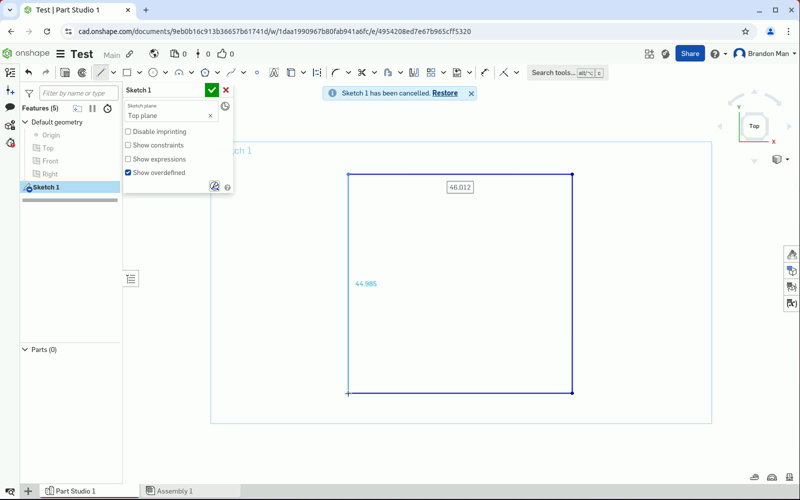
key_up(shift)
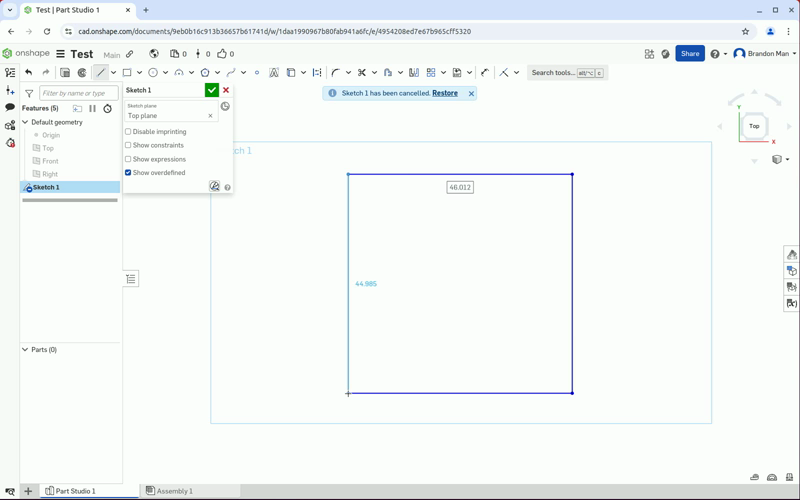
click(348, 393)
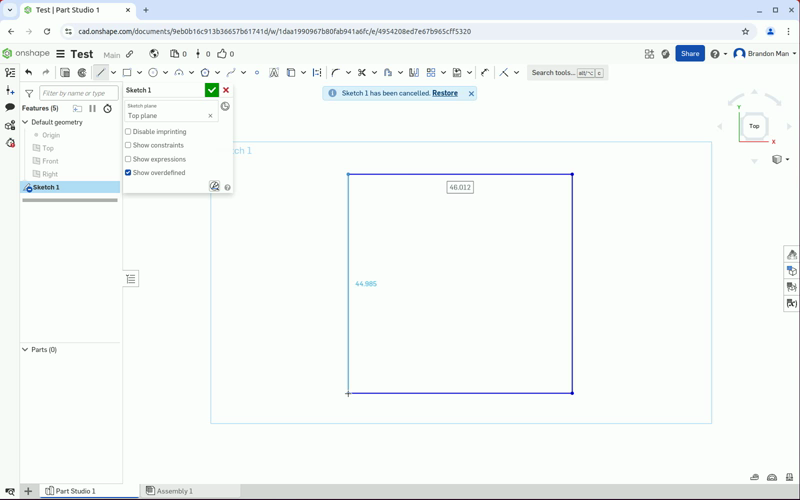
key(esc)
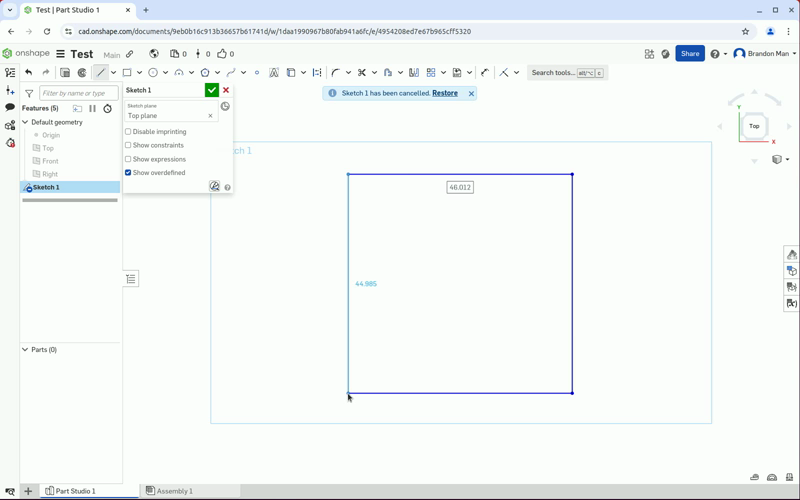
key(c)
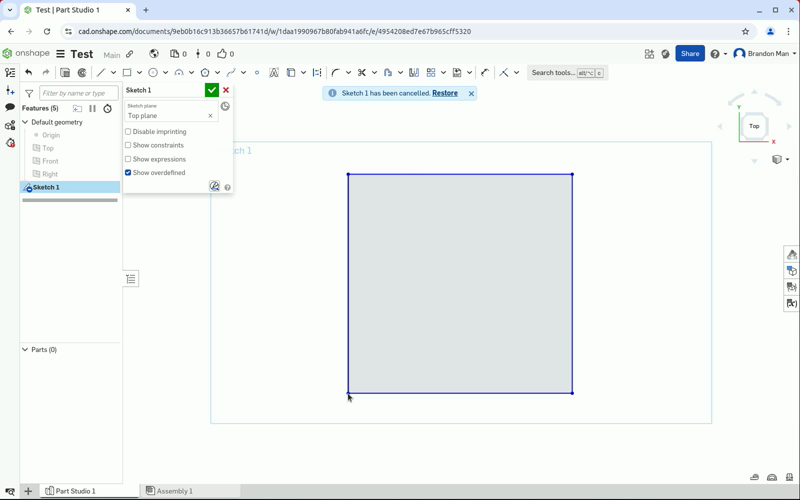
key_down(shift)
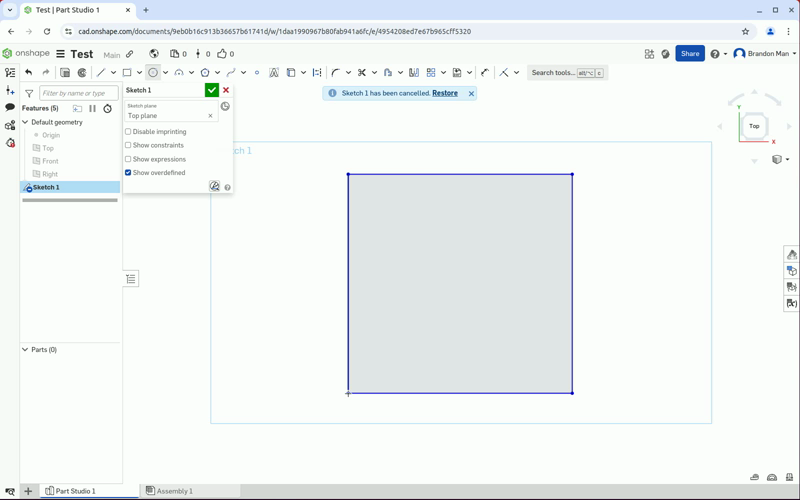
mouse_move(357, 284)
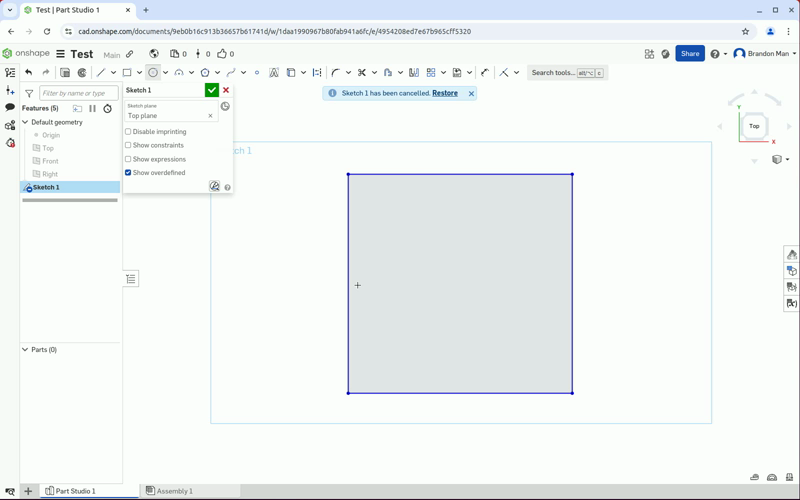
click(357, 284)
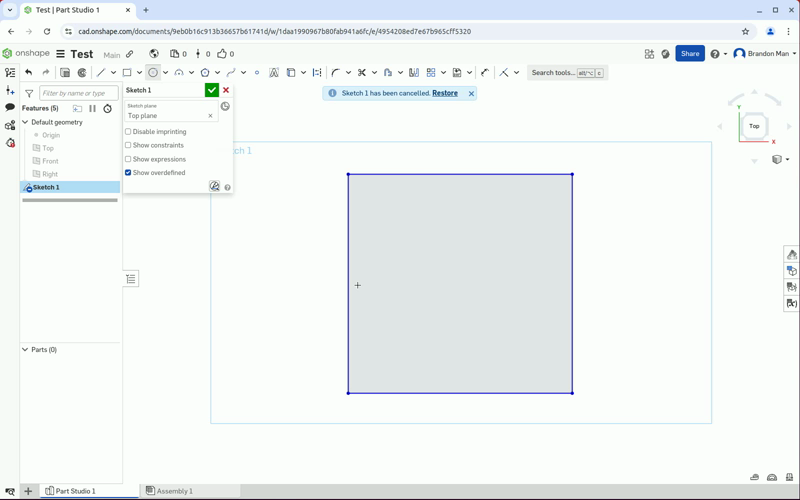
key_up(shift)
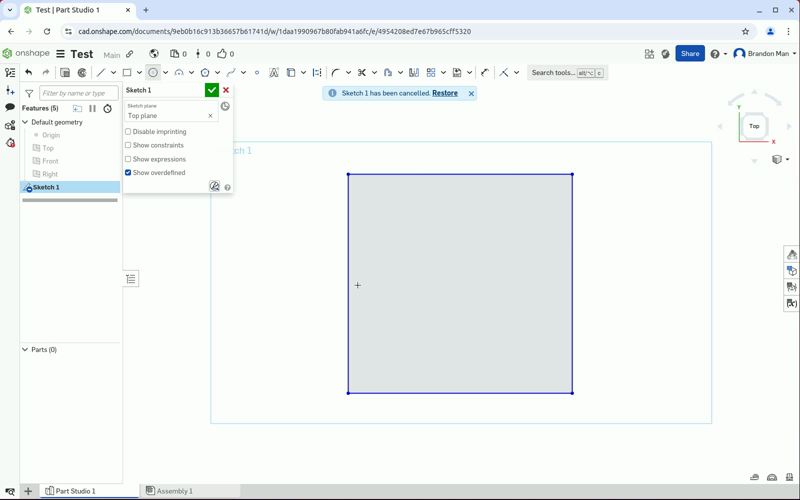
mouse_move(362, 284)
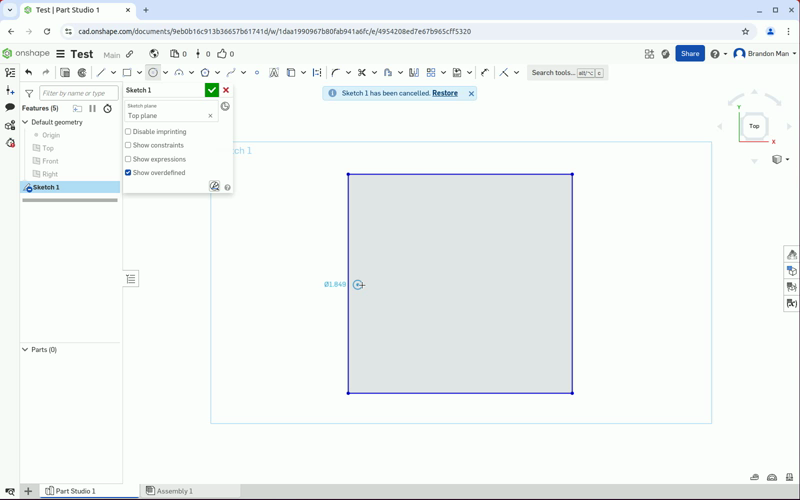
click(362, 284)
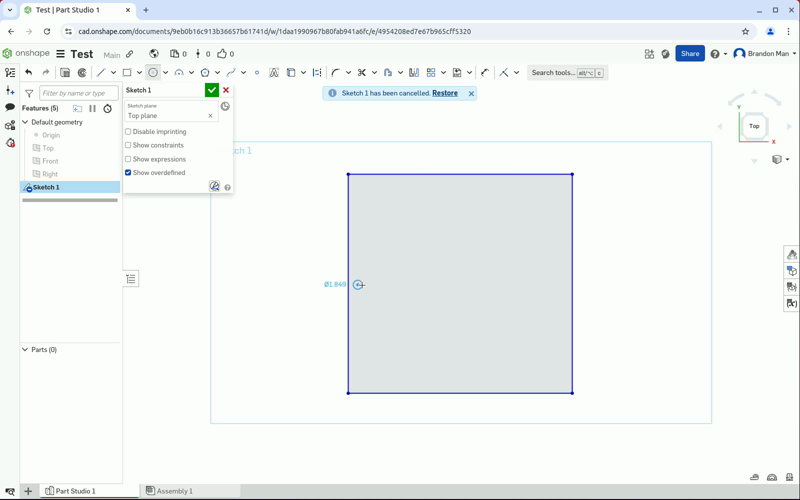
key(esc)
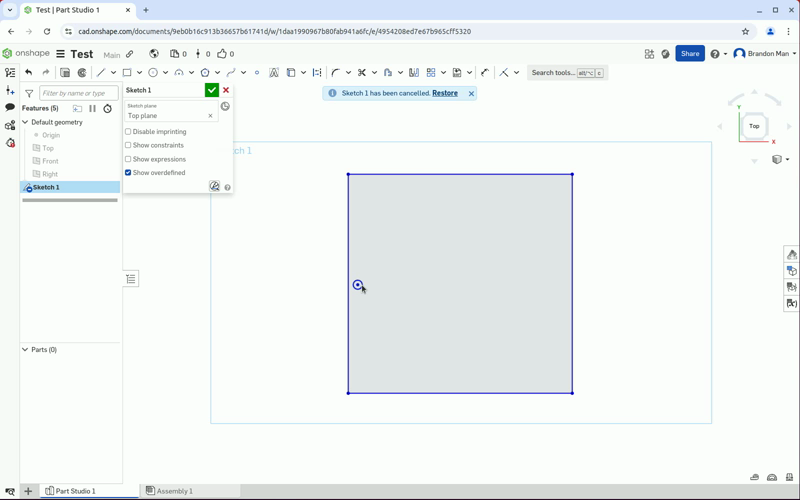
key(c)
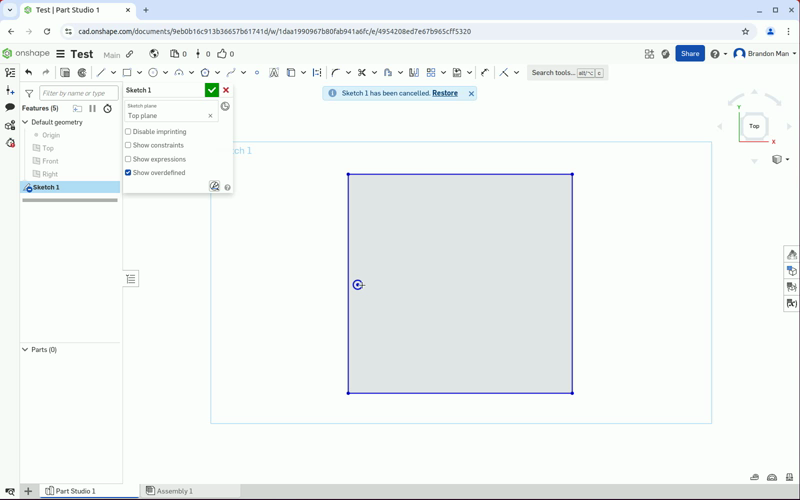
key_down(shift)
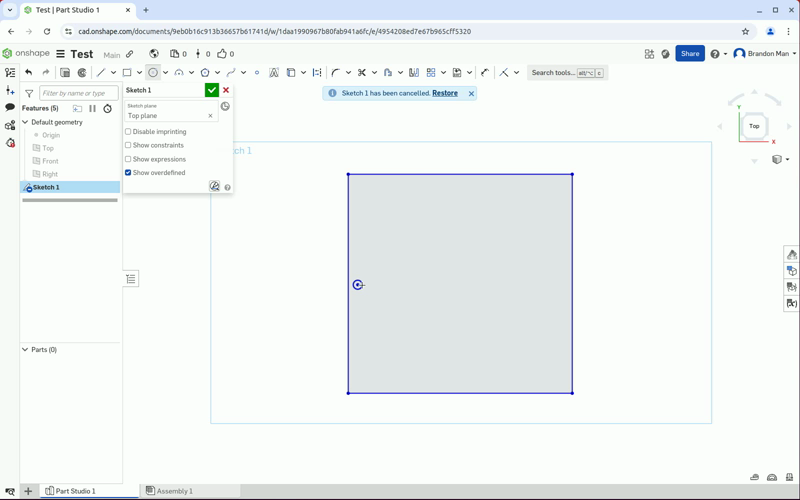
mouse_move(562, 284)
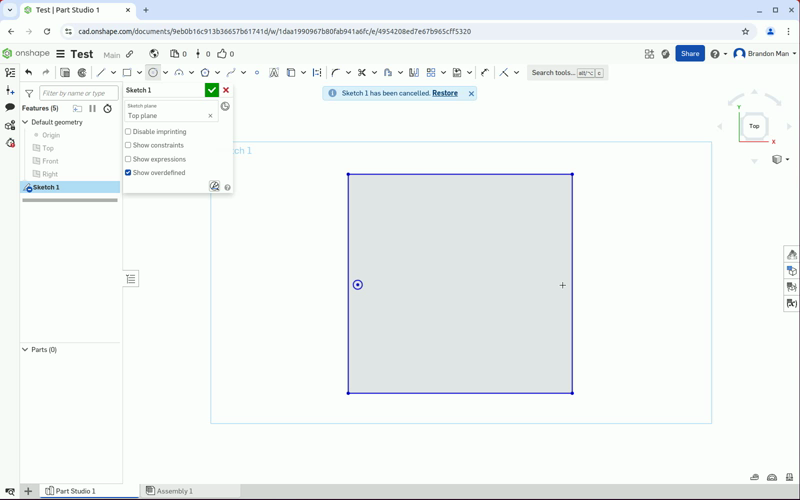
click(562, 284)
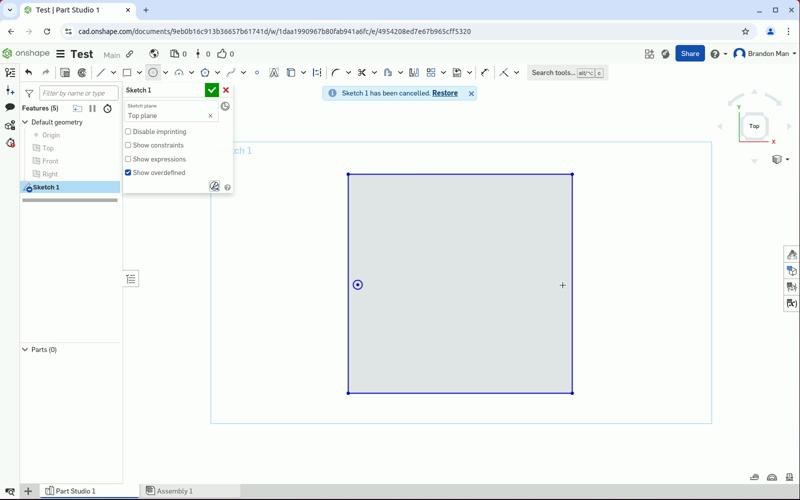
key_up(shift)
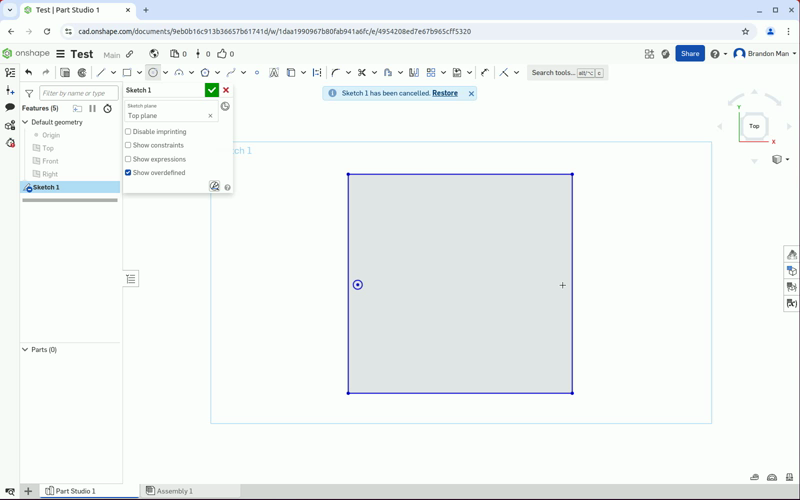
mouse_move(567, 284)
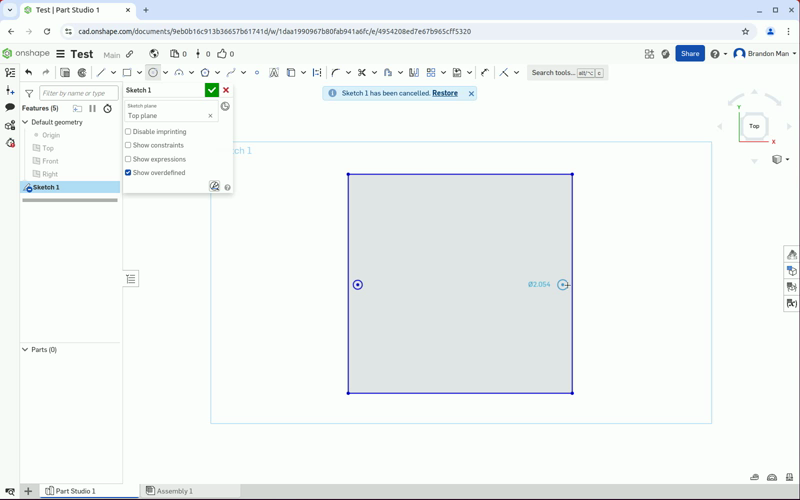
click(567, 284)
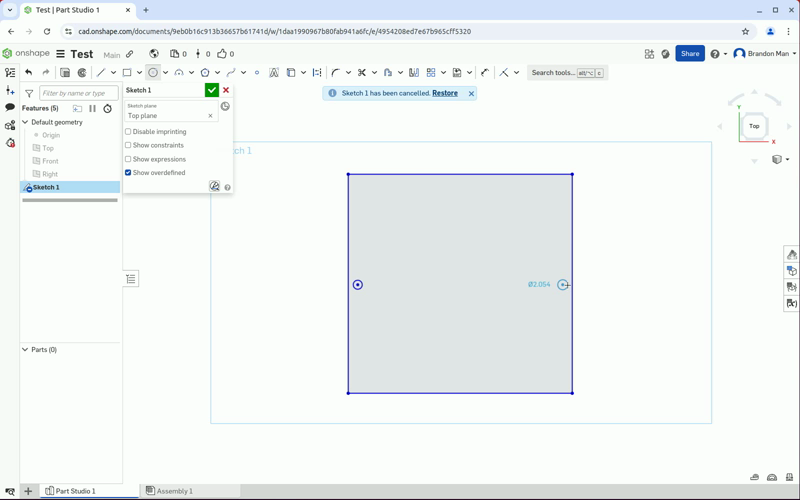
key(esc)
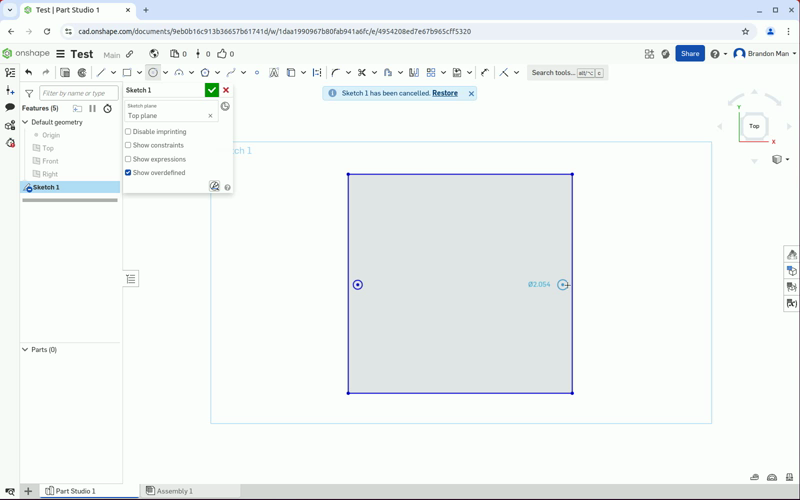
mouse_move(517, 267)
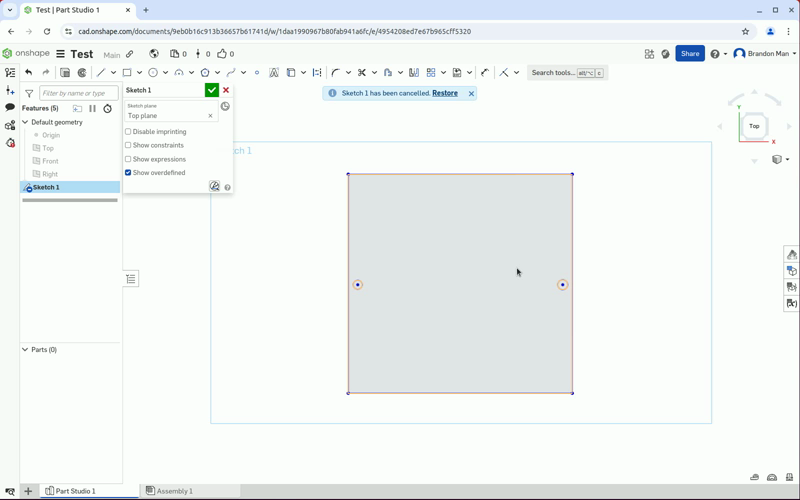
click(517, 267)
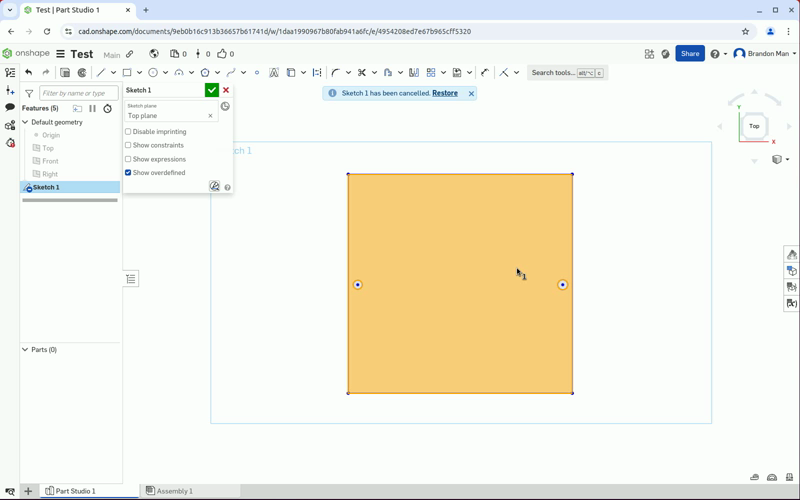
mouse_move(73, 352)
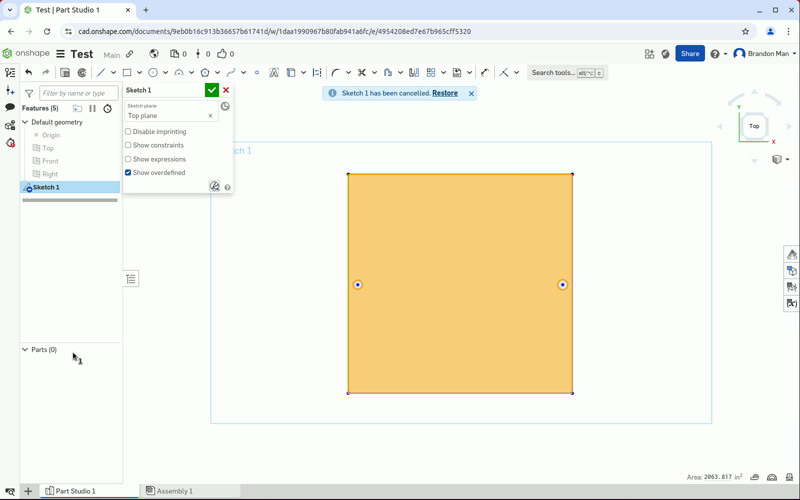
key(shift+y)
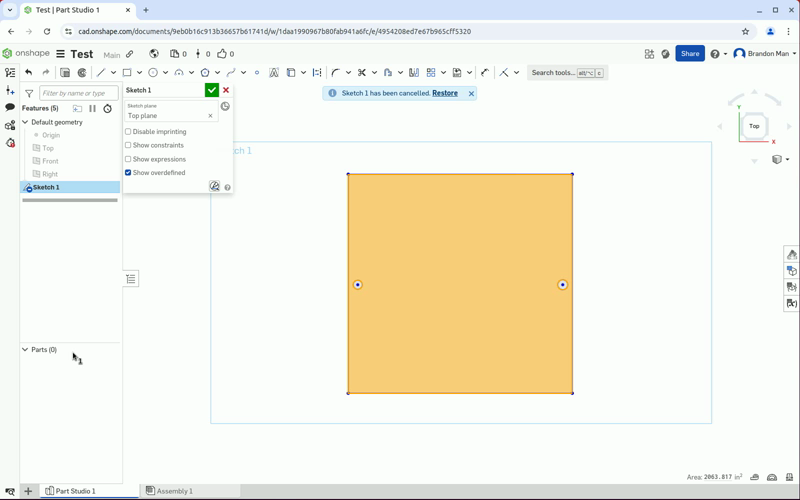
key(shift+e)
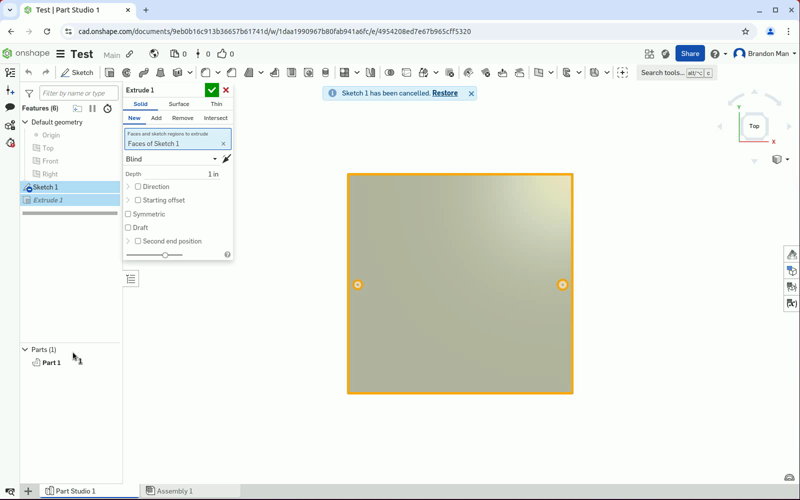
mouse_move(143, 106)
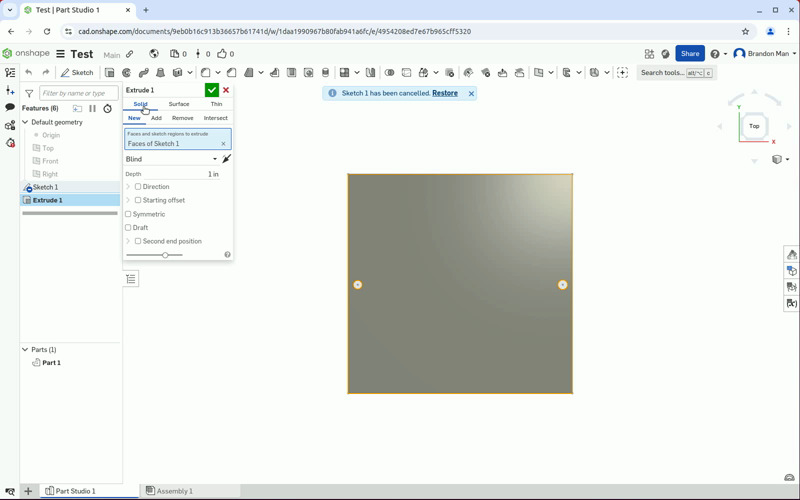
click(143, 106)
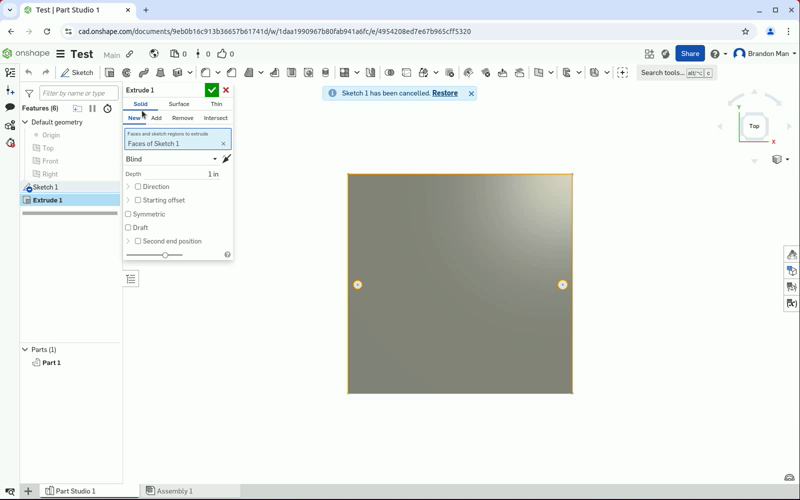
mouse_move(137, 120)
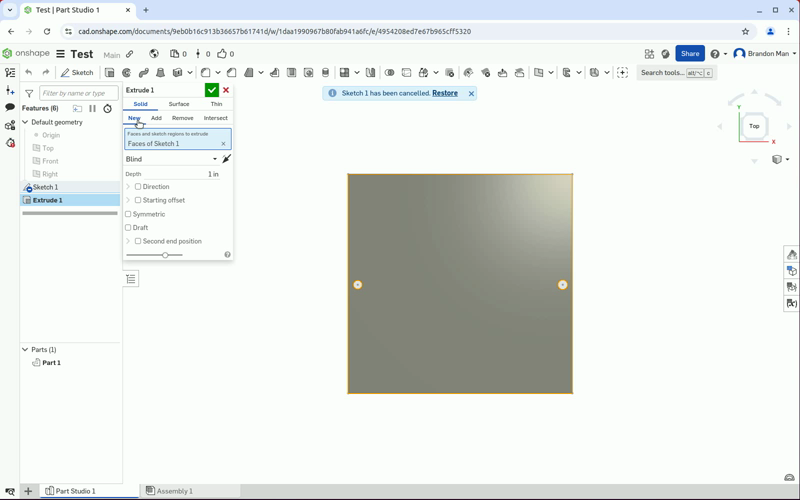
click(137, 120)
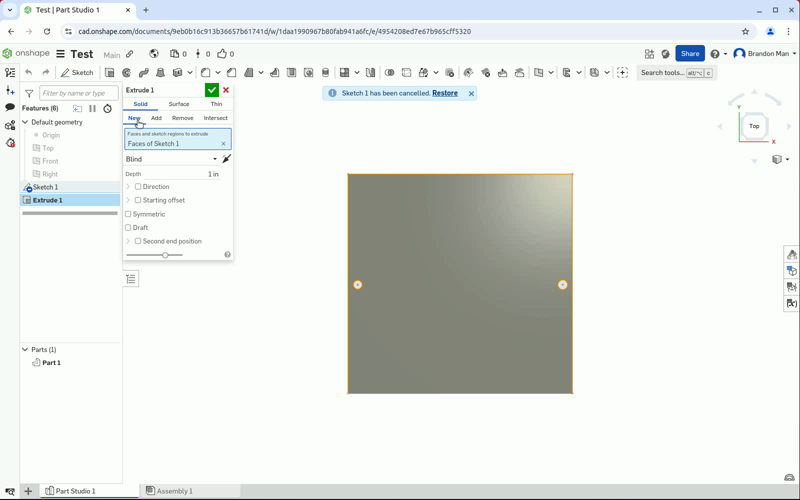
key(tab, 4)
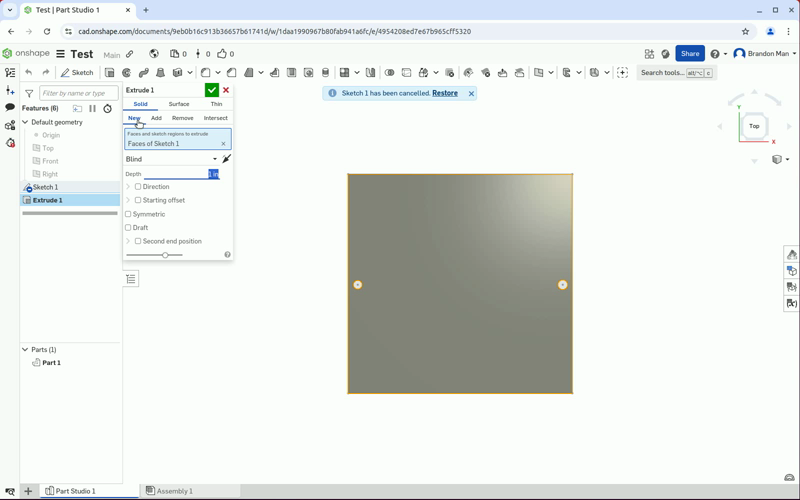
text(3.851)
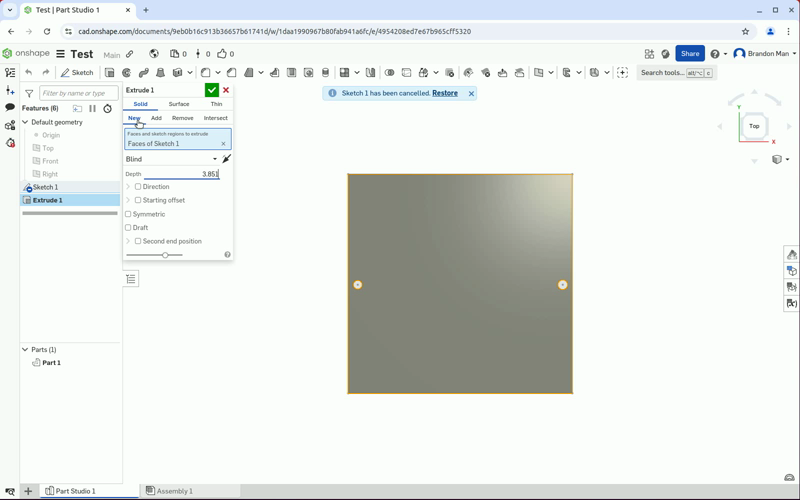
key(enter)
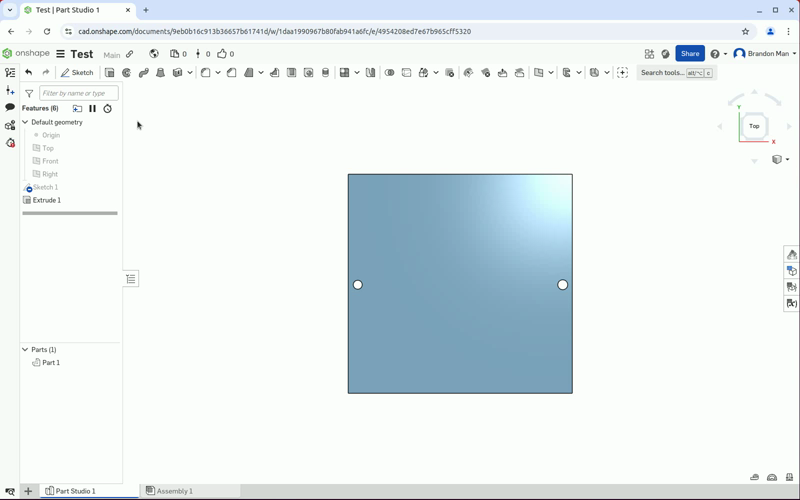
key(shift+h)
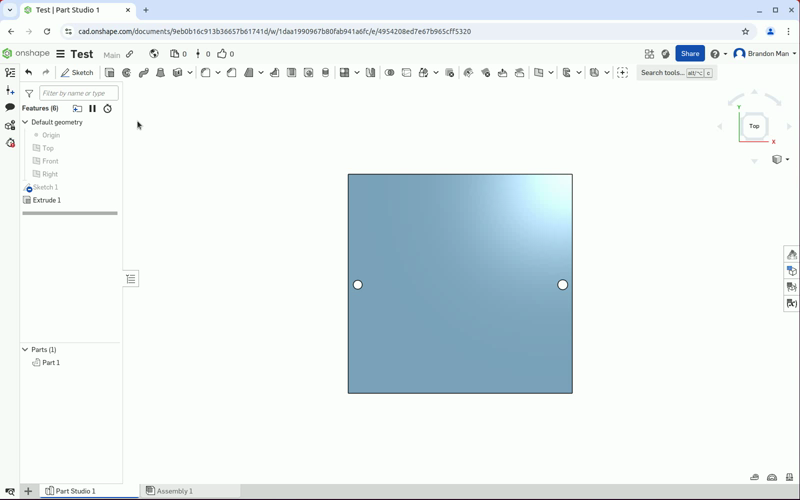
key(shift+h)
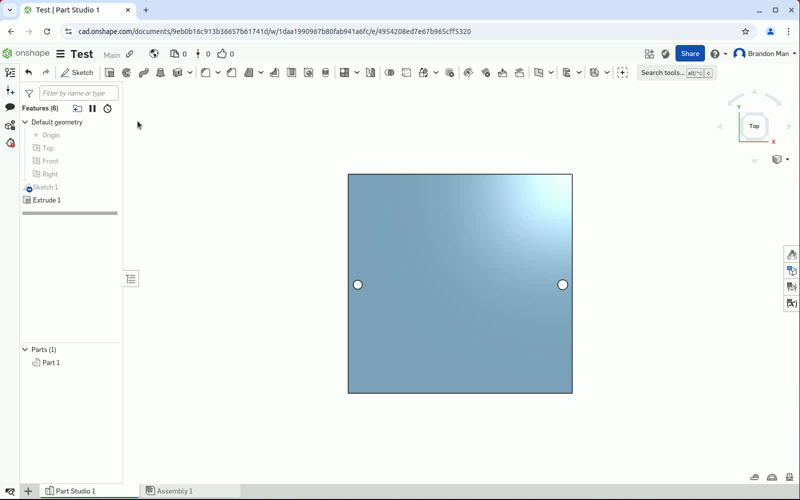
mouse_move(73, 189)
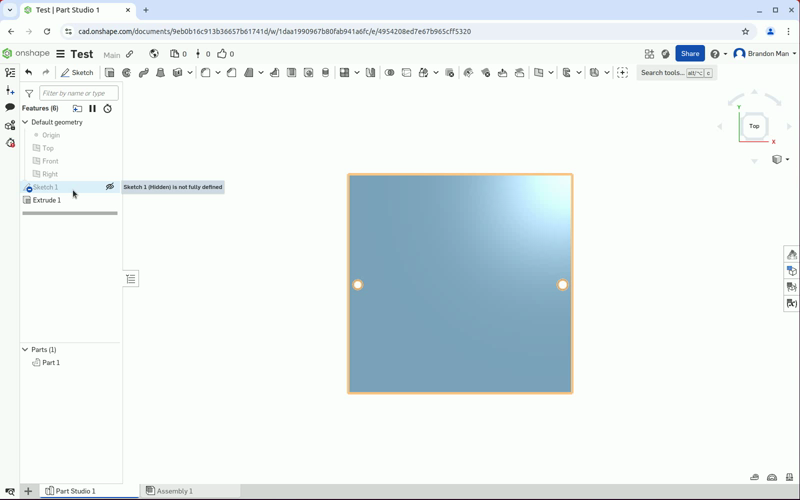
click(73, 189)
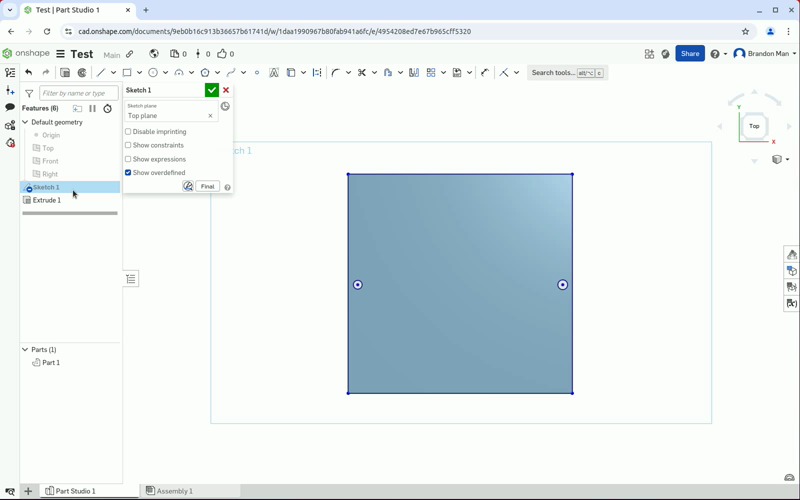
mouse_move(229, 92)
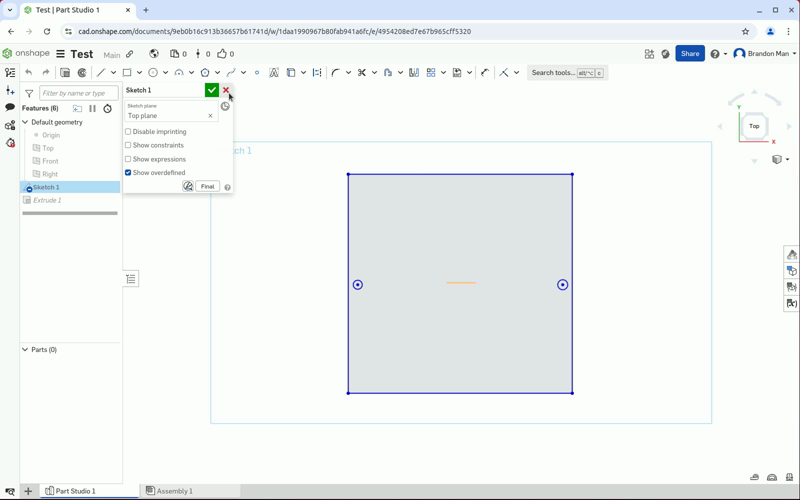
click(229, 92)
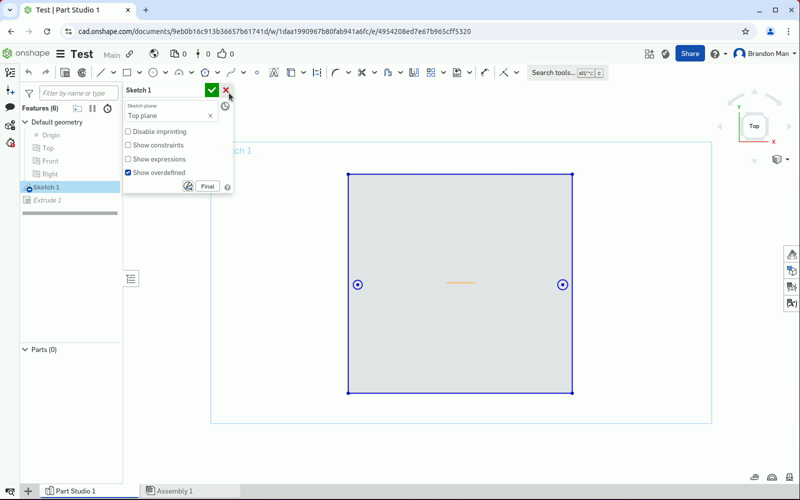
key(shift+s)
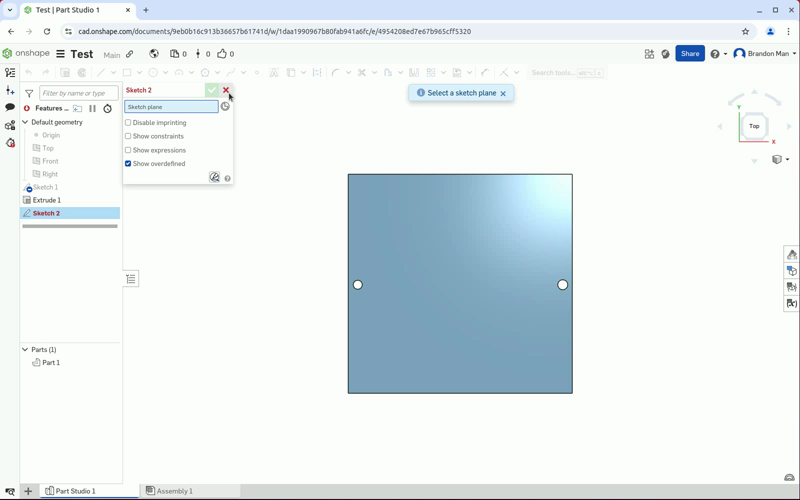
mouse_move(73, 150)
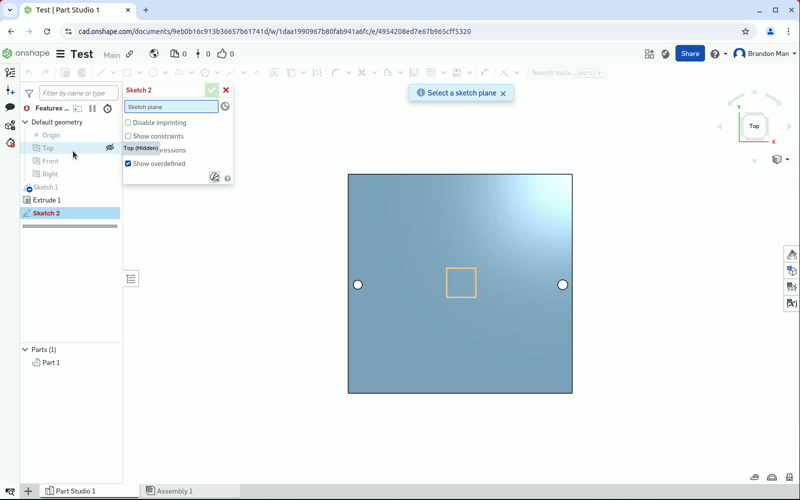
click(73, 150)
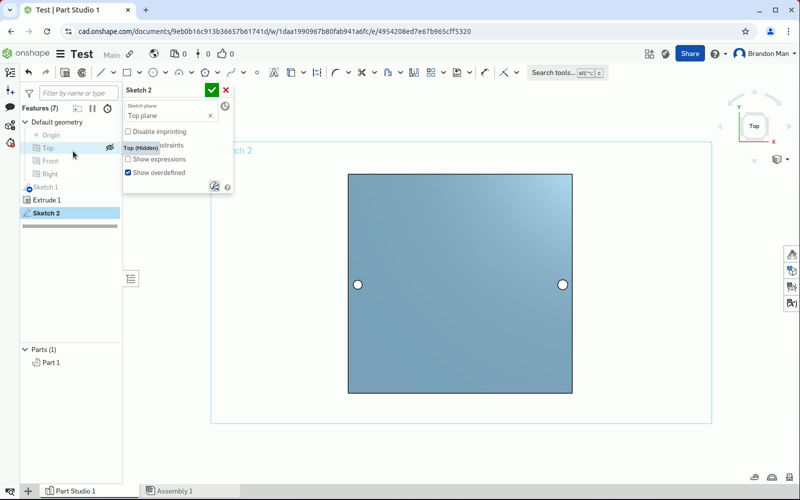
mouse_move(73, 352)
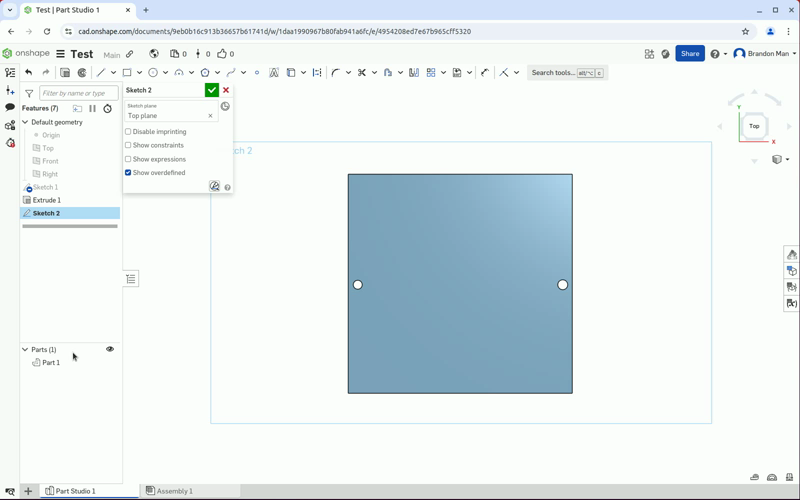
key(y)
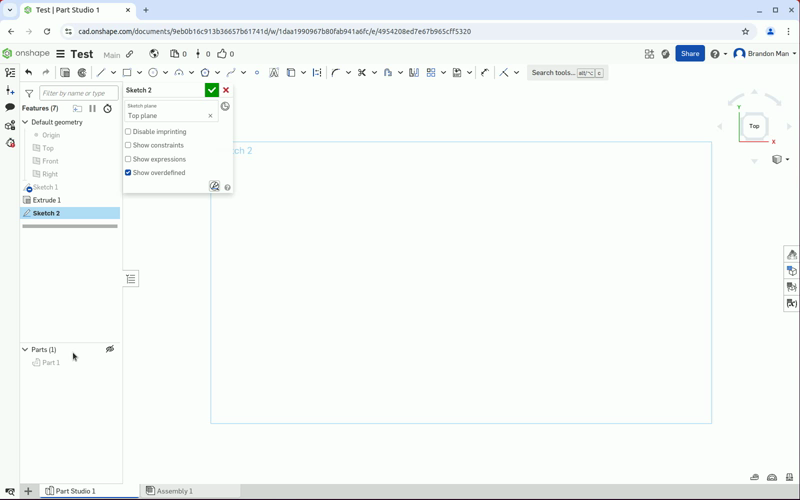
key(l)
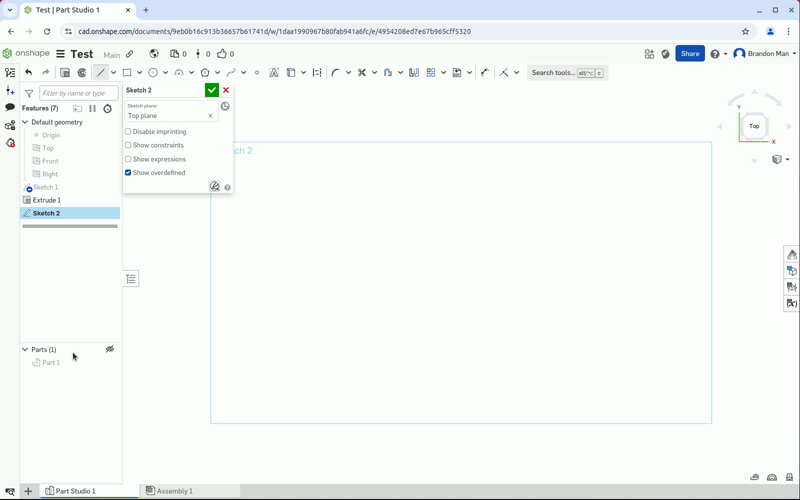
key_down(shift)
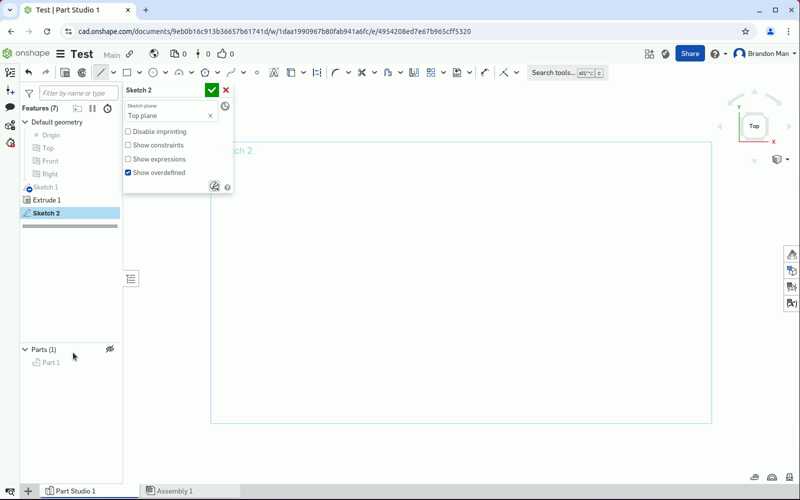
mouse_move(366, 374)
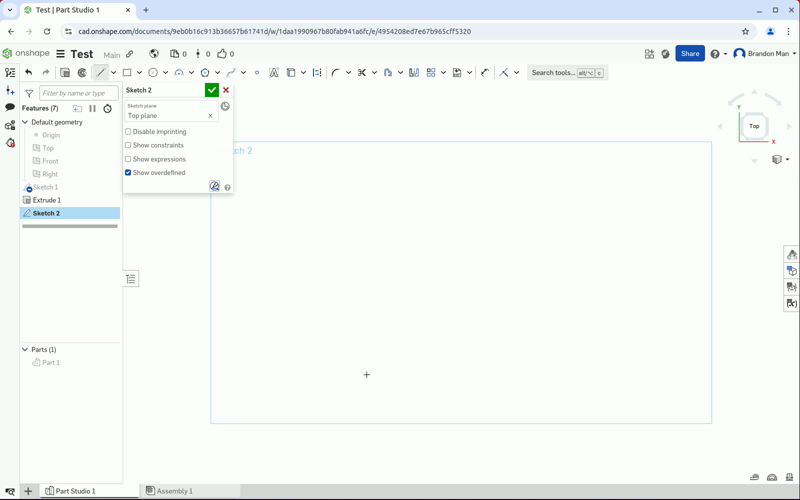
click(366, 374)
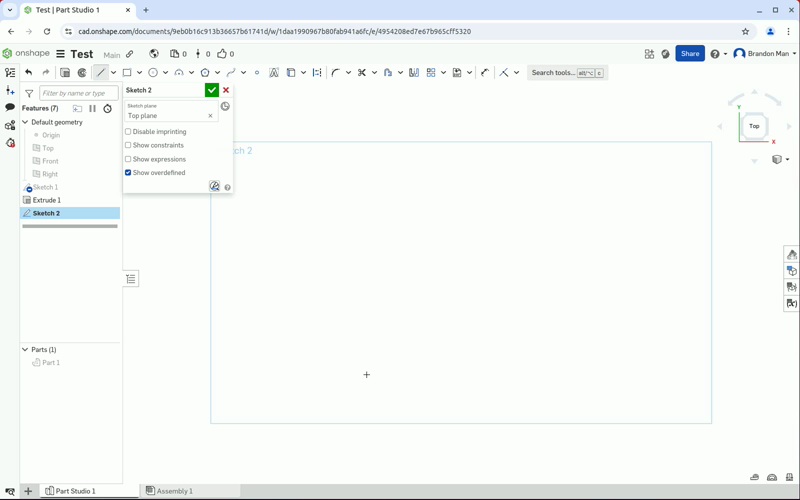
key_up(shift)
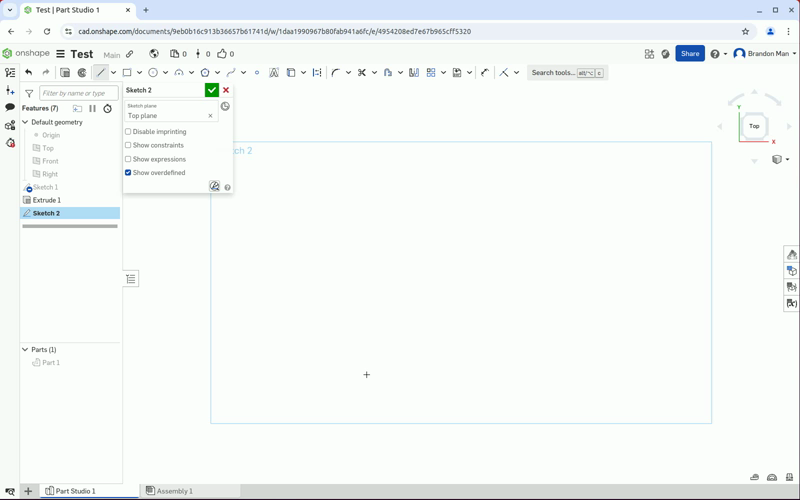
key_down(shift)
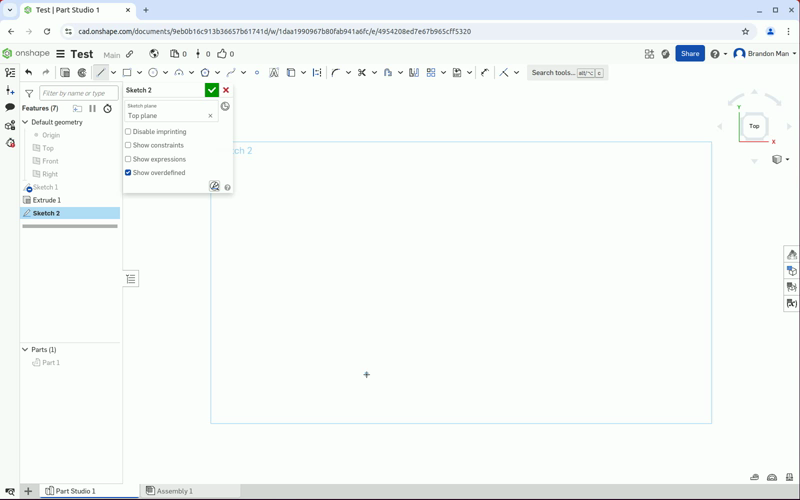
mouse_move(457, 374)
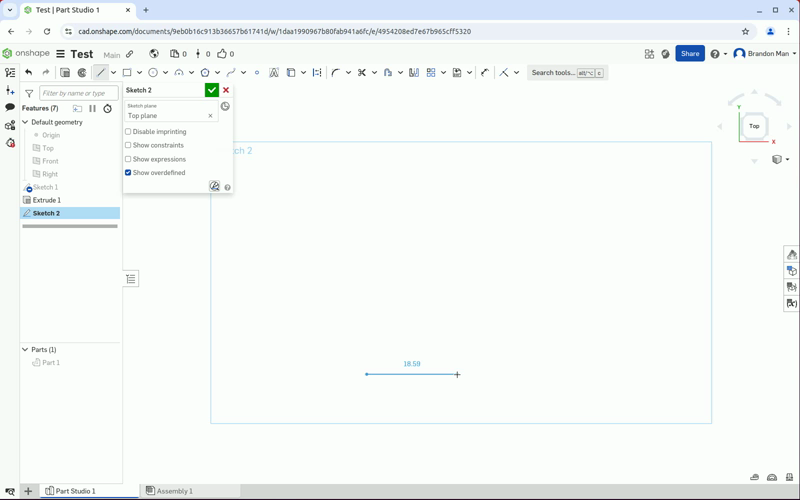
click(457, 374)
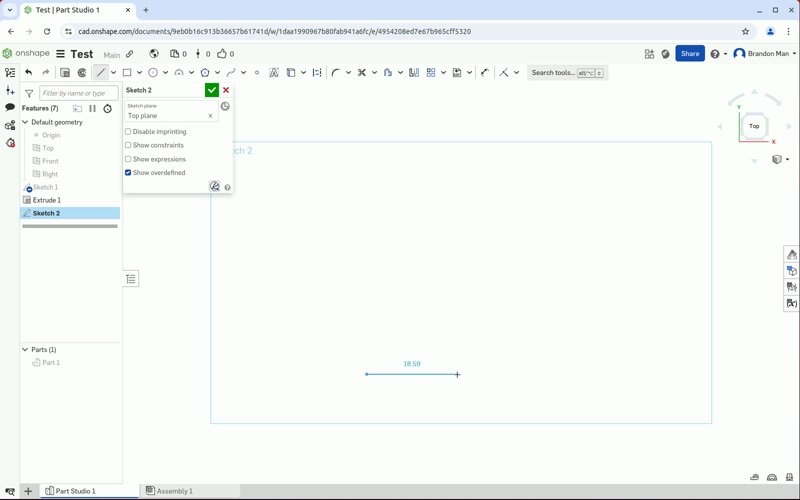
key_up(shift)
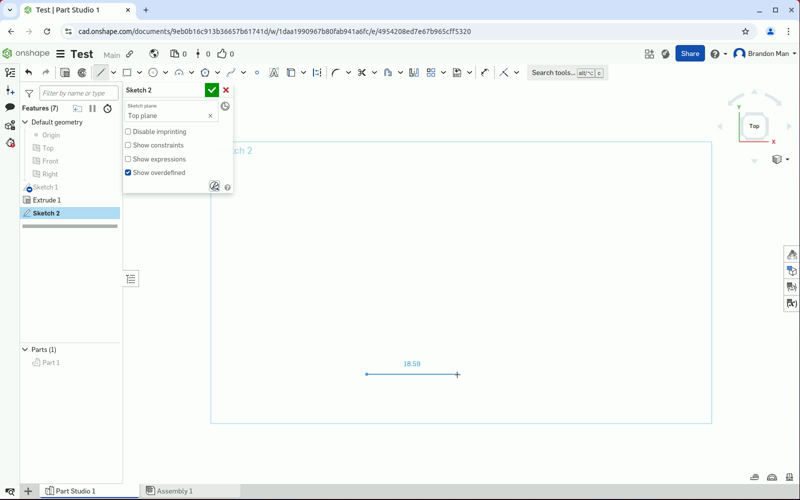
key_down(shift)
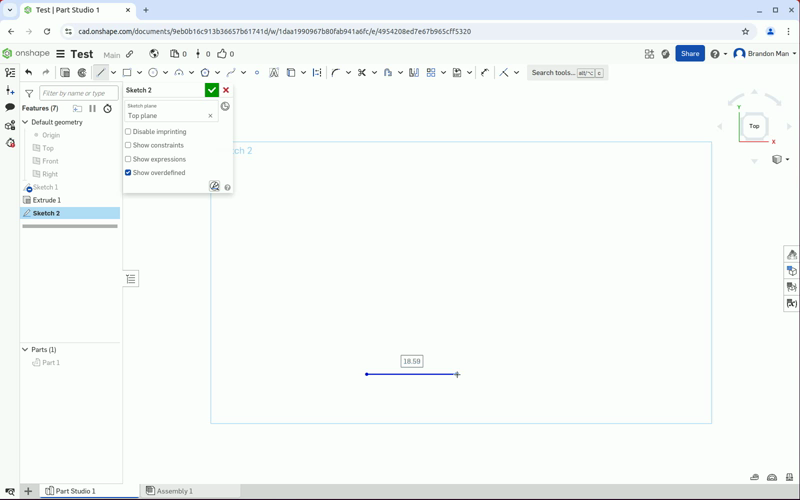
mouse_move(457, 192)
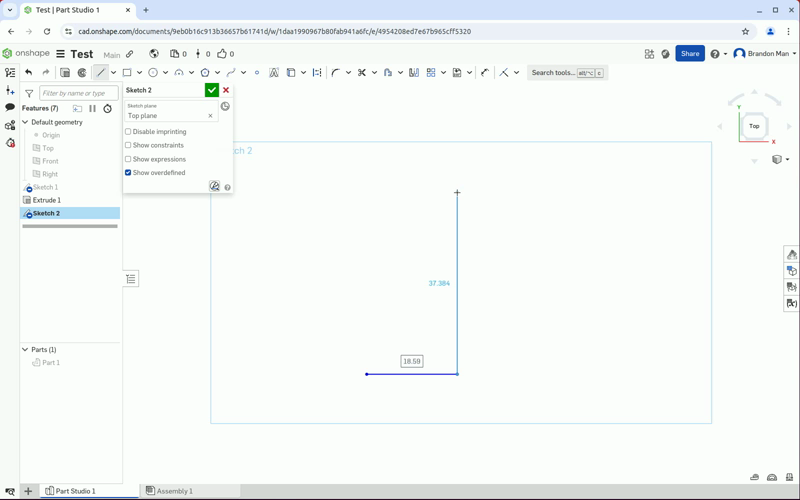
click(457, 192)
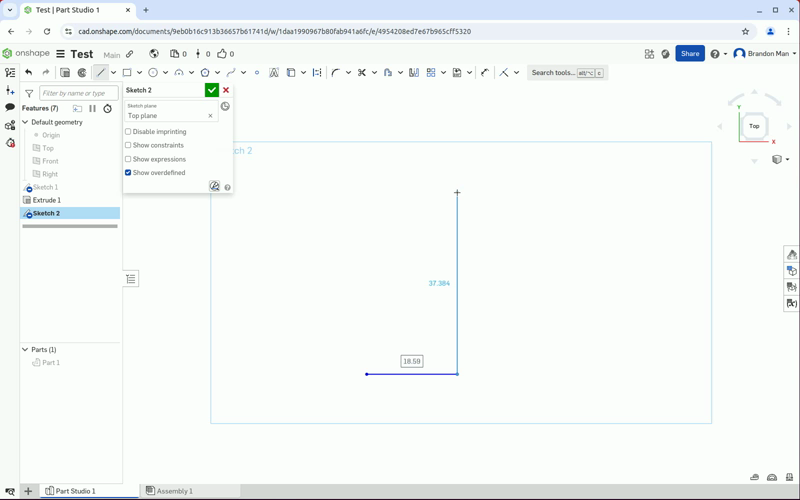
key_up(shift)
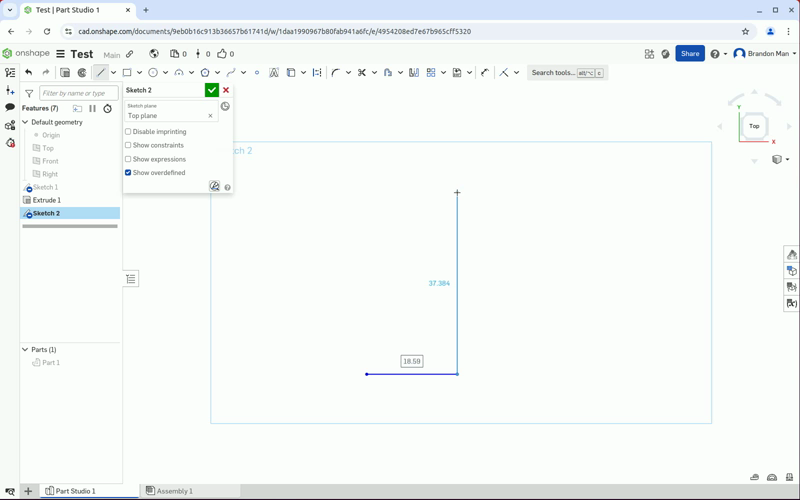
key_down(shift)
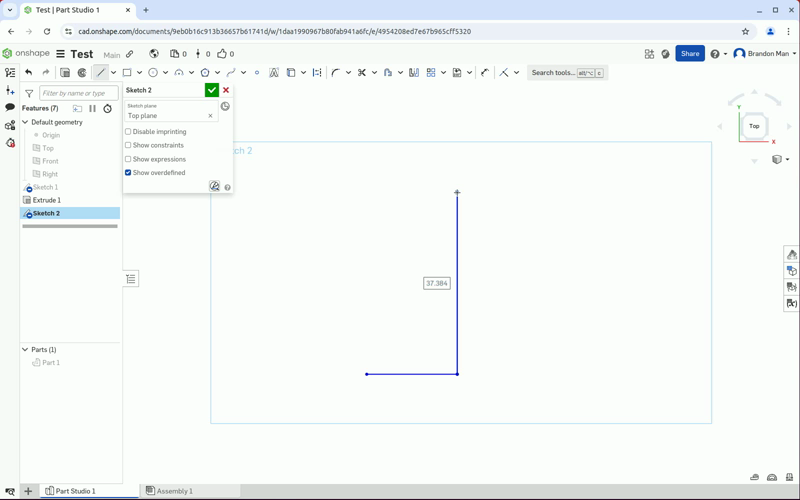
mouse_move(366, 192)
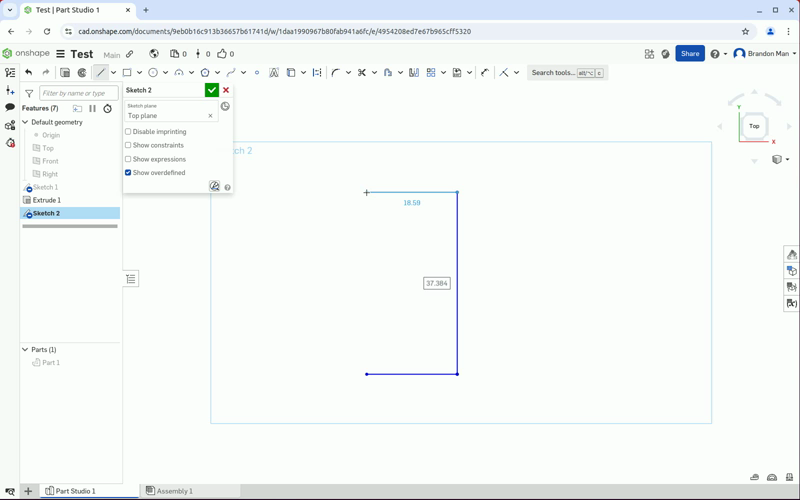
click(366, 192)
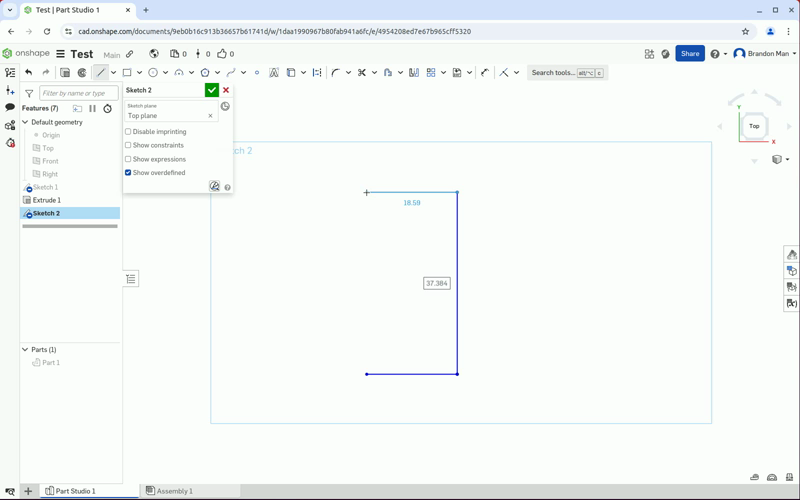
key_up(shift)
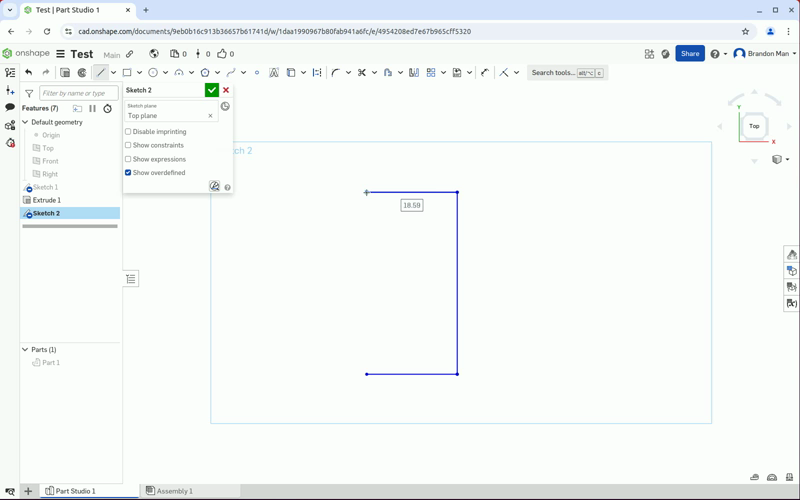
key_down(shift)
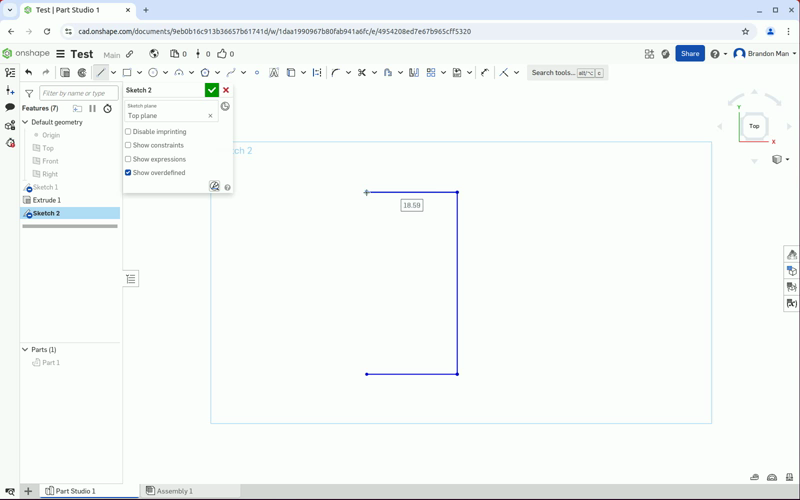
mouse_move(366, 374)
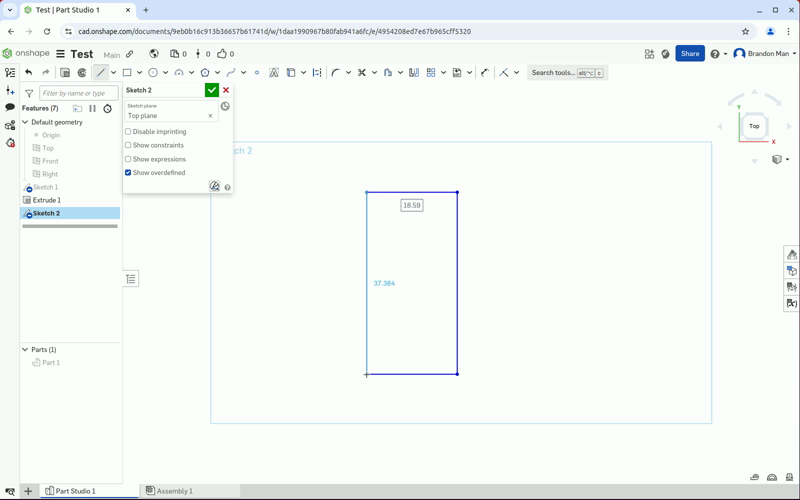
key_up(shift)
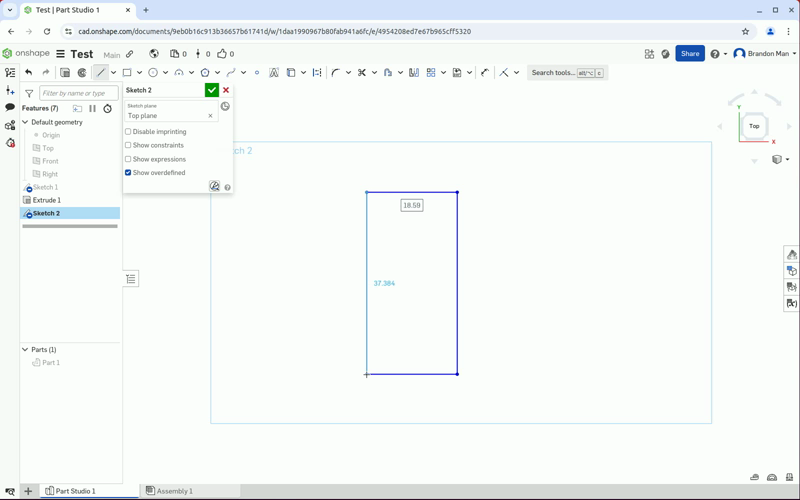
click(366, 374)
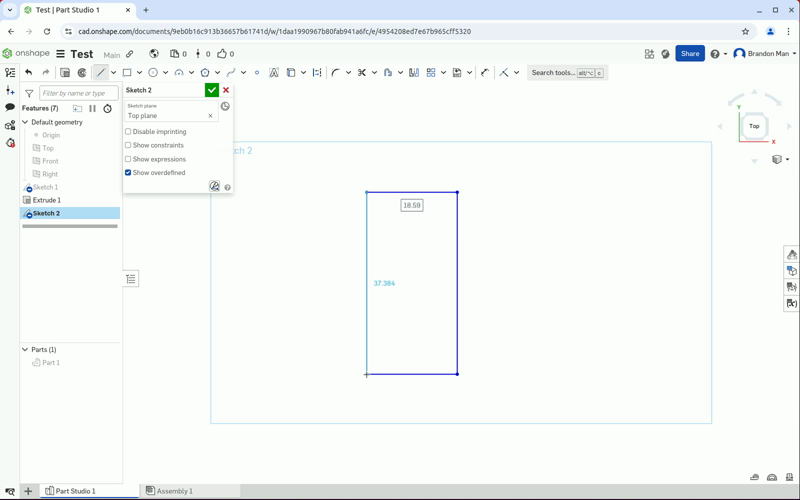
key(esc)
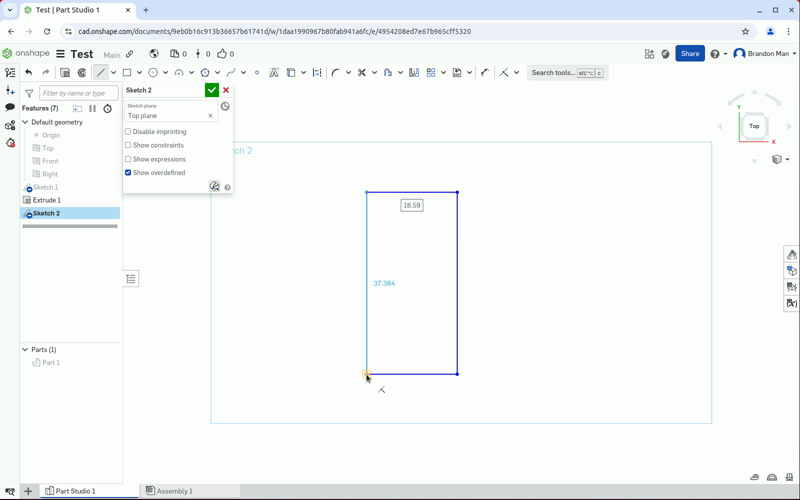
mouse_move(393, 334)
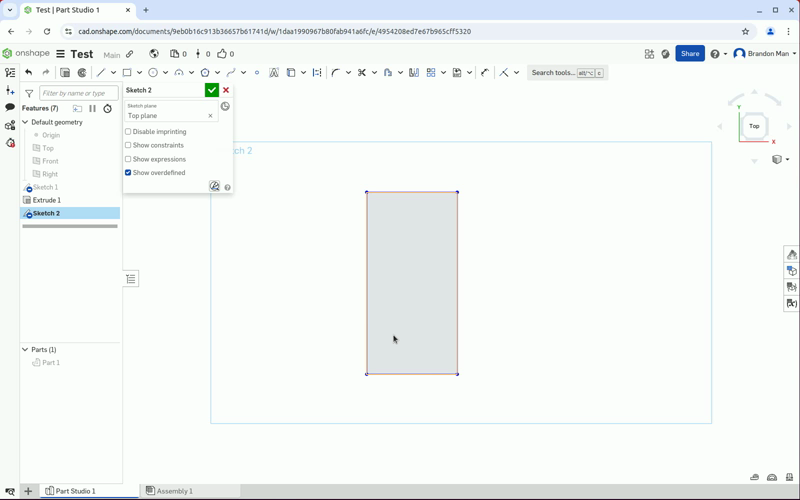
click(393, 334)
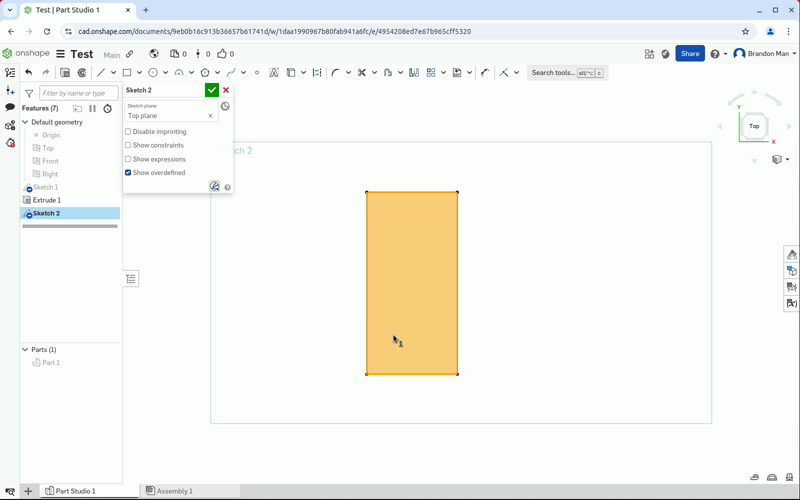
mouse_move(73, 352)
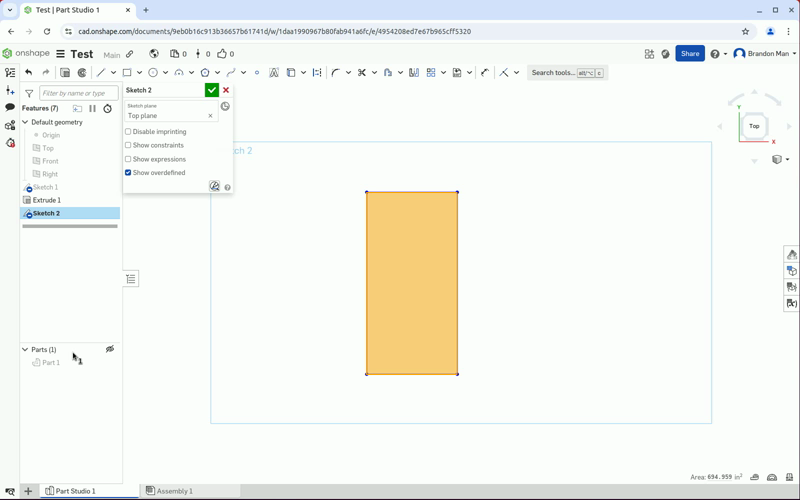
key(shift+y)
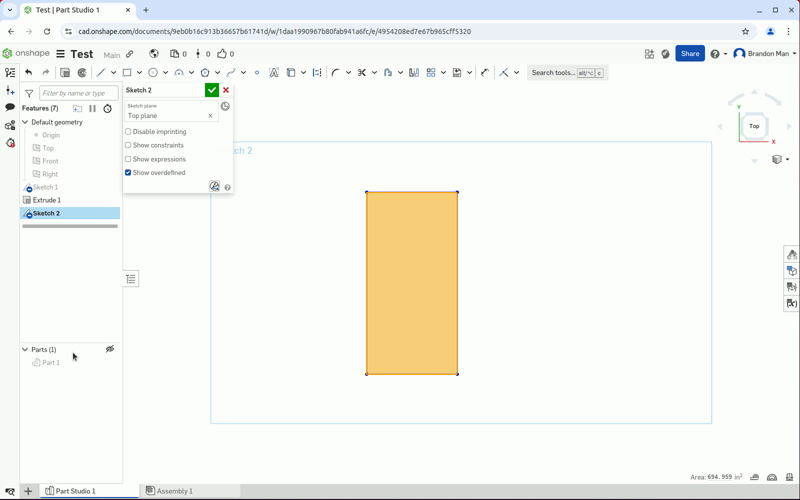
key(shift+e)
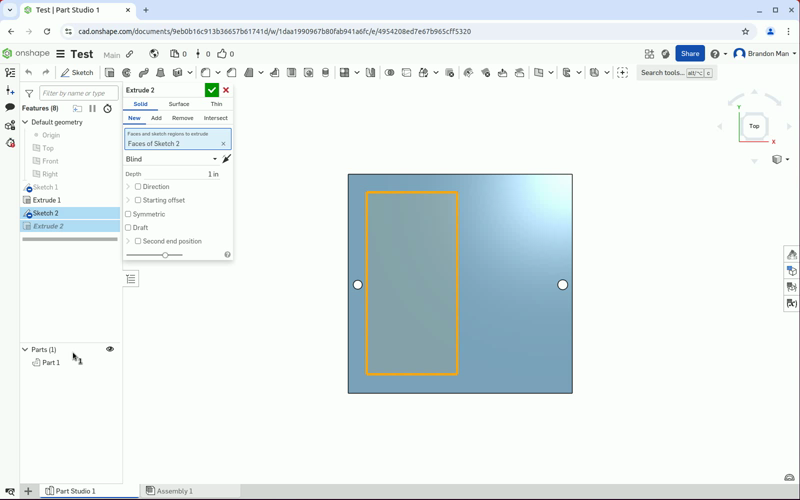
mouse_move(143, 106)
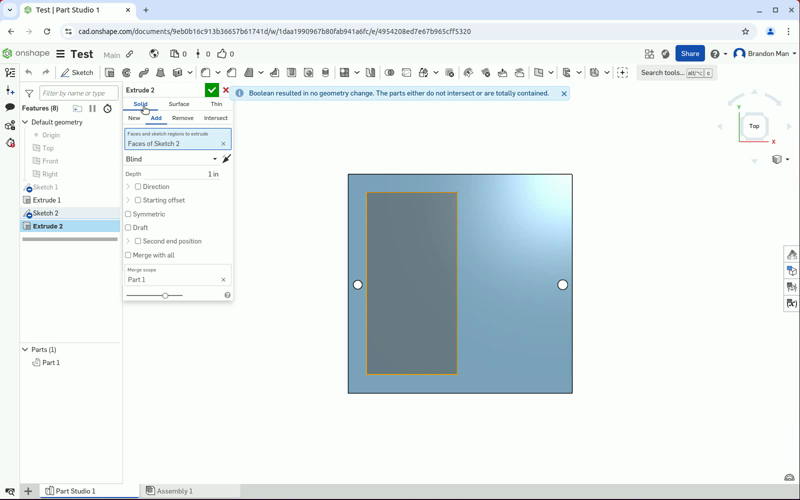
click(143, 106)
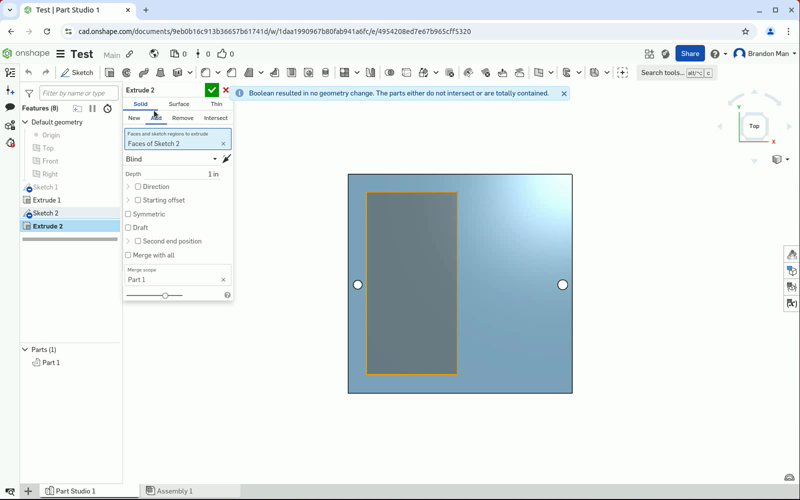
mouse_move(186, 120)
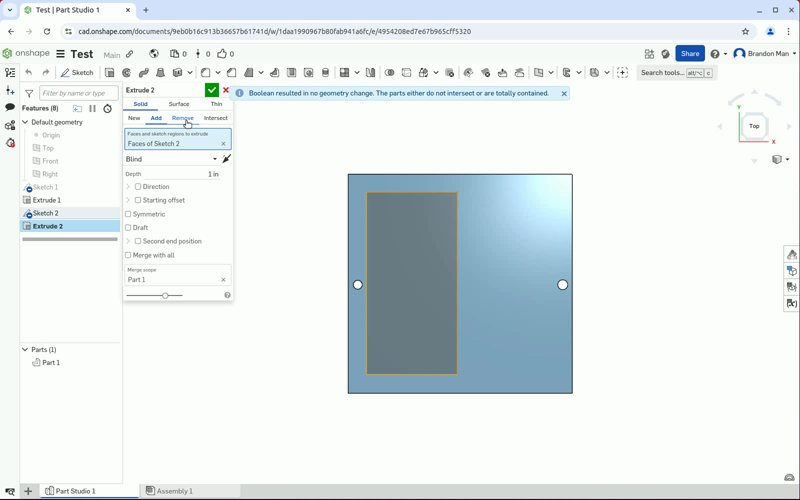
click(186, 120)
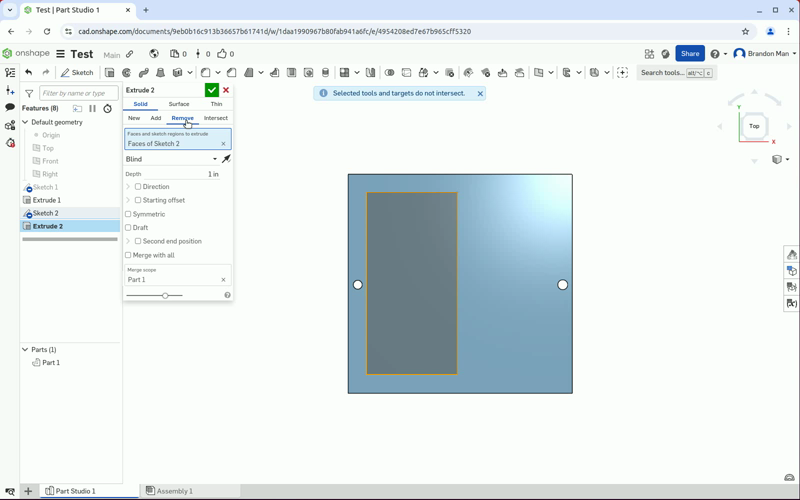
key(tab, 4)
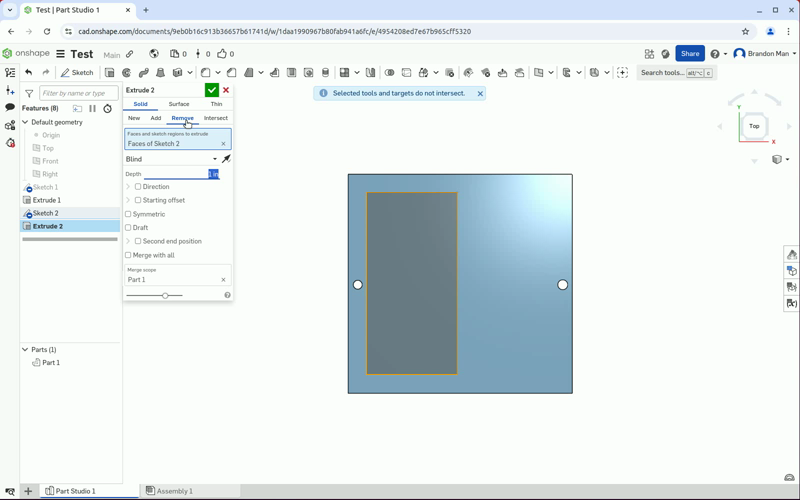
text(-2.648)
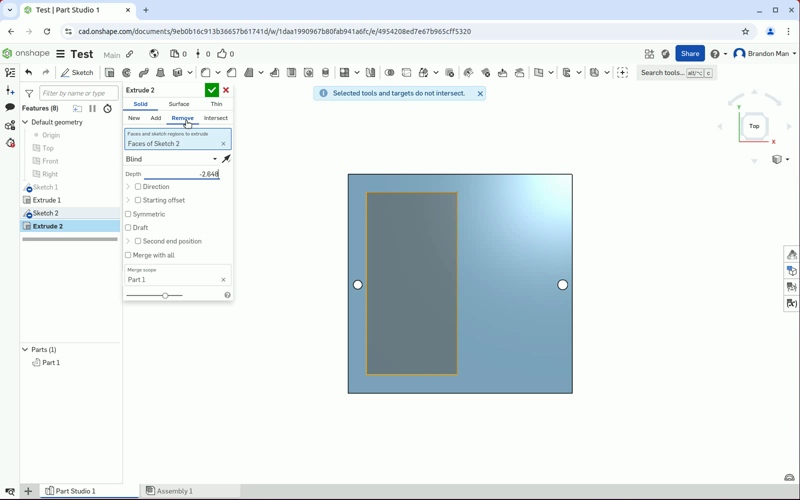
key(tab, 6)
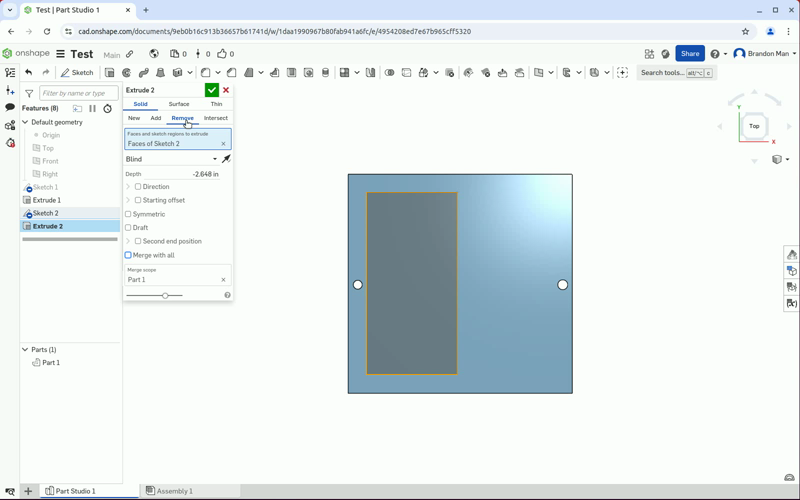
key(space)
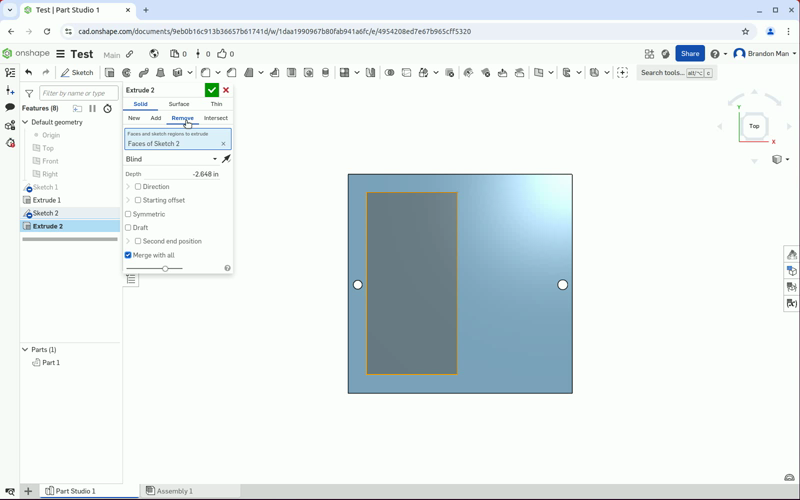
key(enter)
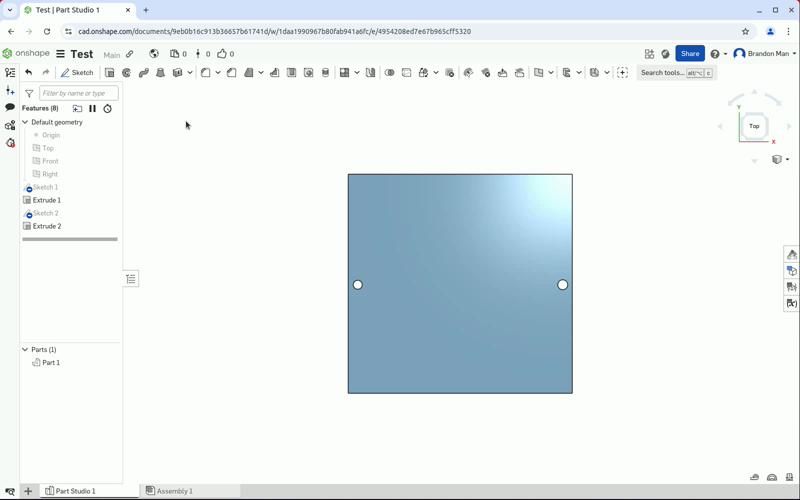
key(shift+h)
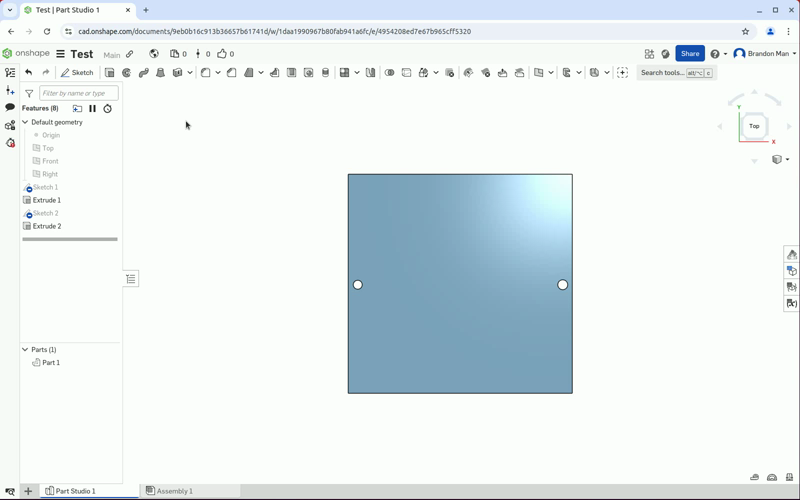
key(shift+h)
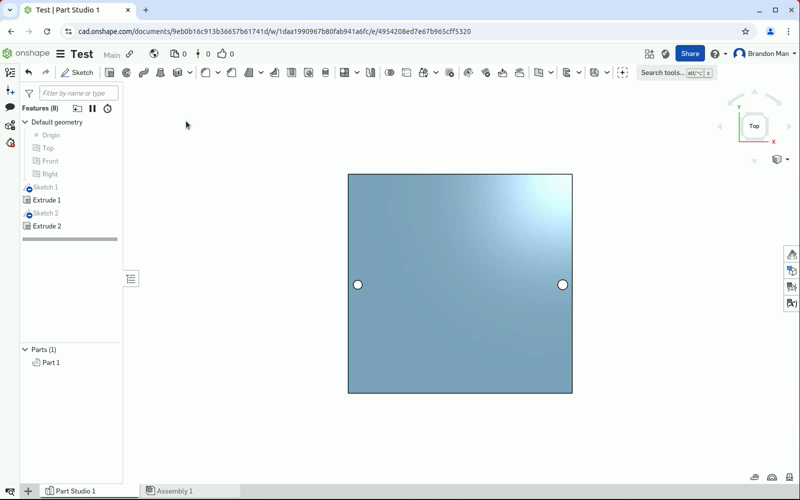
mouse_move(73, 189)
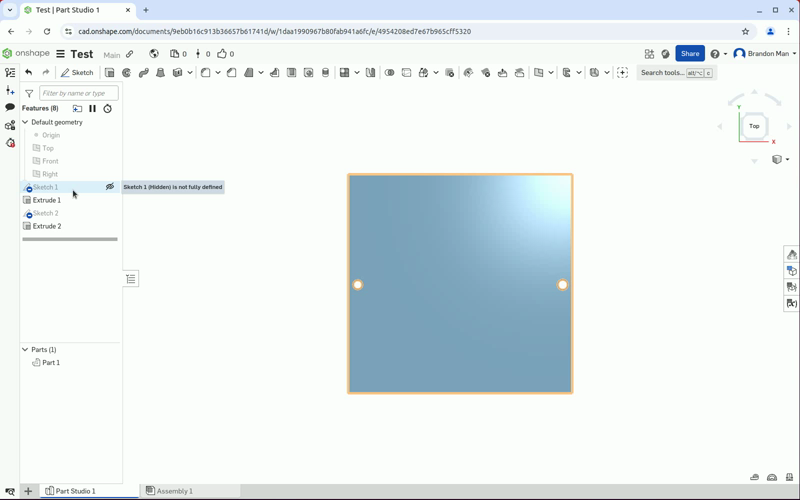
click(73, 189)
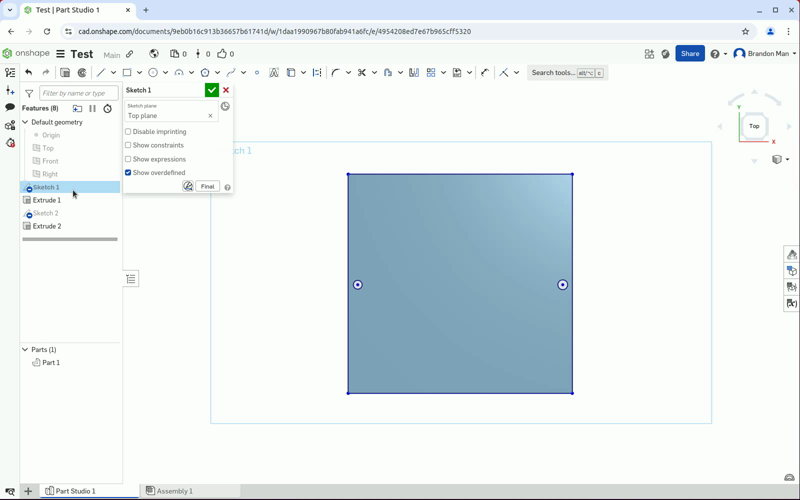
mouse_move(229, 92)
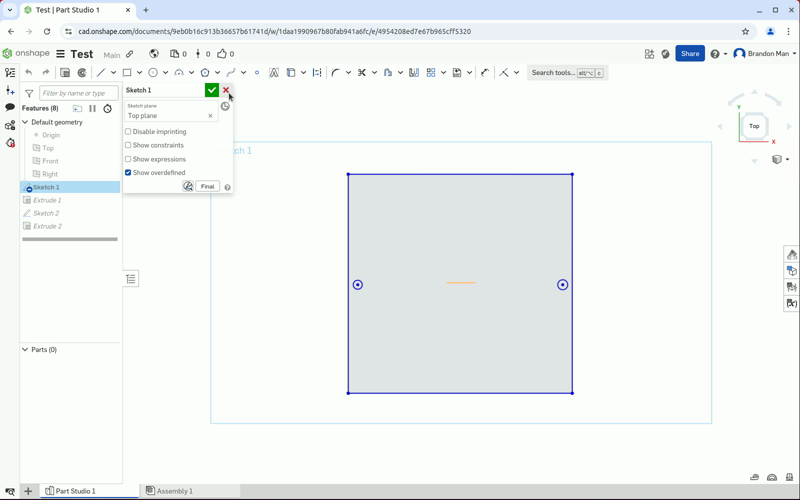
click(229, 92)
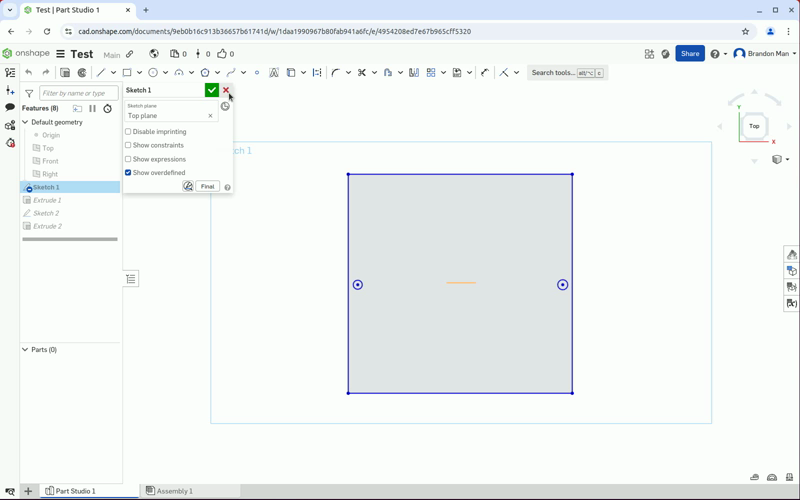
key(shift+s)
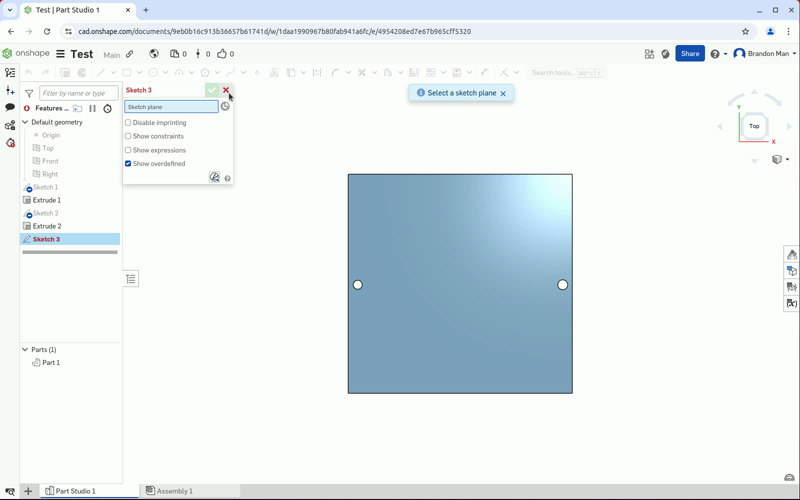
mouse_move(73, 150)
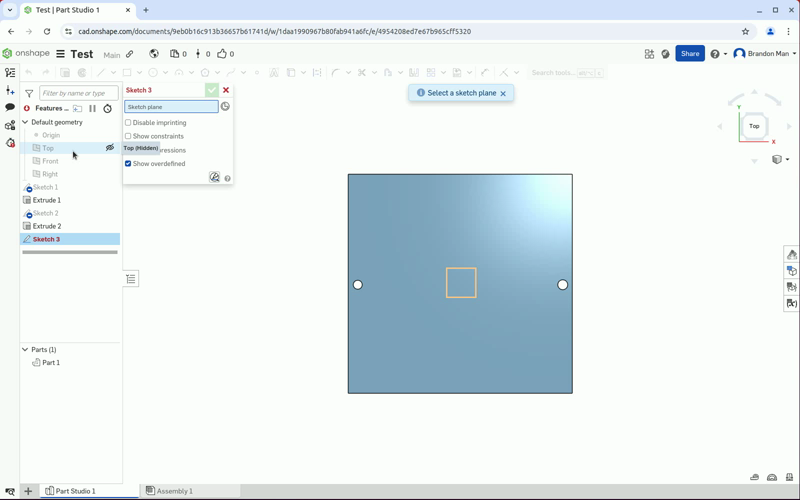
click(73, 150)
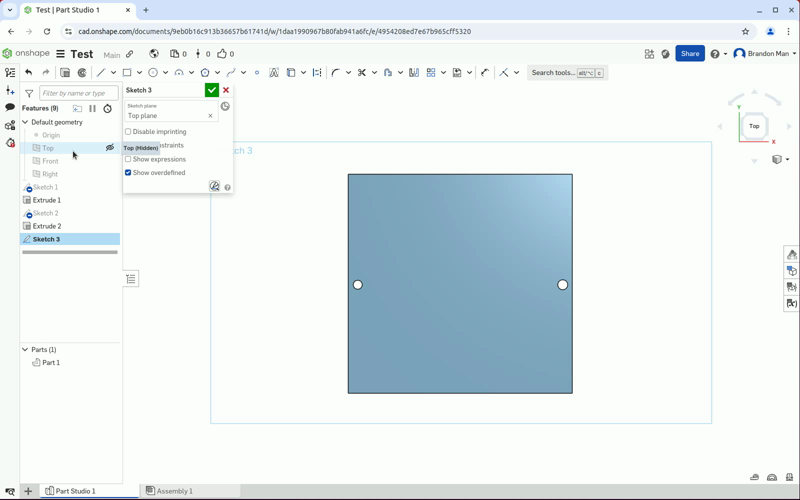
mouse_move(73, 352)
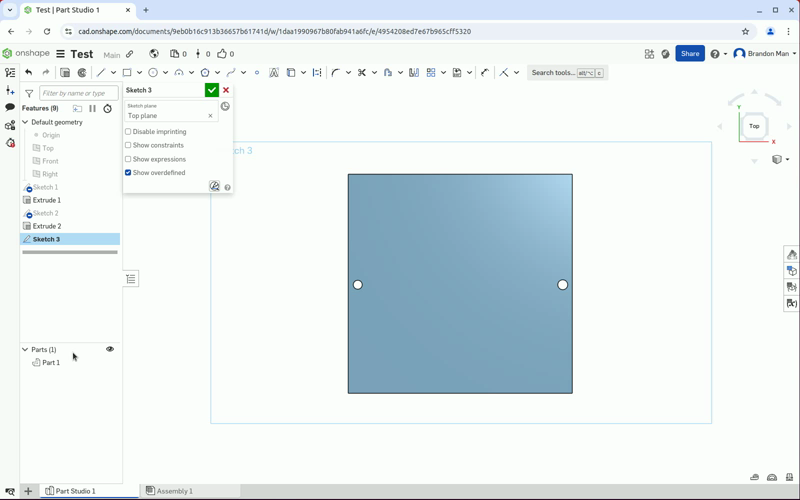
key(y)
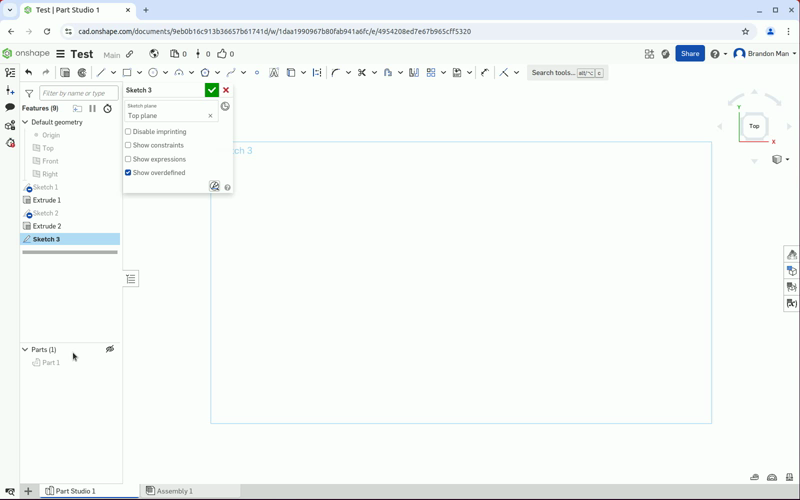
key(l)
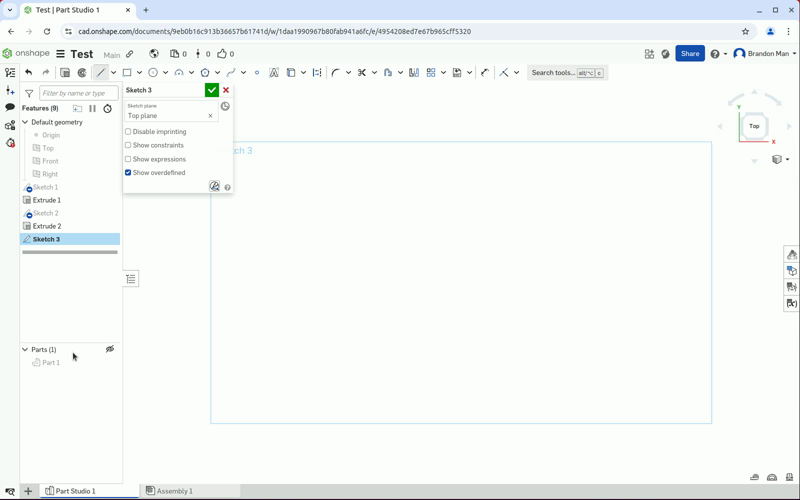
key_down(shift)
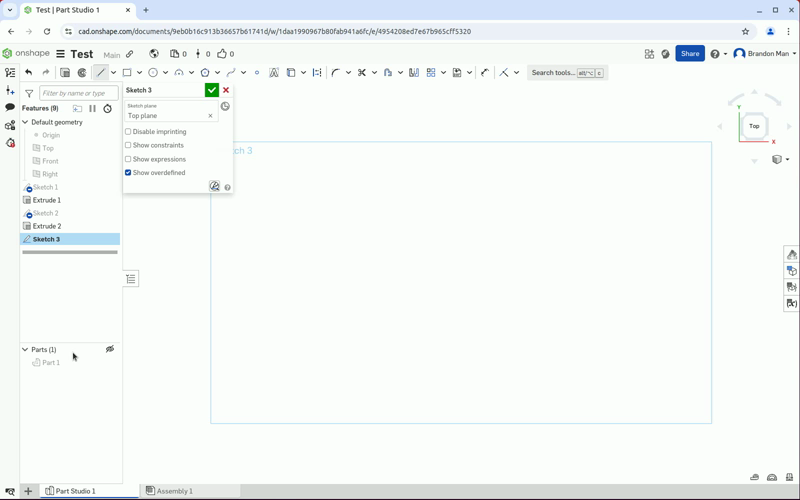
mouse_move(464, 374)
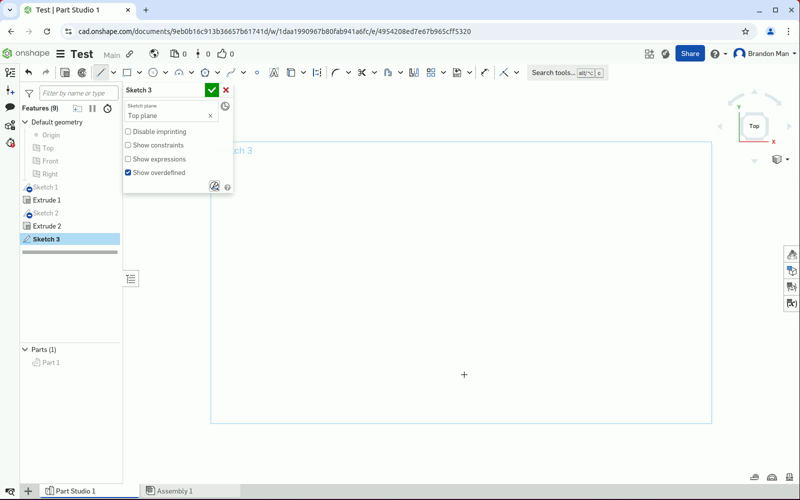
click(464, 374)
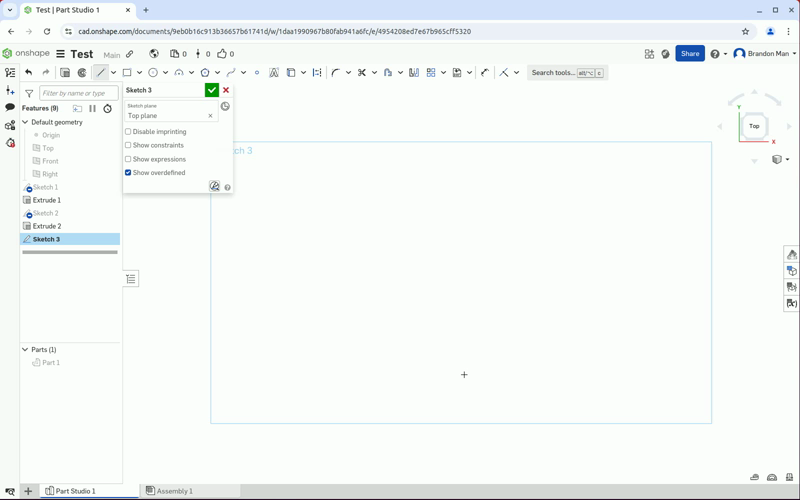
key_up(shift)
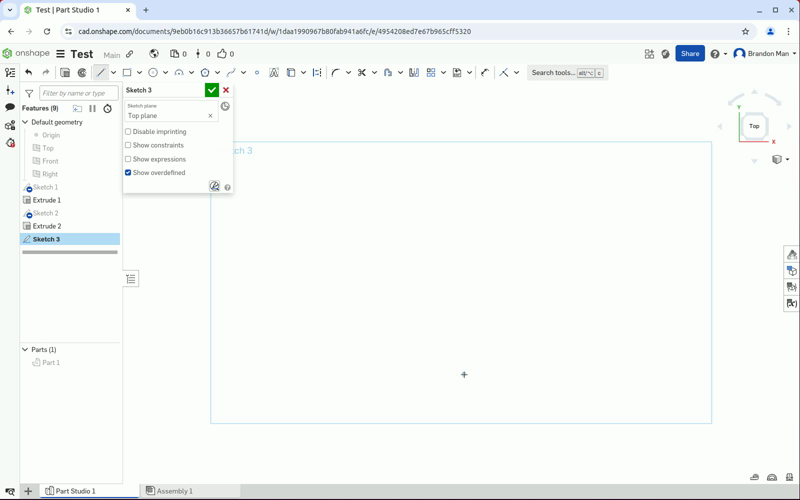
key_down(shift)
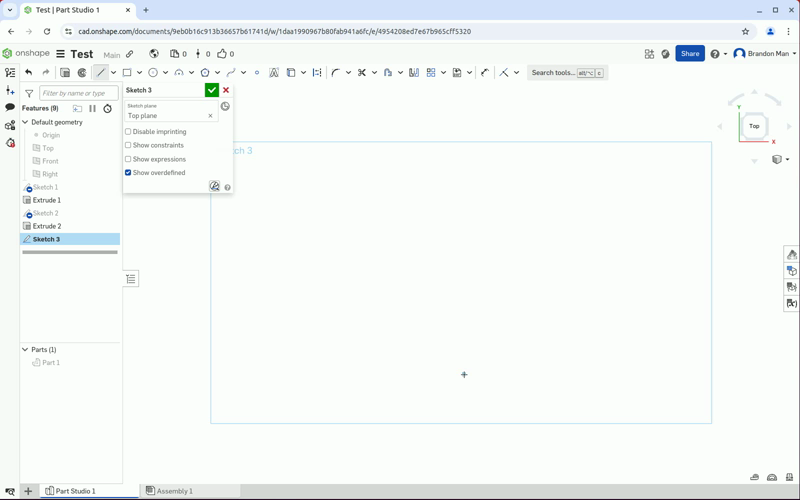
mouse_move(554, 374)
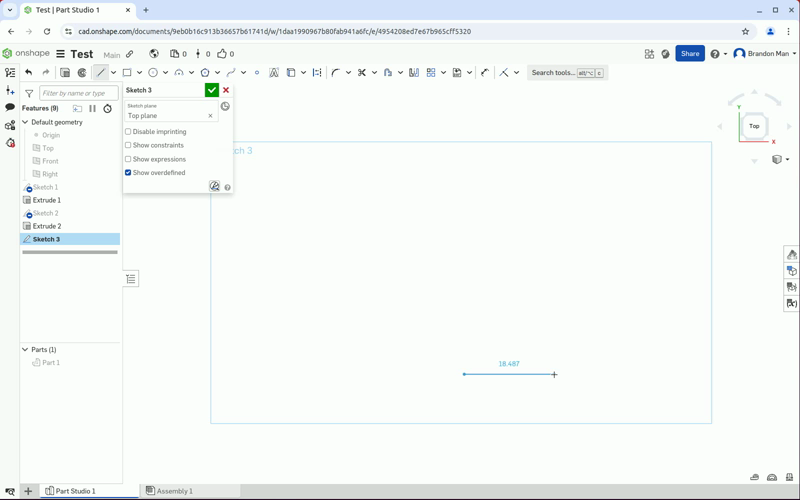
click(554, 374)
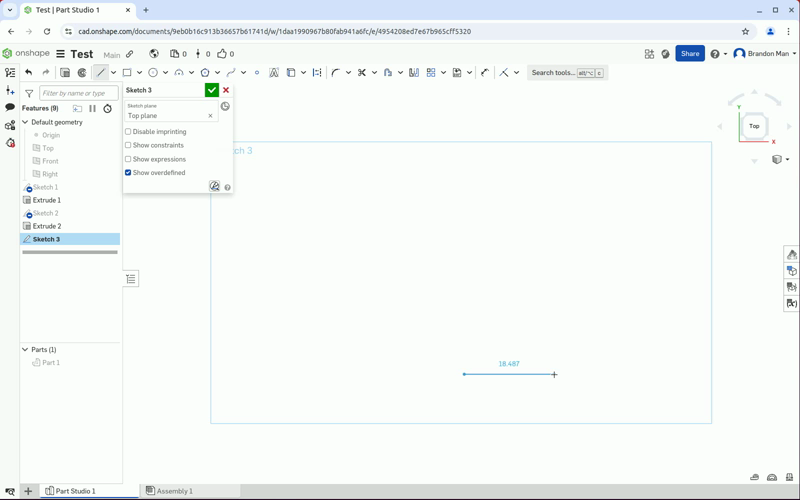
key_up(shift)
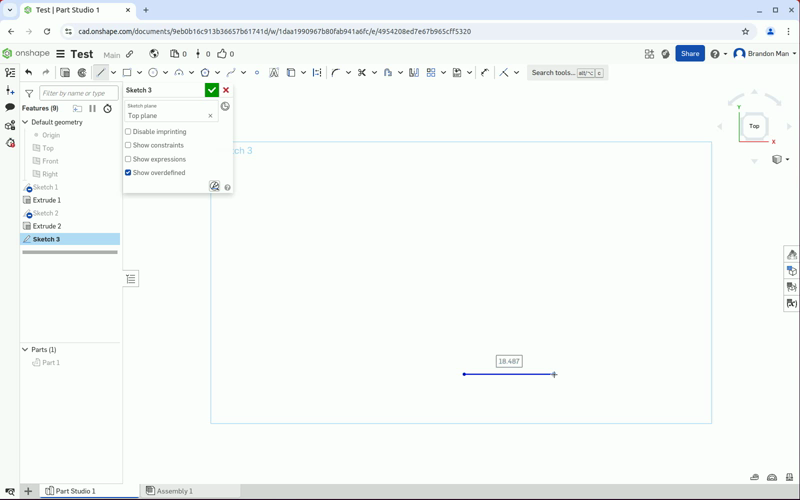
key_down(shift)
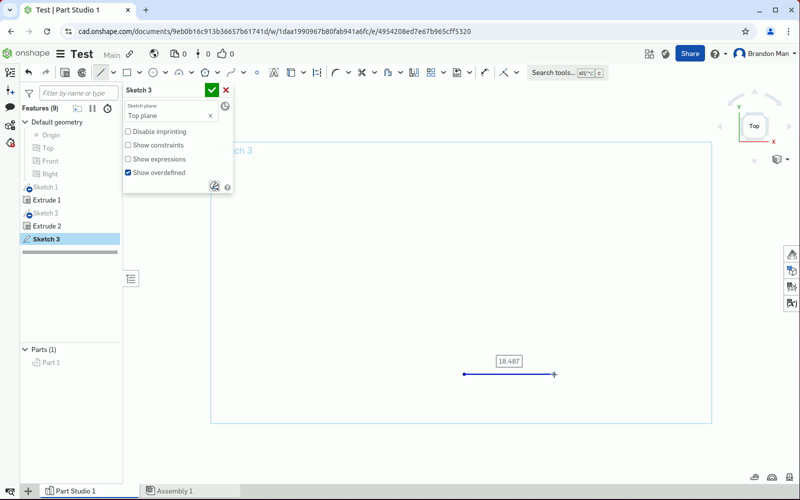
mouse_move(554, 192)
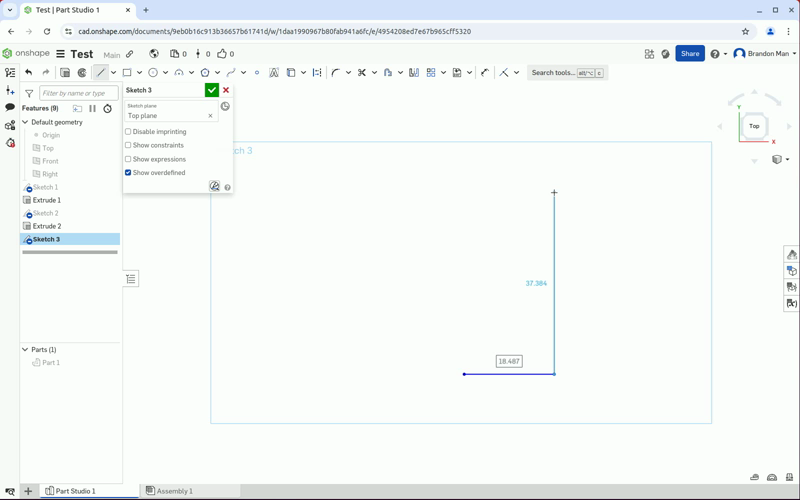
click(554, 192)
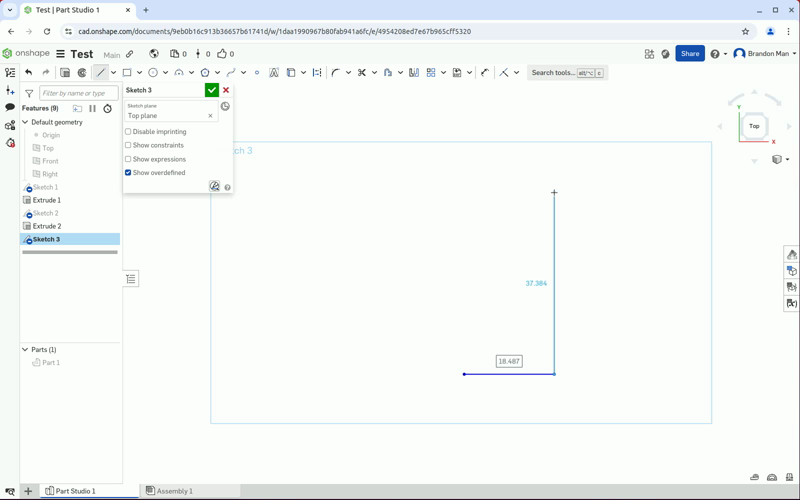
key_up(shift)
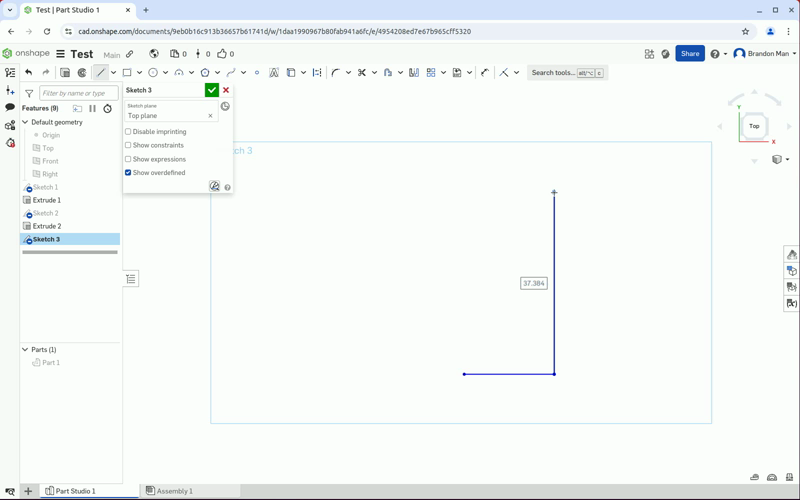
key_down(shift)
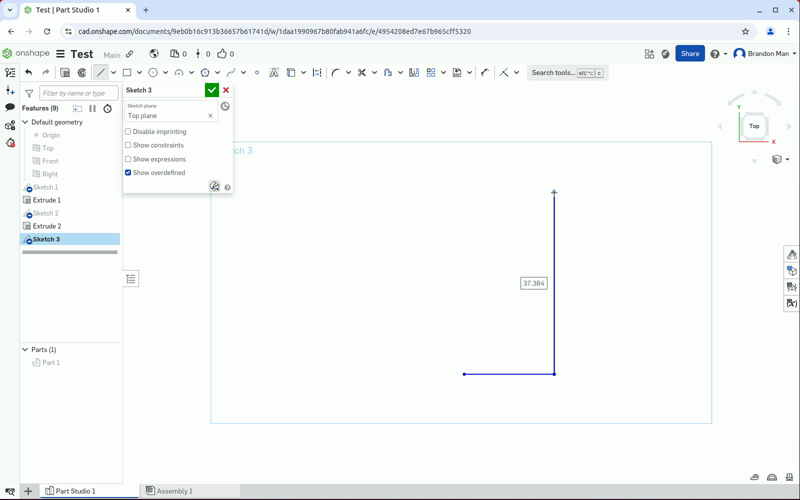
mouse_move(464, 192)
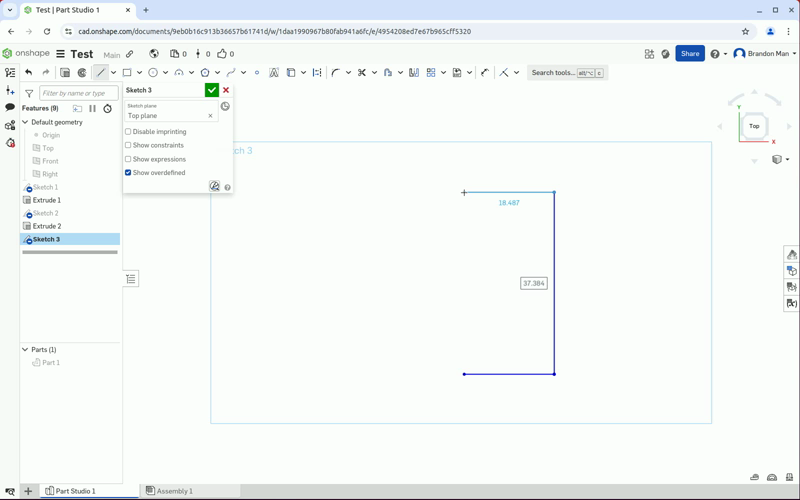
click(464, 192)
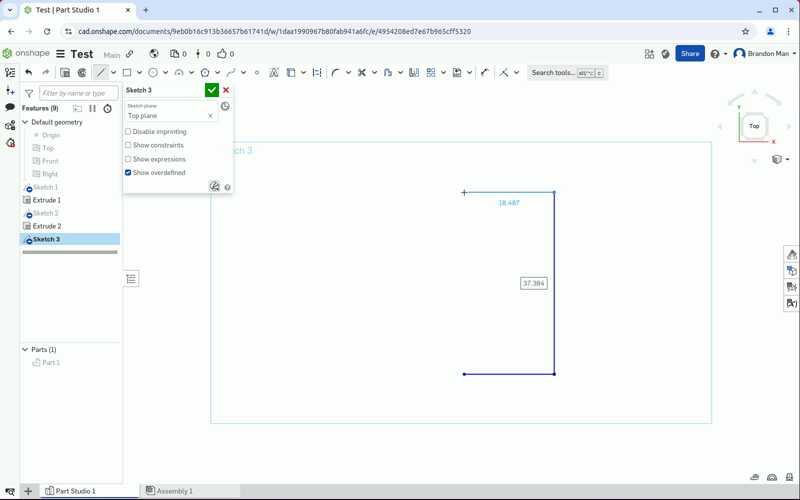
key_up(shift)
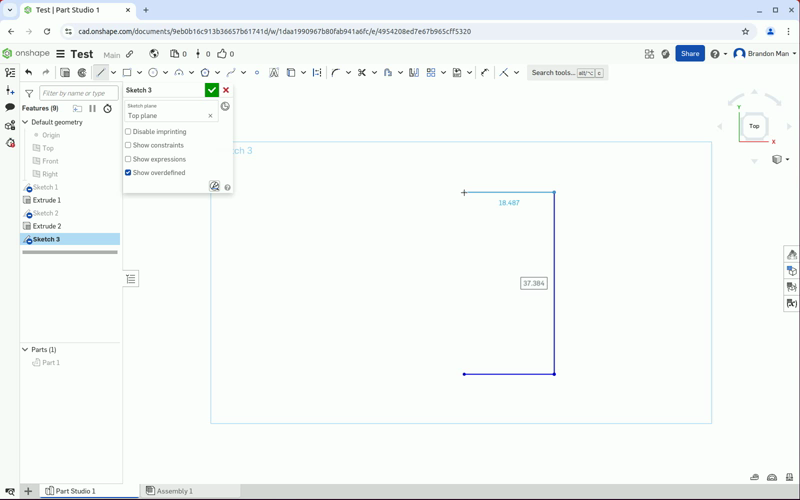
key_down(shift)
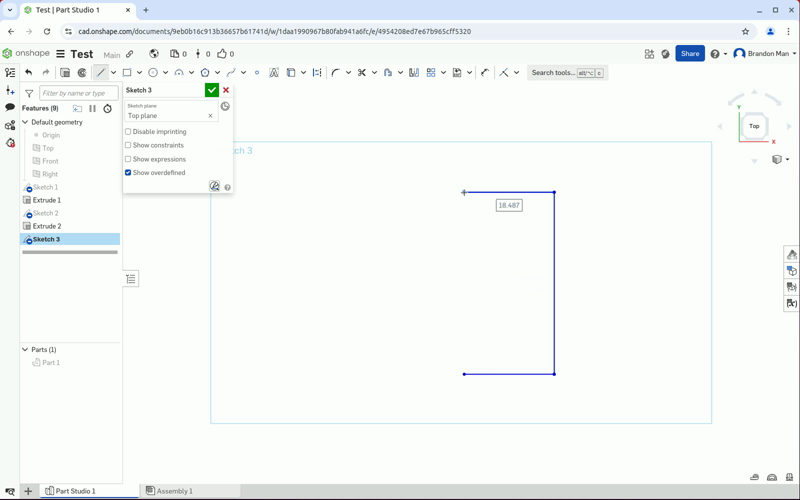
mouse_move(464, 374)
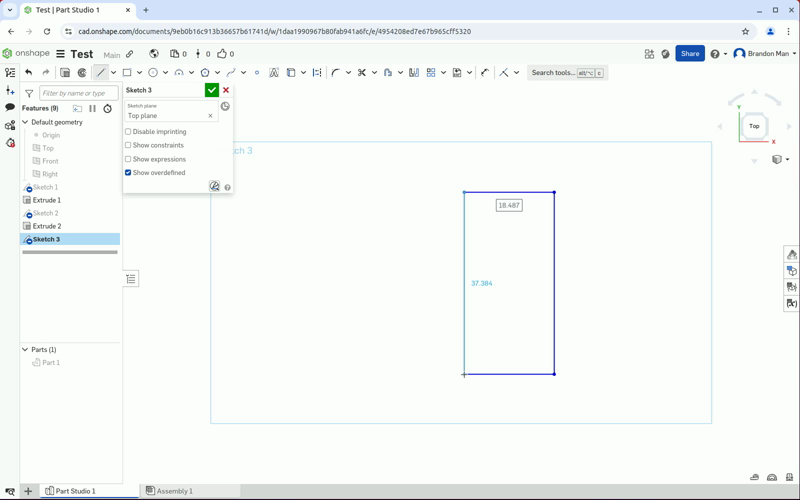
key_up(shift)
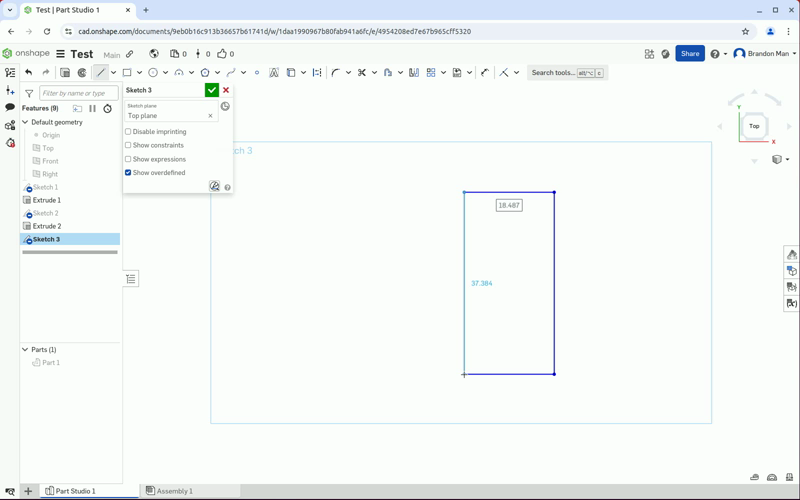
click(464, 374)
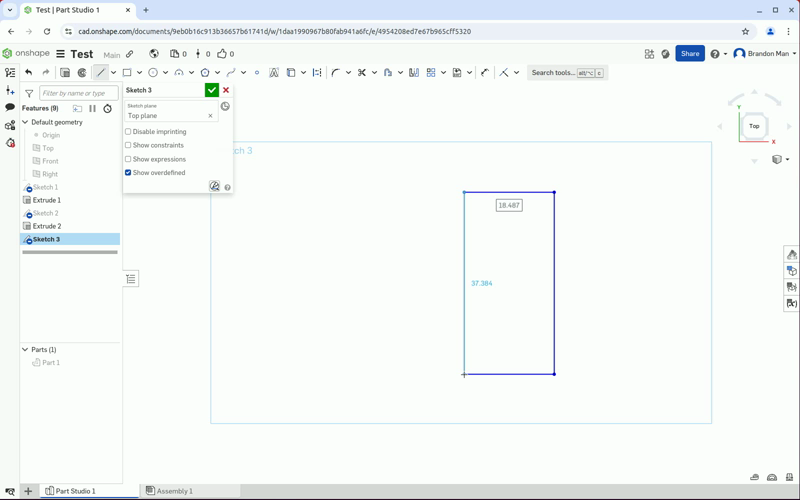
key(esc)
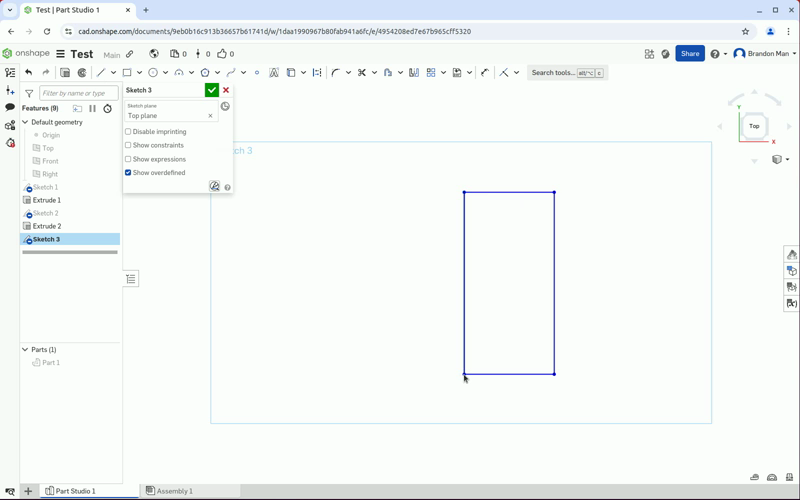
mouse_move(535, 337)
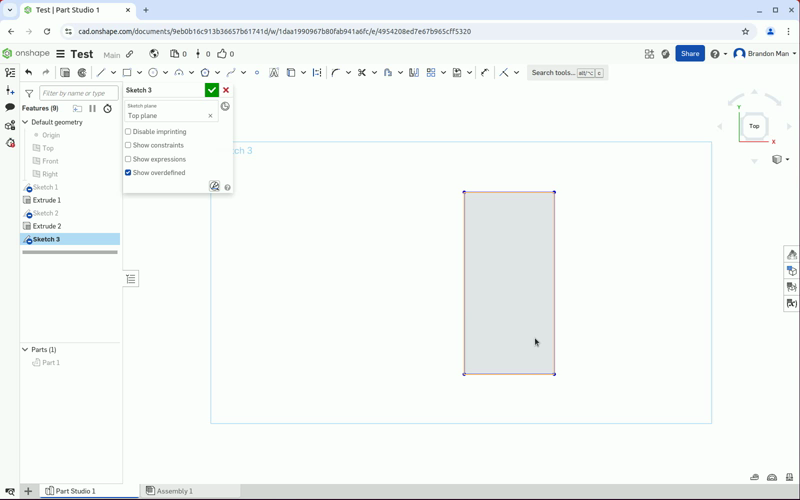
click(535, 337)
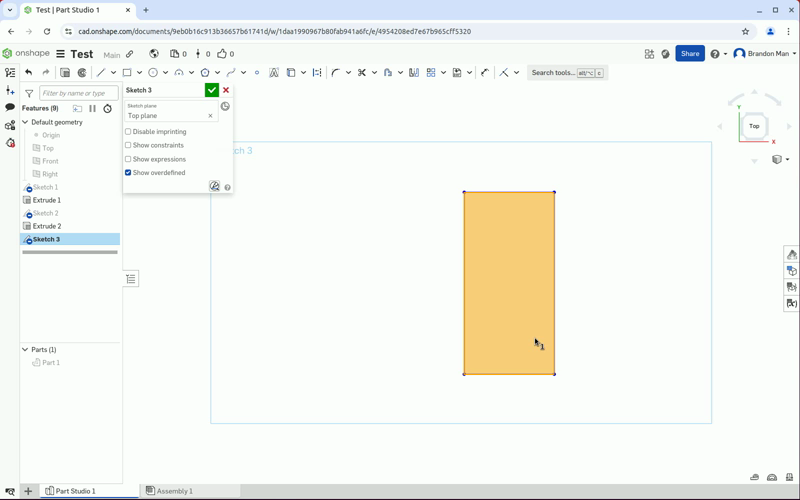
mouse_move(73, 352)
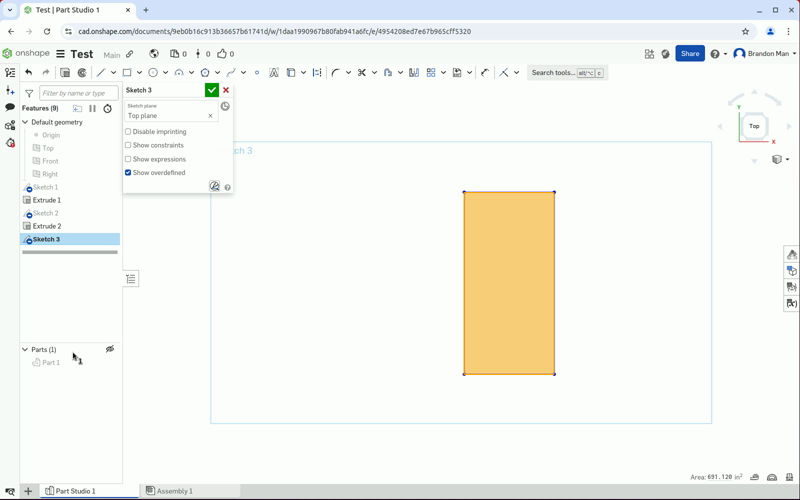
key(shift+y)
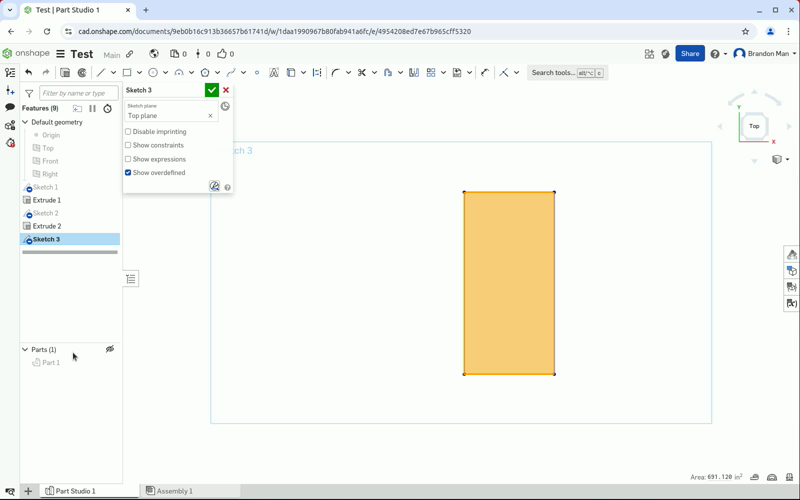
key(shift+e)
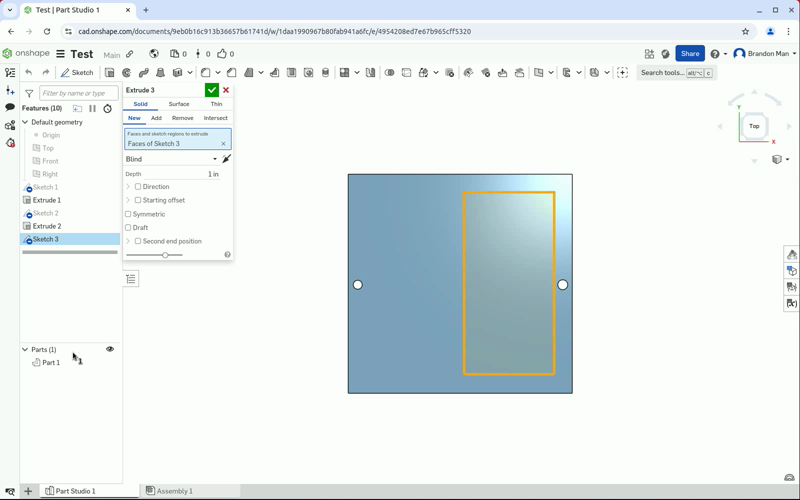
mouse_move(143, 106)
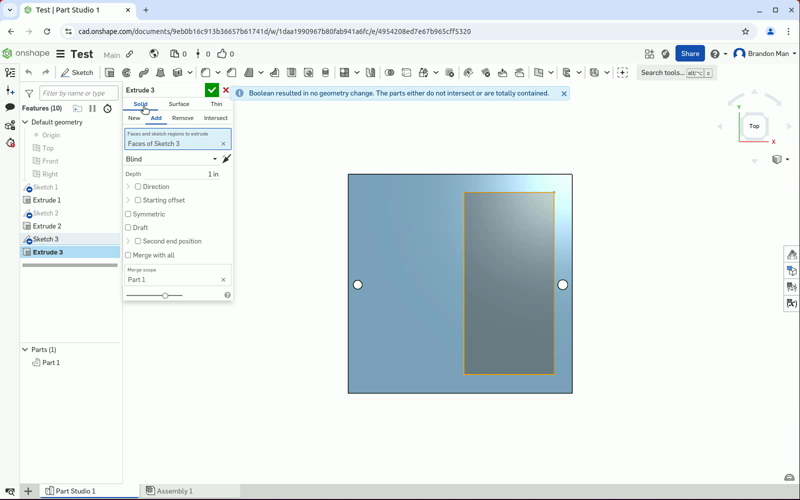
click(143, 106)
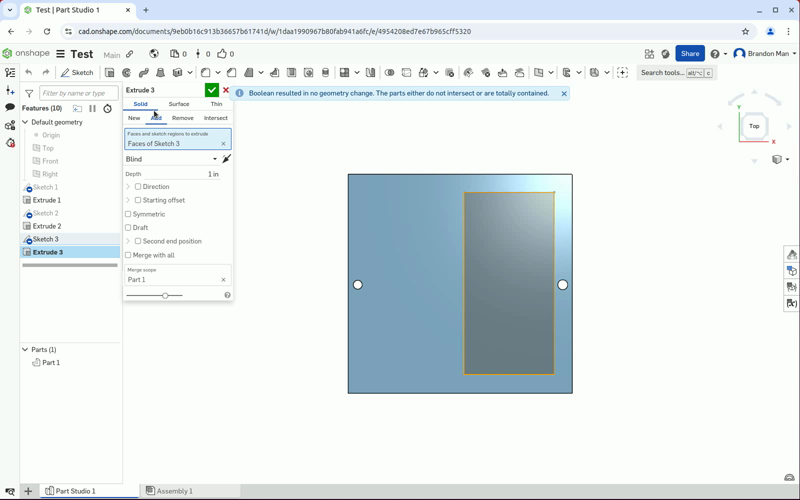
mouse_move(186, 120)
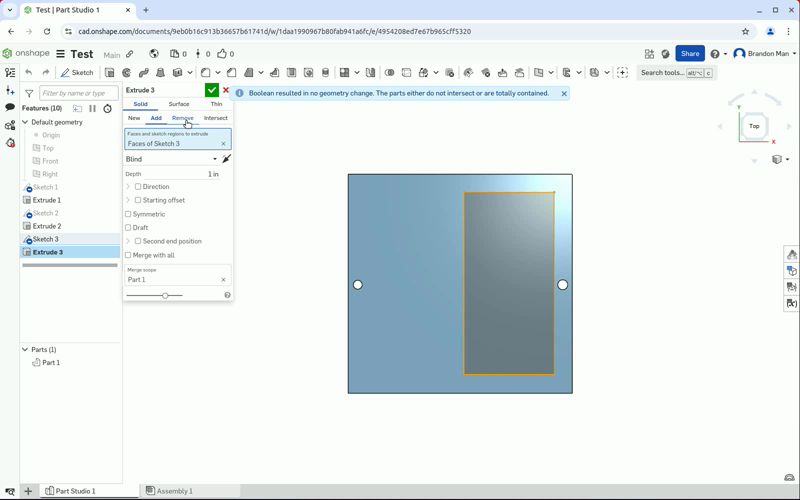
click(186, 120)
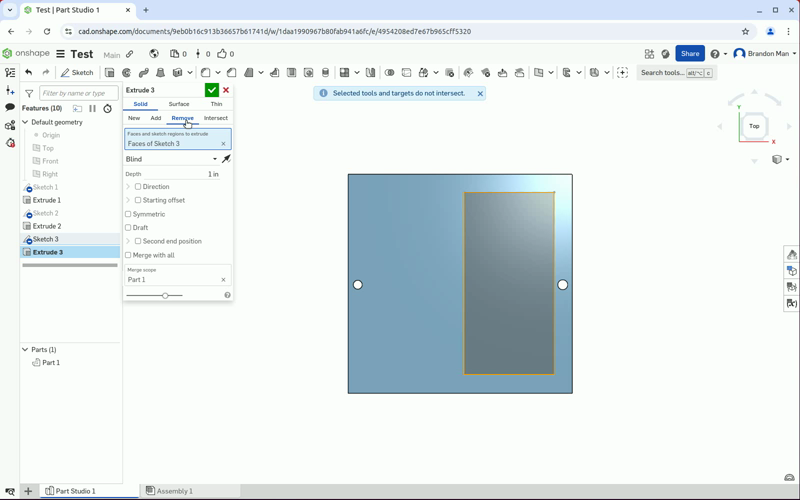
key(tab, 4)
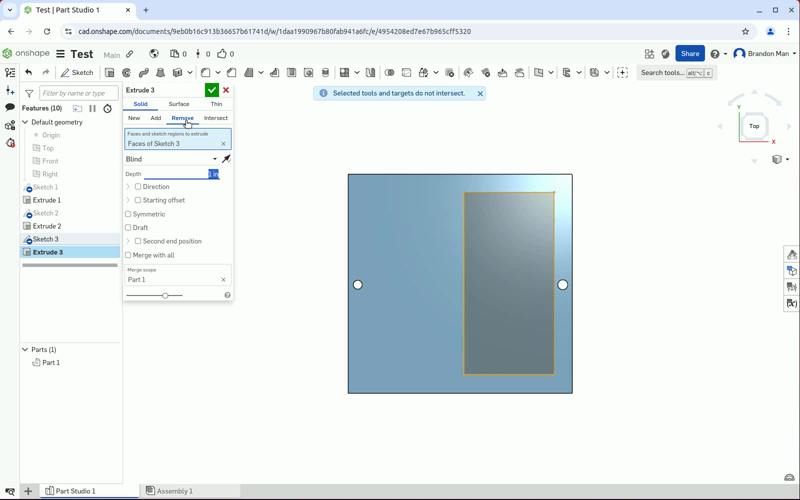
text(-2.648)
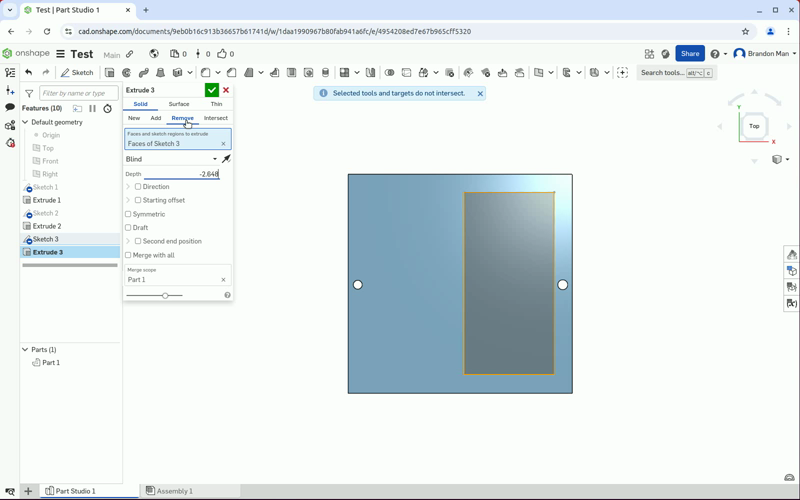
key(tab, 6)
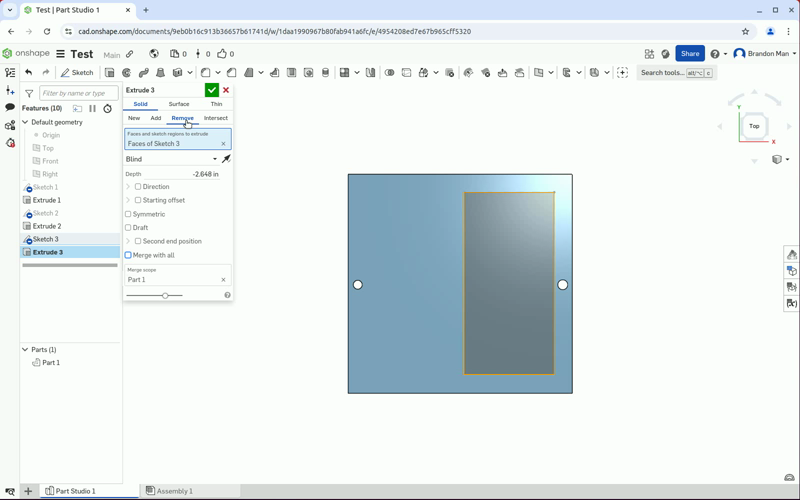
key(space)
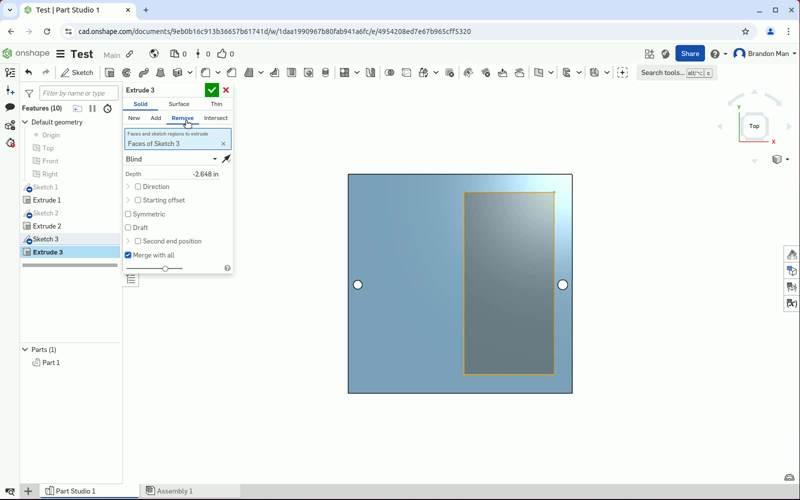
key(enter)
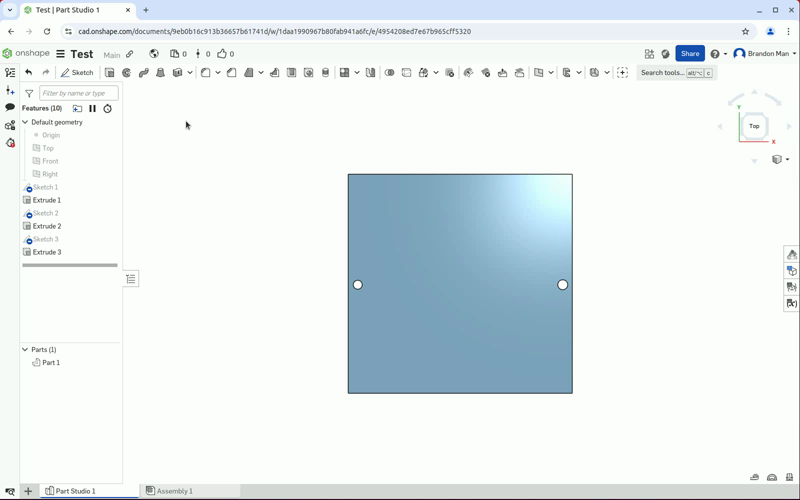
key(shift+h)
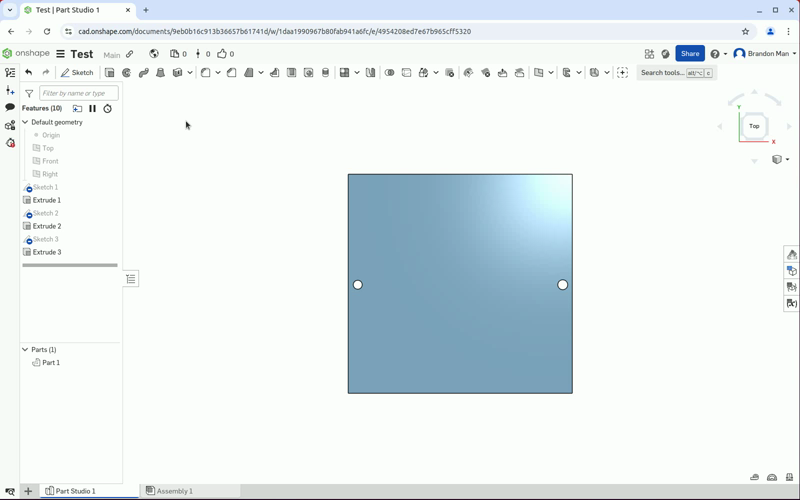
key(shift+h)
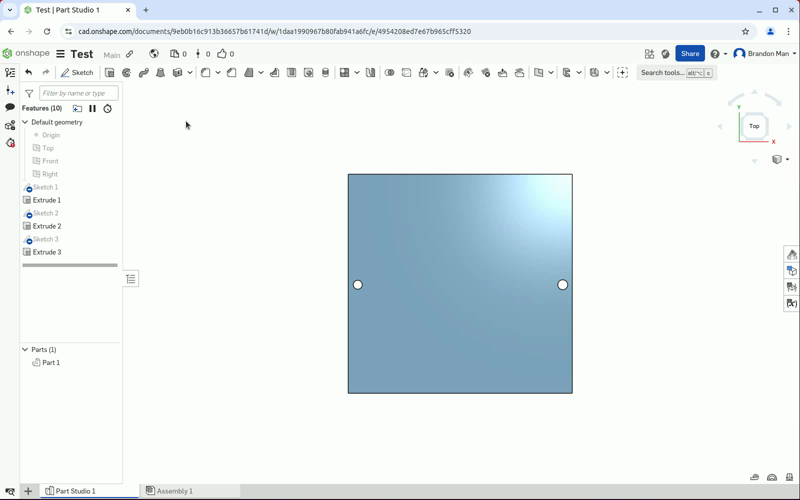
mouse_move(73, 189)
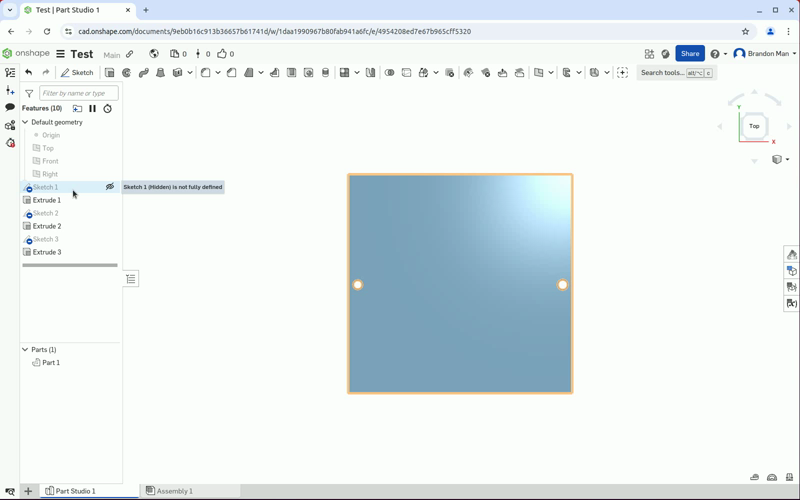
click(73, 189)
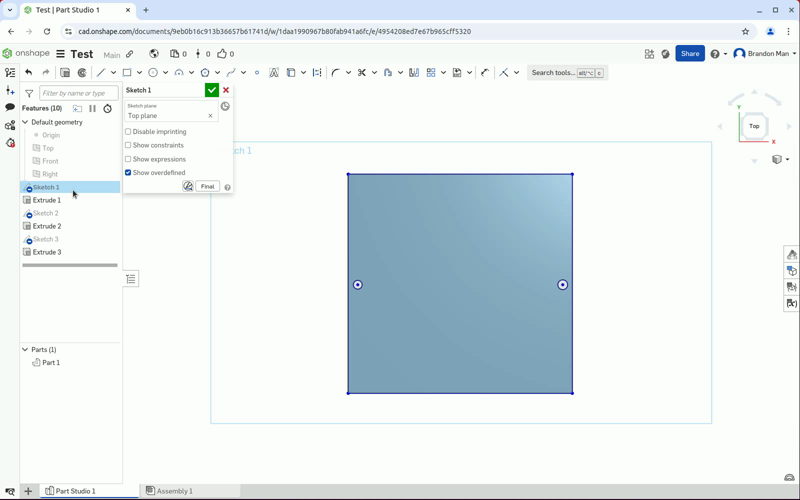
mouse_move(229, 92)
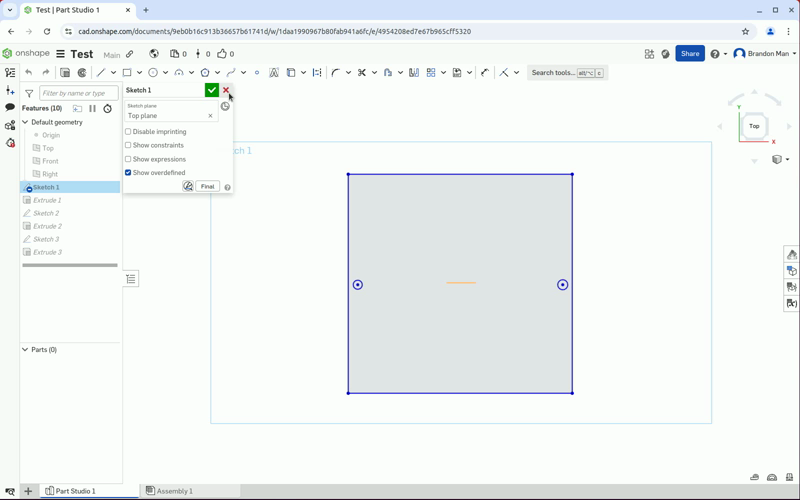
click(229, 92)
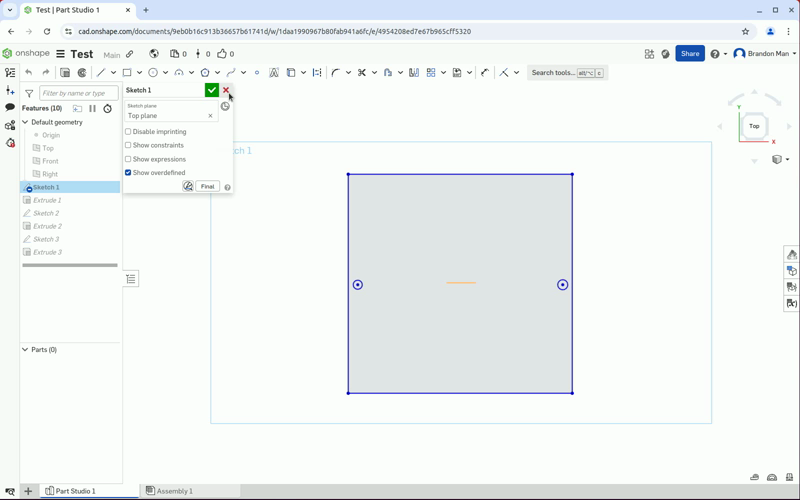
key(shift+s)
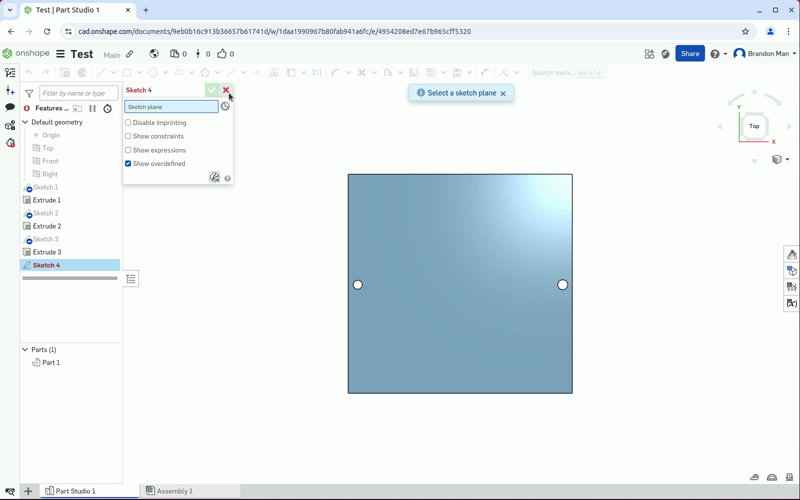
mouse_move(73, 150)
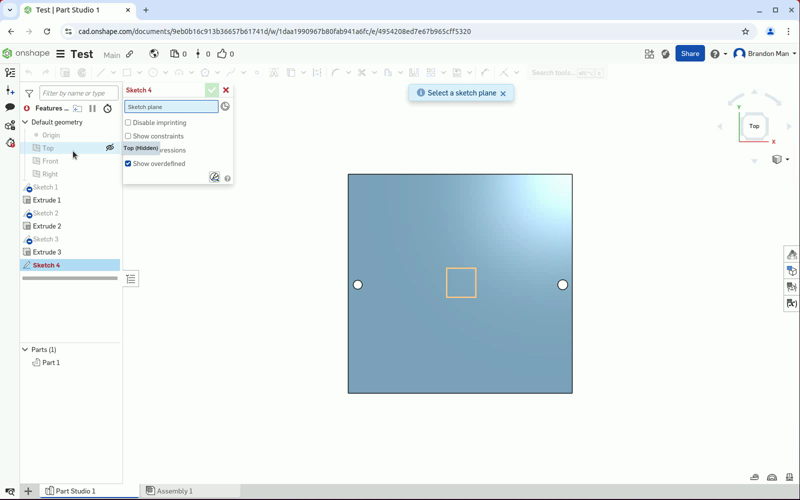
click(73, 150)
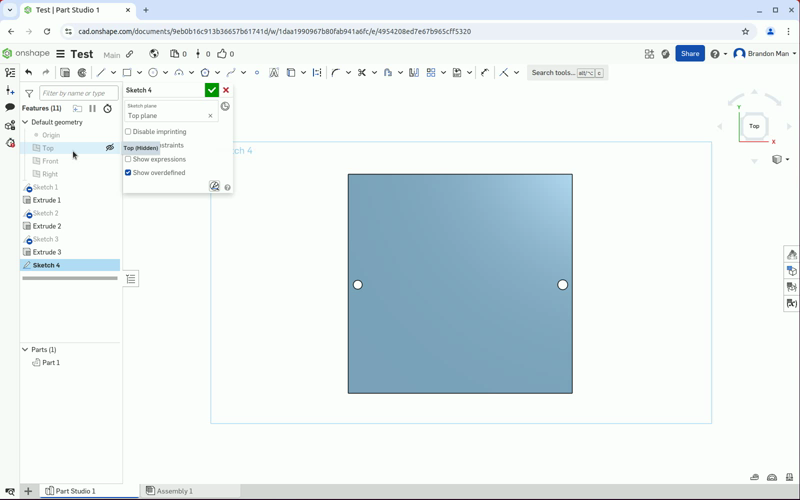
mouse_move(73, 352)
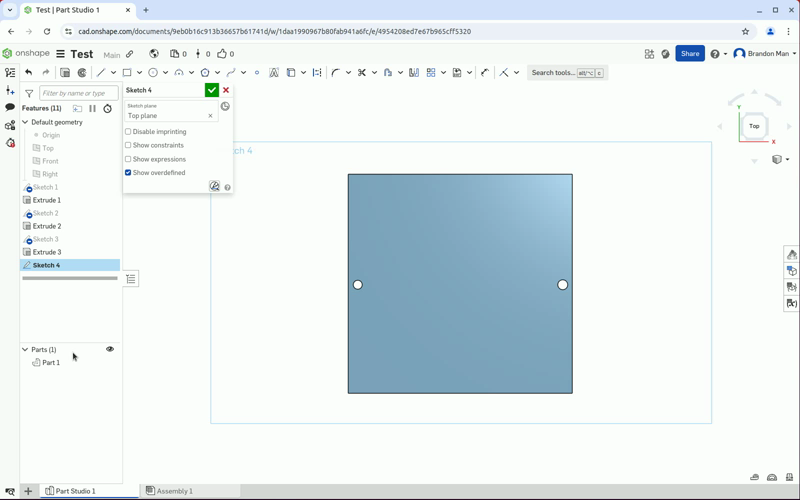
key(y)
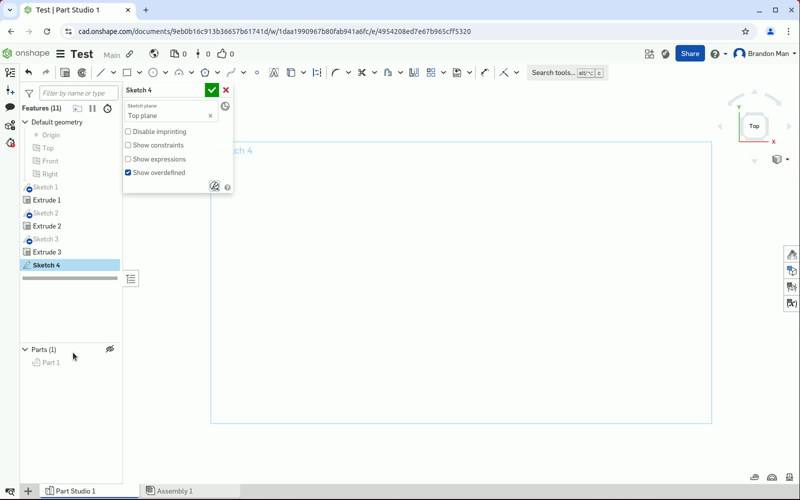
key(l)
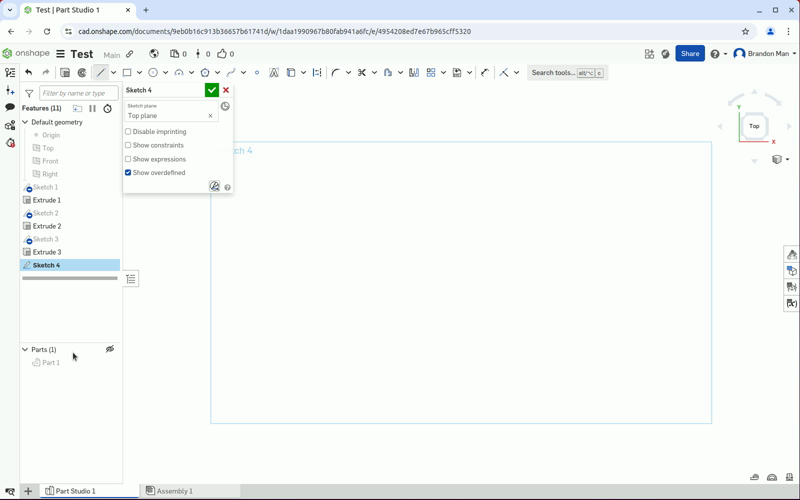
key_down(shift)
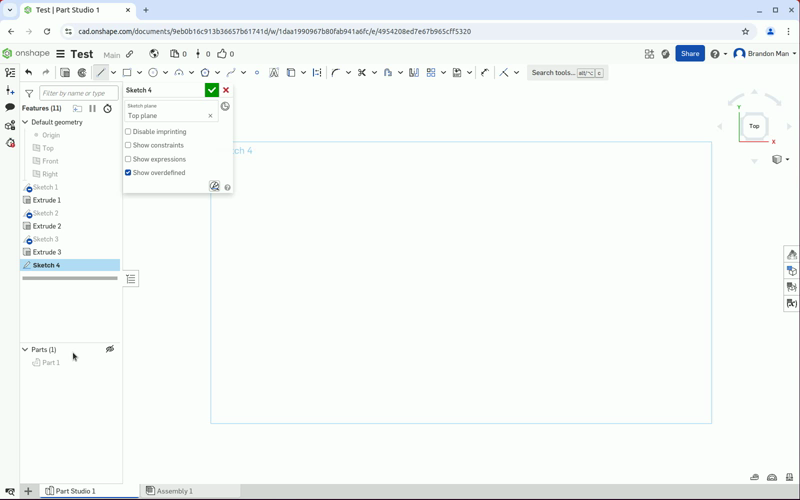
mouse_move(559, 393)
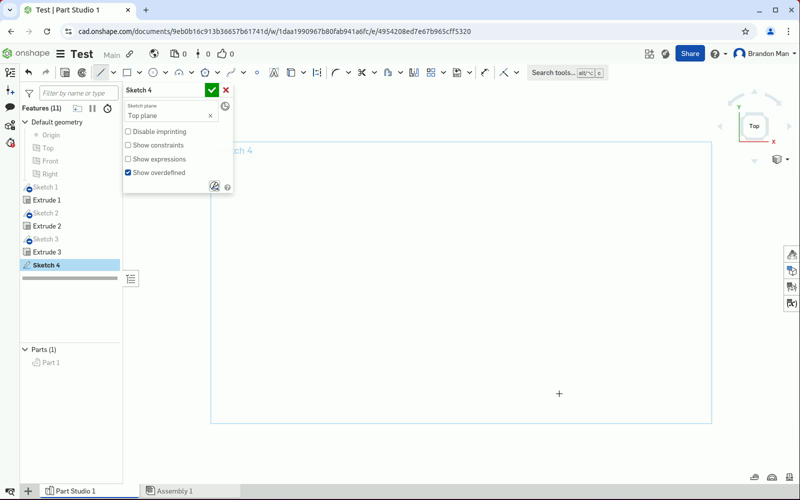
click(559, 393)
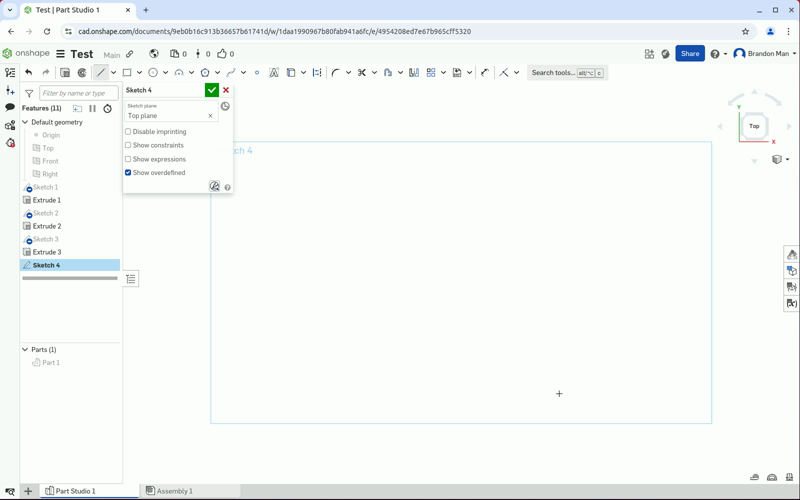
key_up(shift)
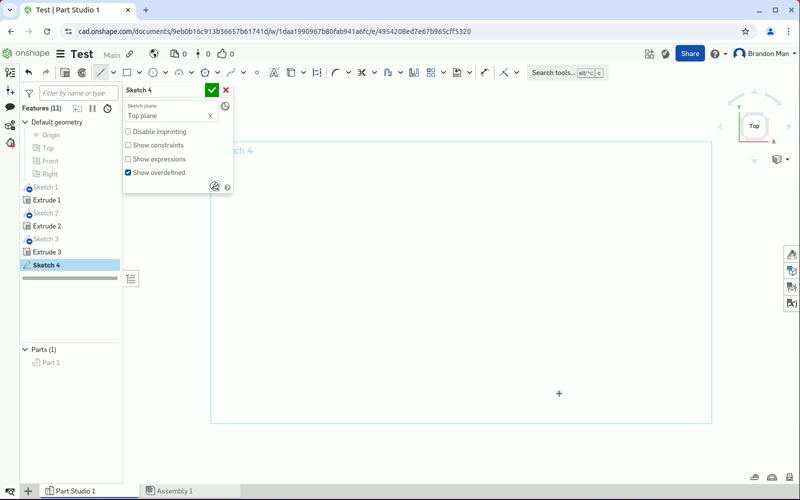
key_down(shift)
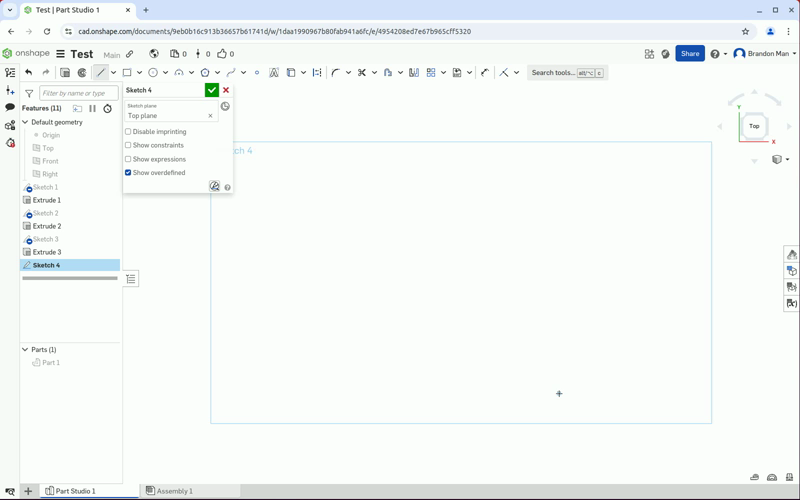
mouse_move(589, 393)
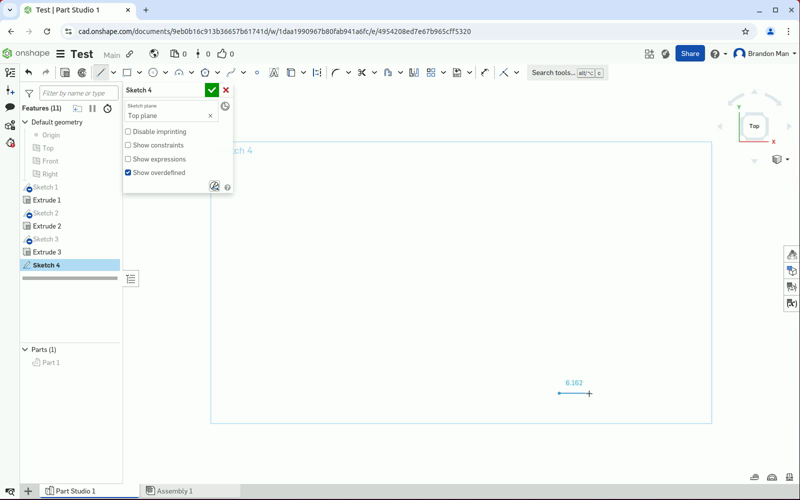
mouse_move(574, 393)
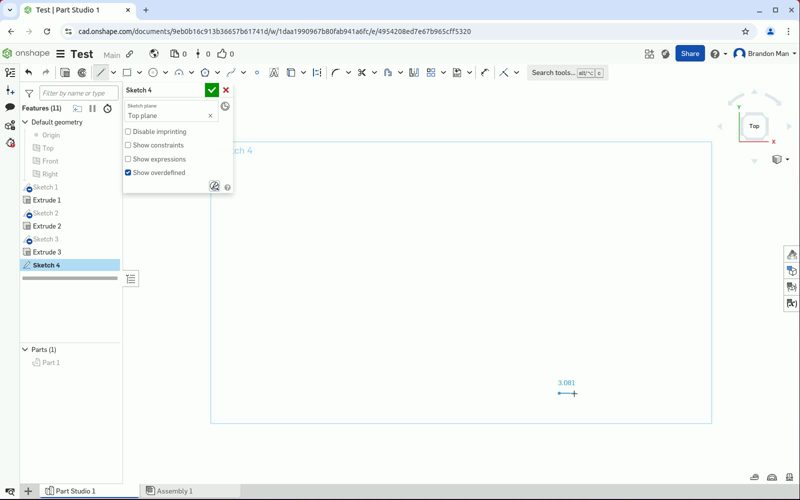
click(574, 393)
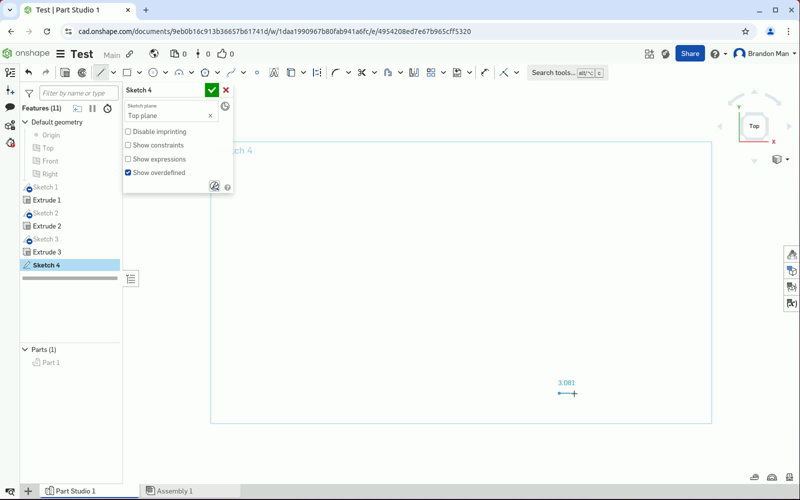
key_up(shift)
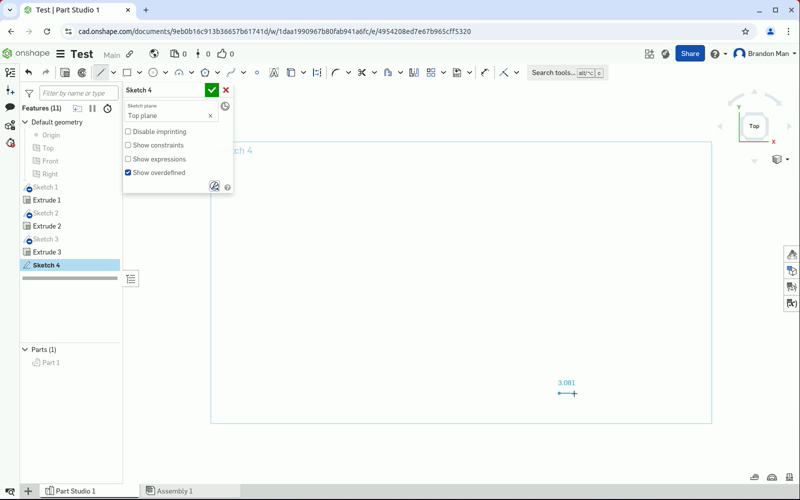
key_down(shift)
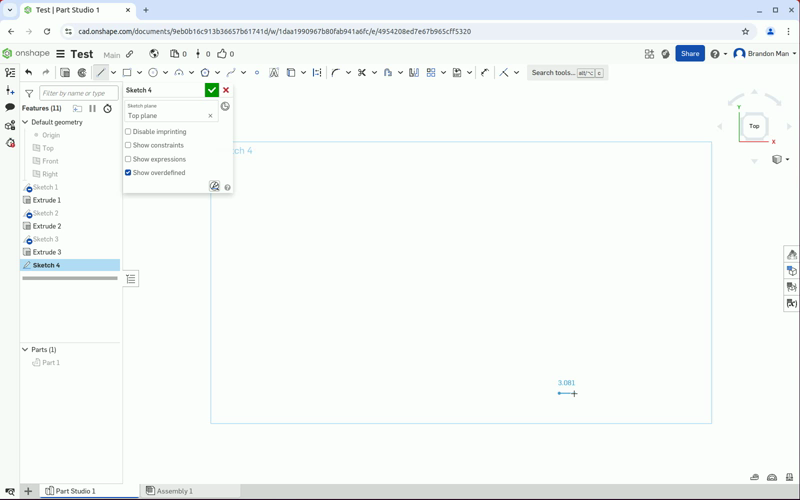
mouse_move(589, 393)
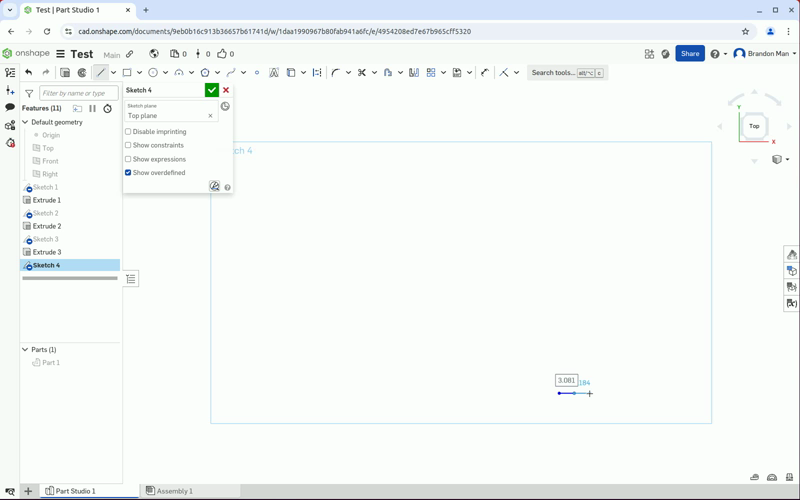
mouse_move(574, 378)
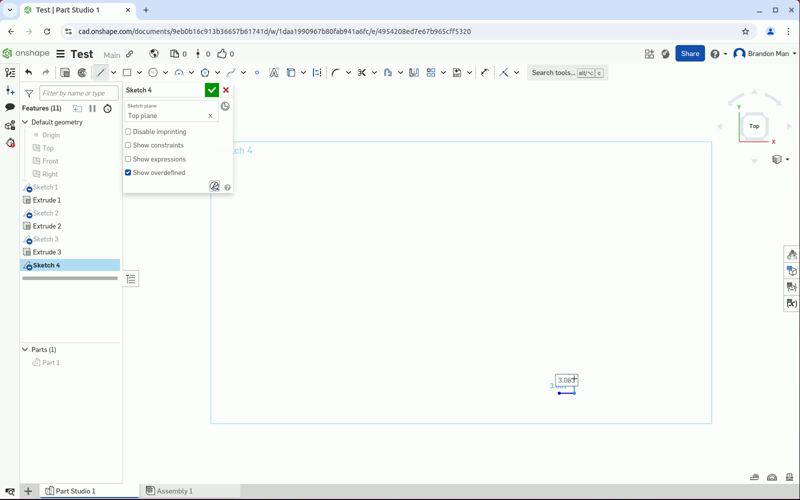
click(574, 378)
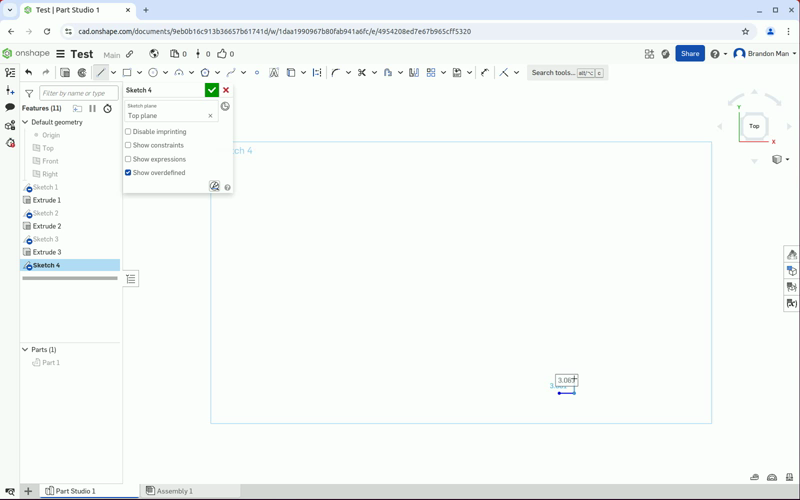
key_up(shift)
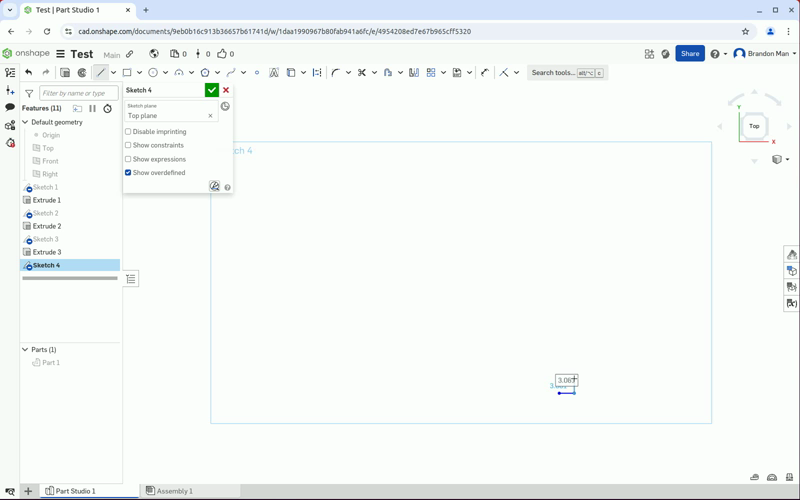
key_down(shift)
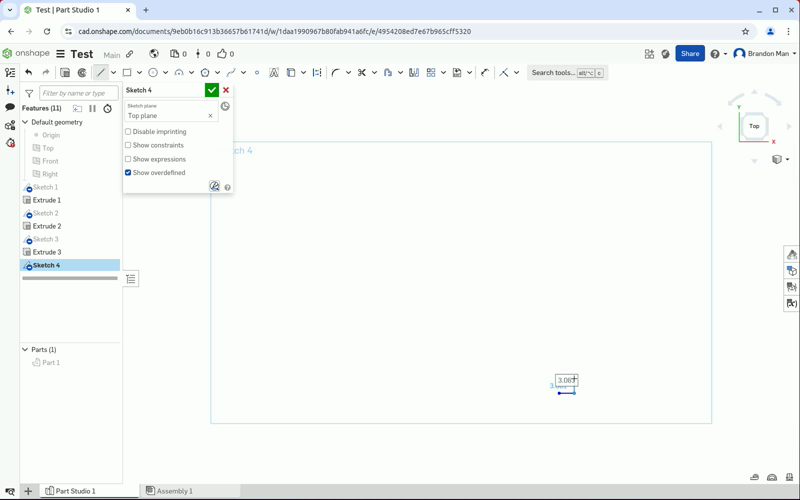
mouse_move(589, 378)
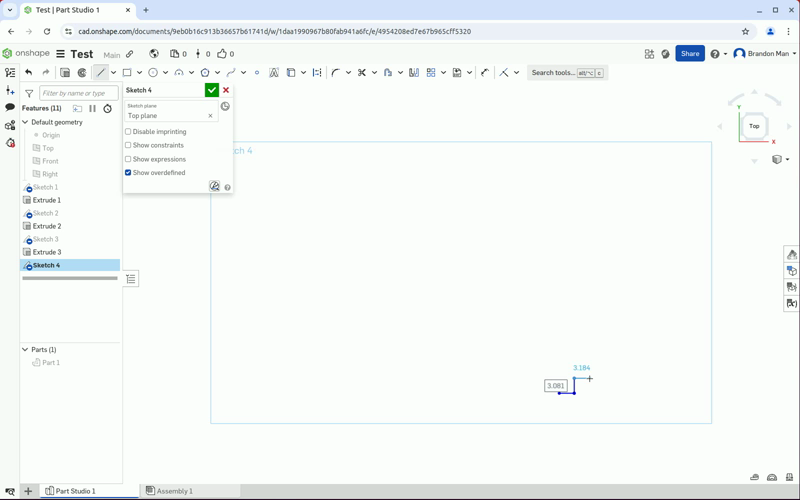
mouse_move(559, 378)
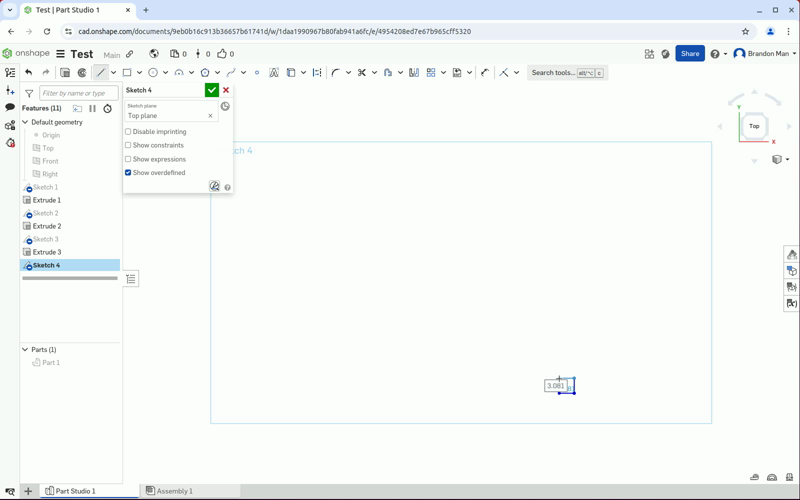
click(559, 378)
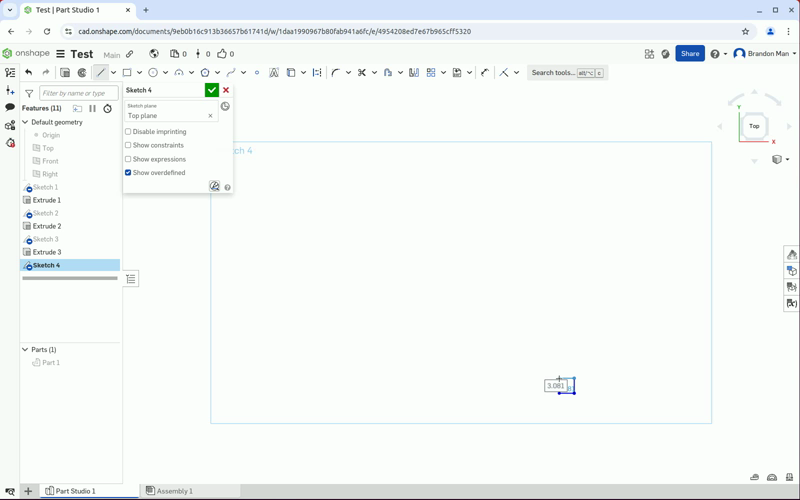
key_up(shift)
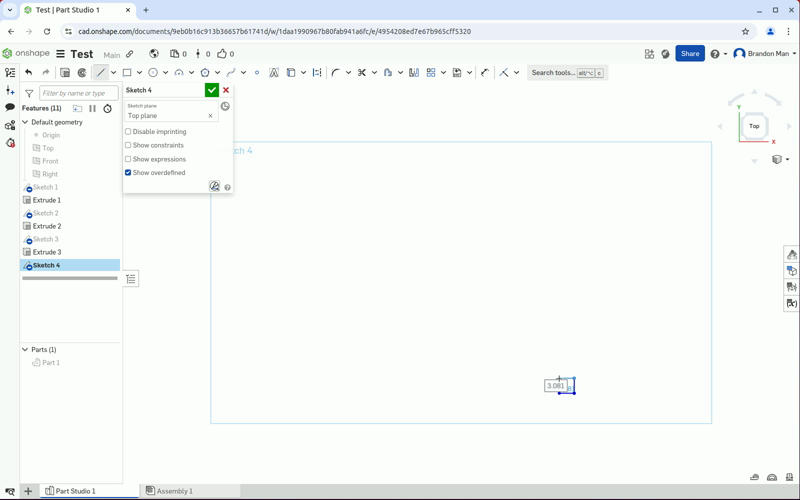
mouse_move(589, 378)
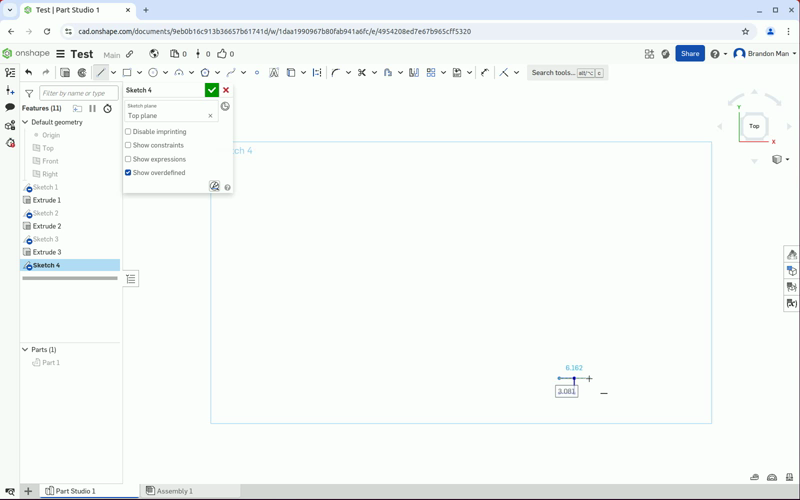
key_down(shift)
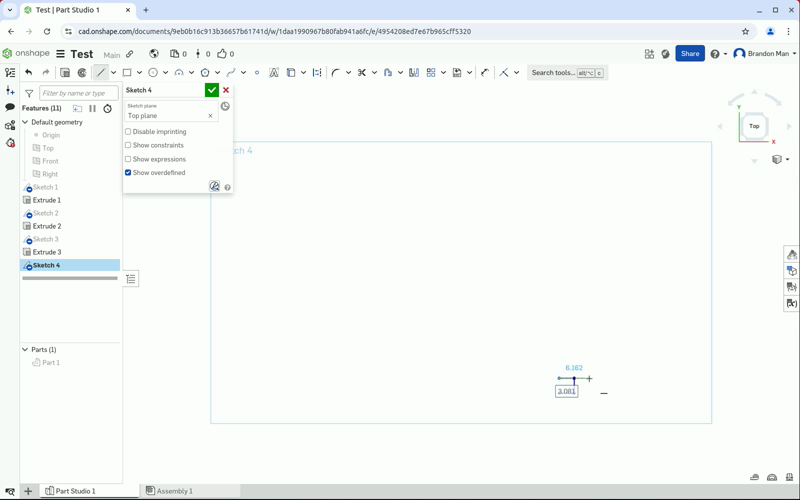
mouse_move(559, 393)
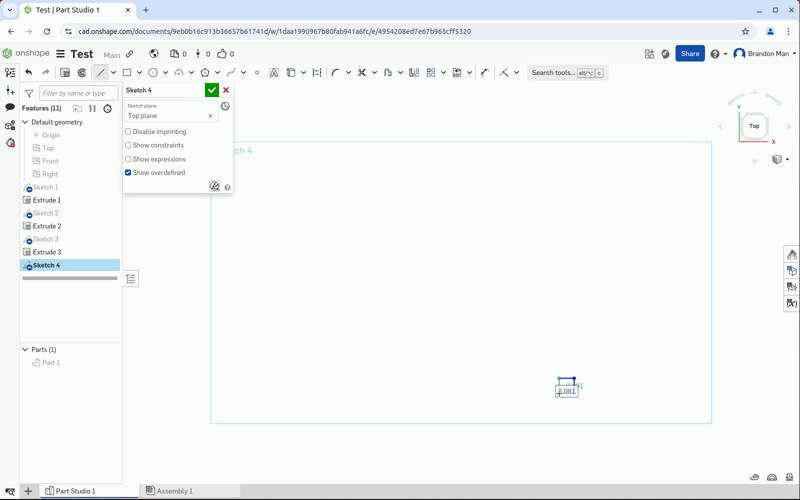
key_up(shift)
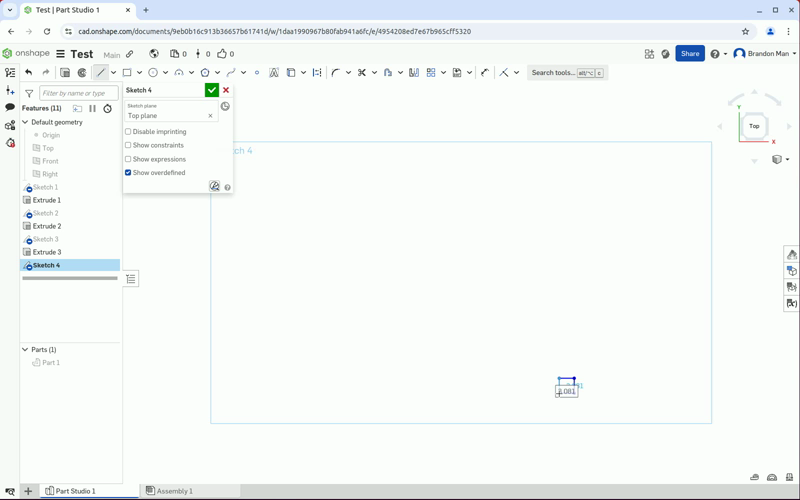
click(559, 393)
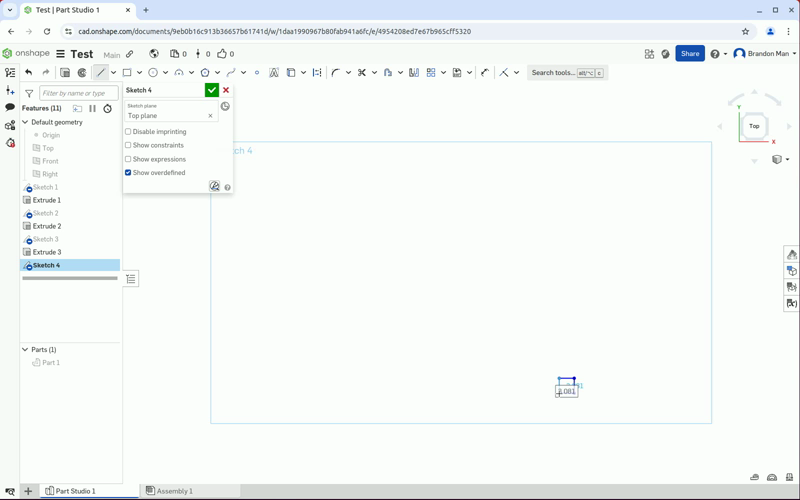
key(esc)
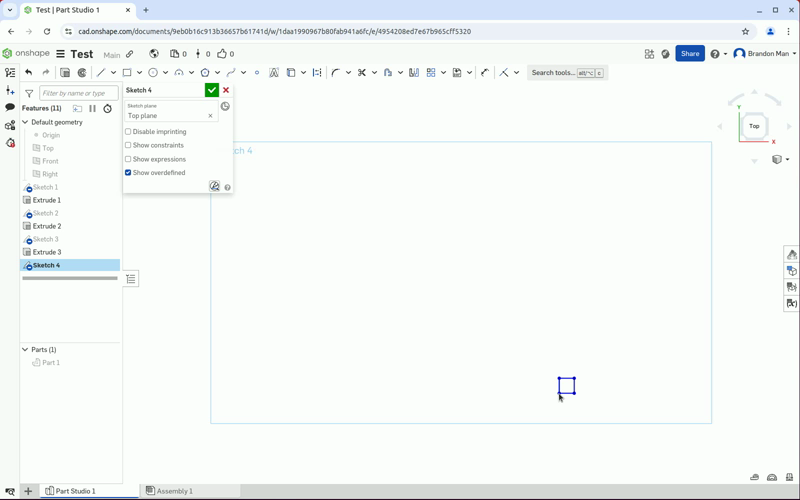
mouse_move(571, 384)
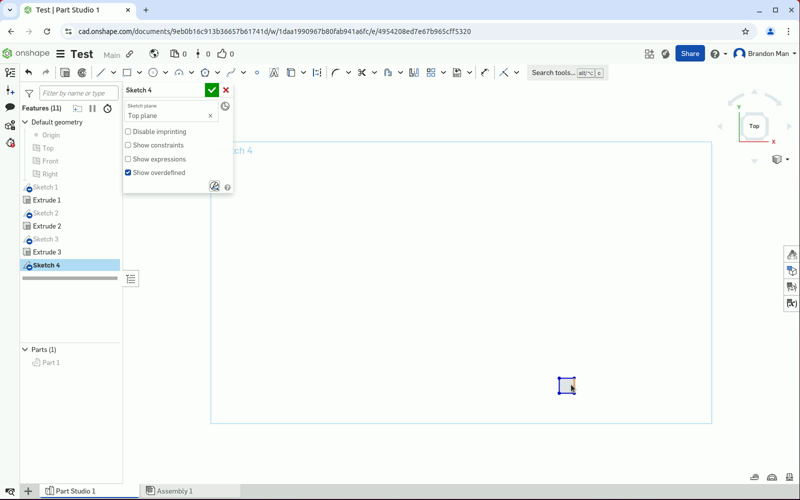
scroll(6)
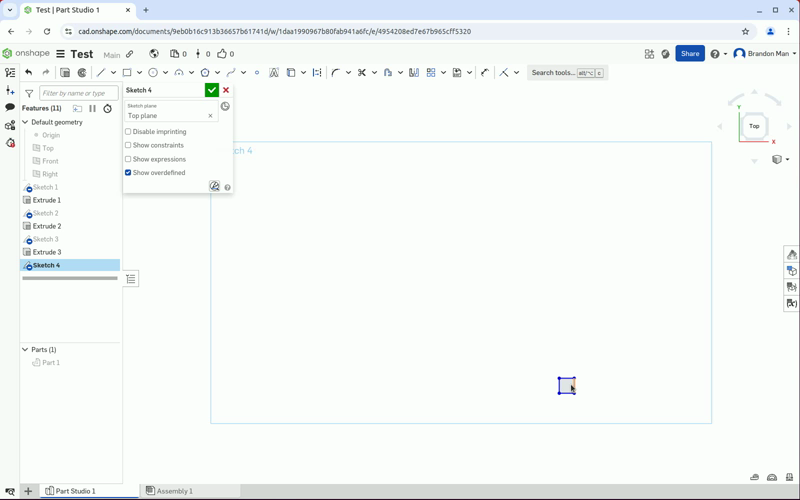
scroll(6)
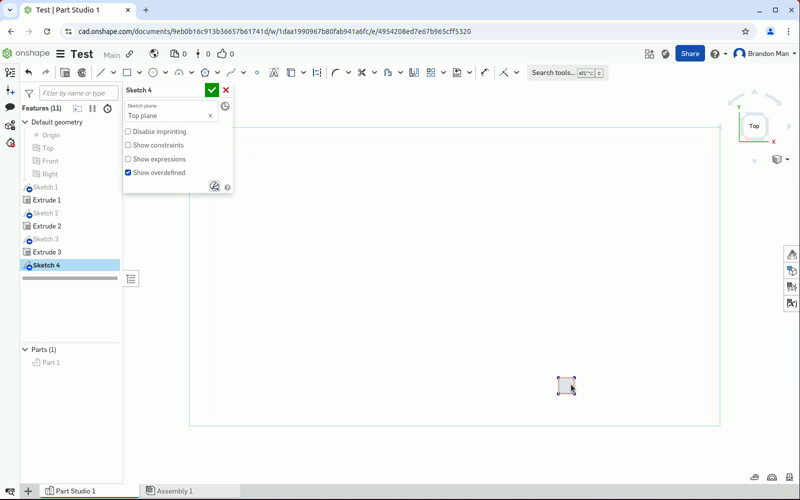
scroll(6)
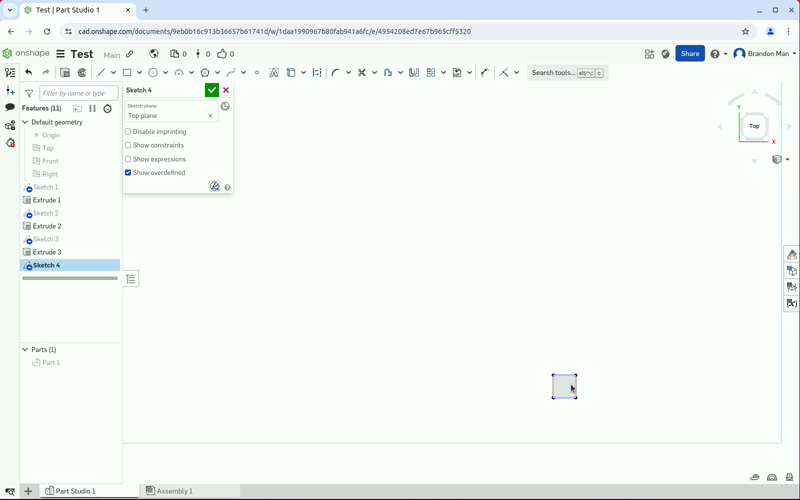
scroll(6)
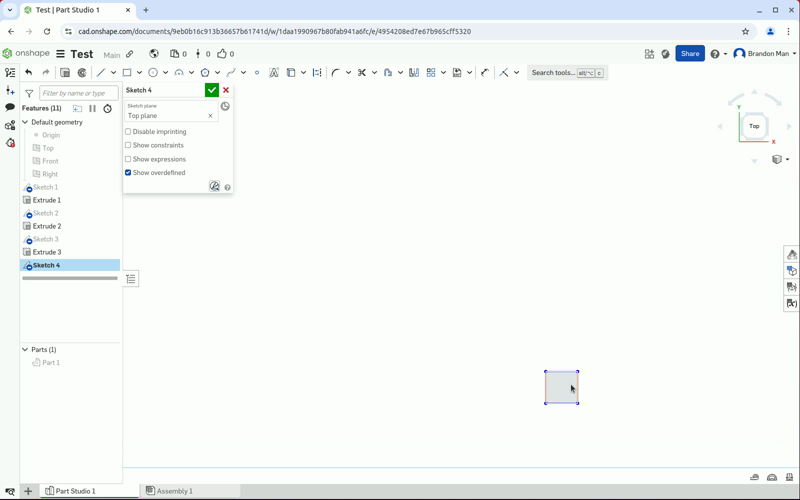
scroll(6)
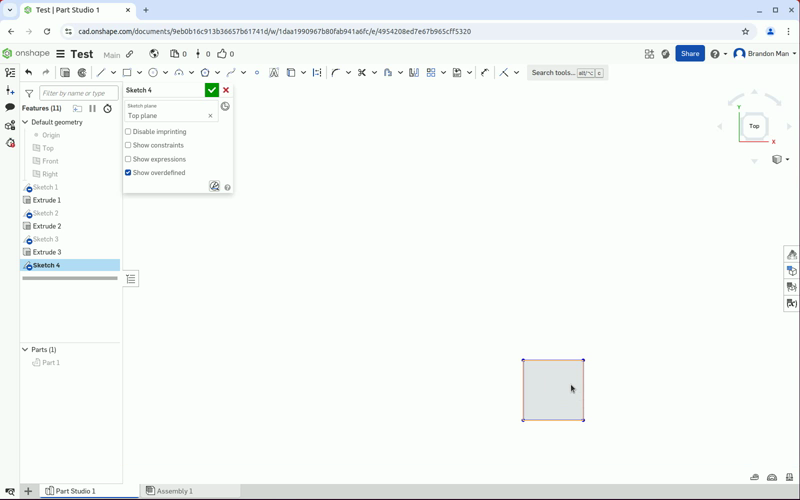
scroll(6)
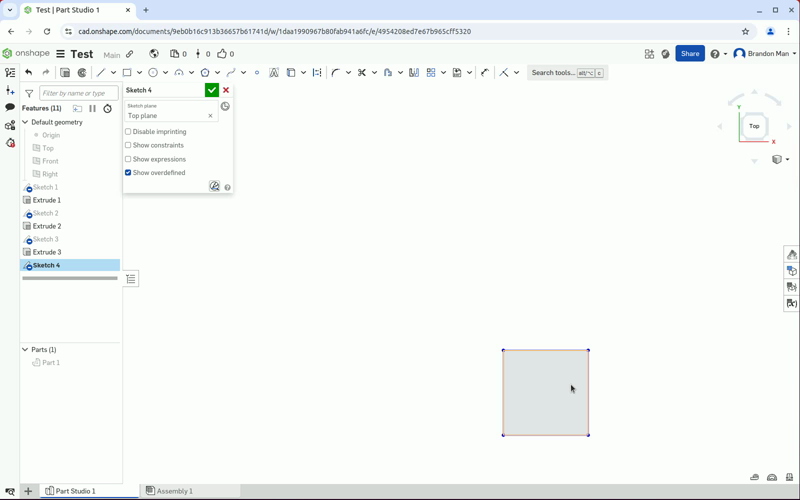
scroll(6)
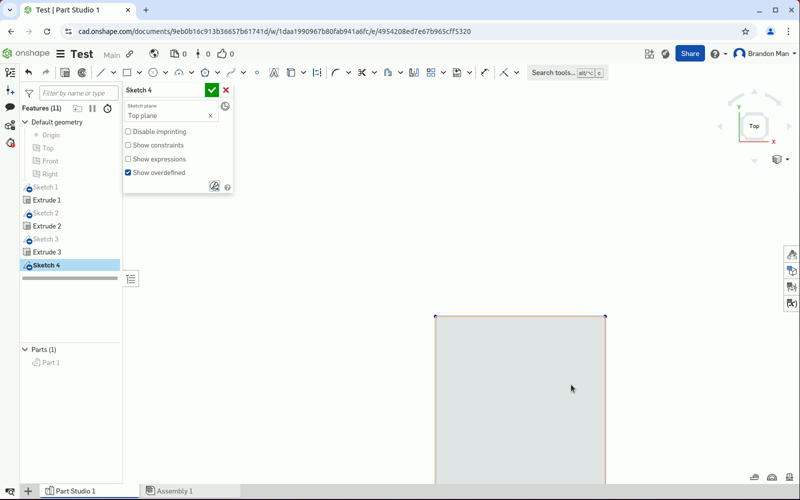
click(571, 384)
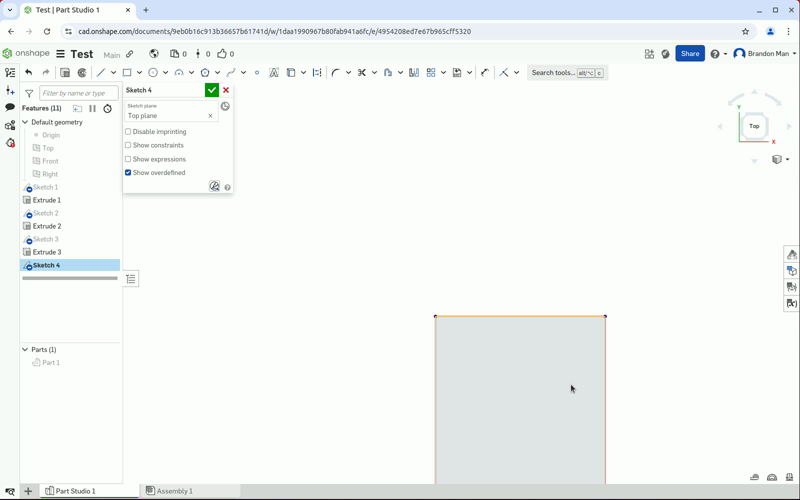
scroll(-6)
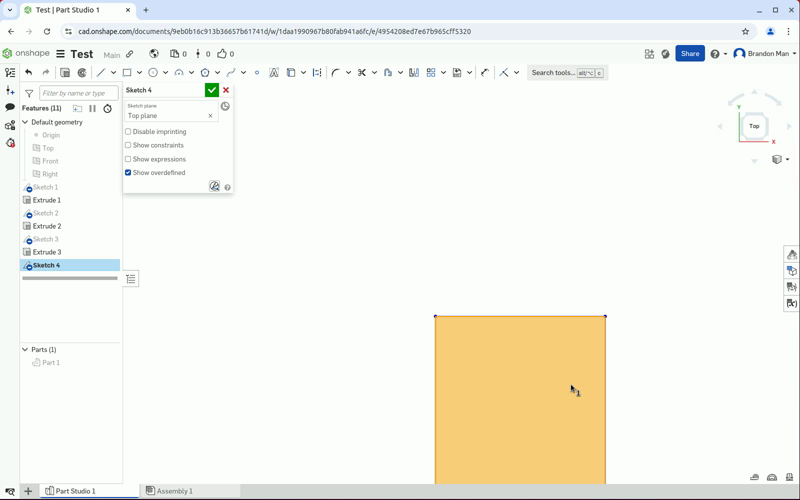
scroll(-6)
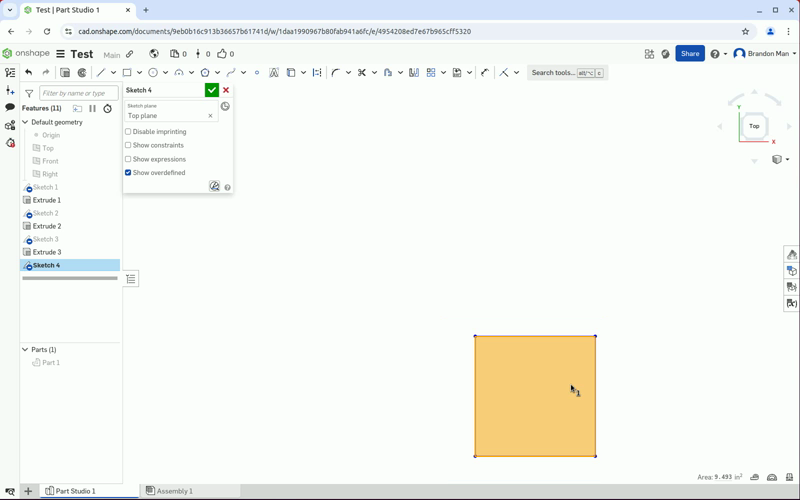
scroll(-6)
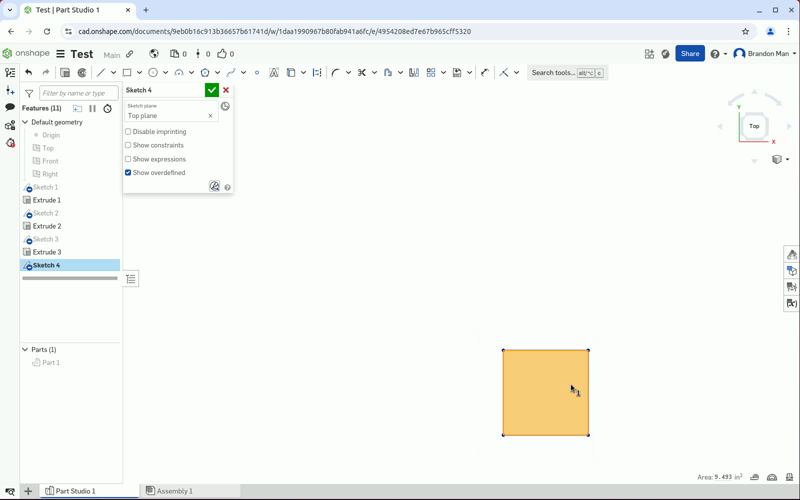
scroll(-6)
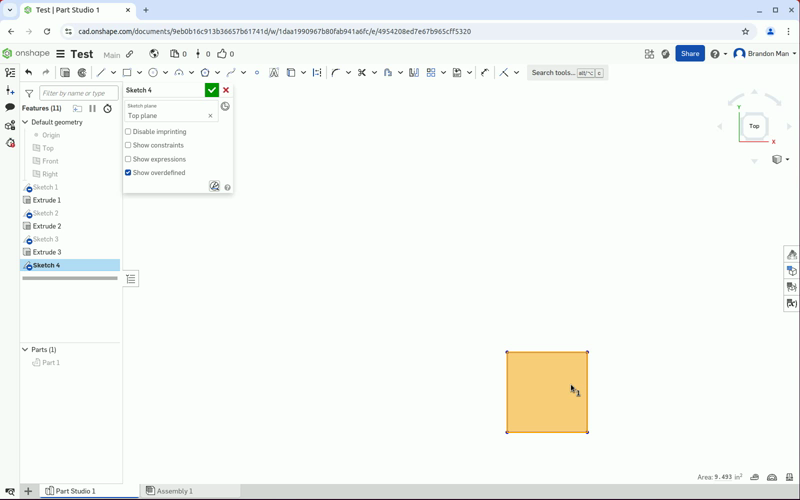
scroll(-6)
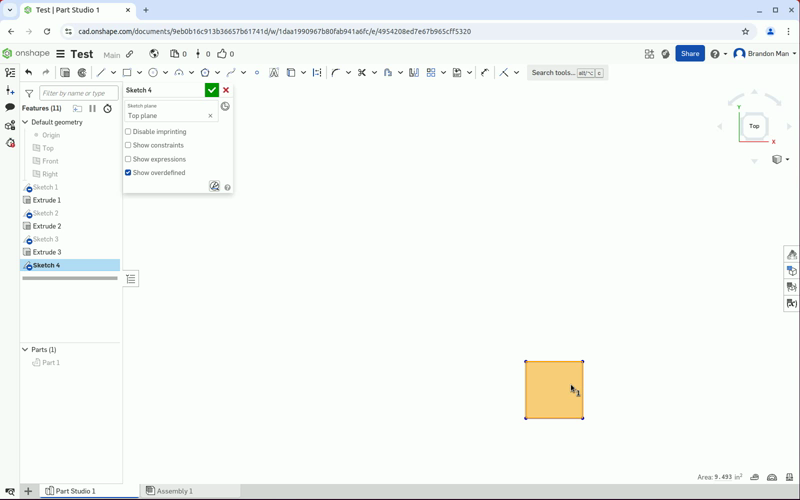
scroll(-6)
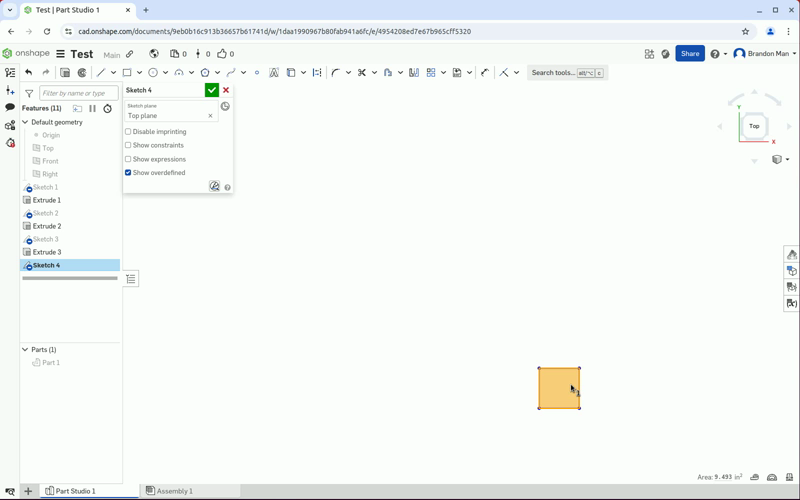
scroll(-6)
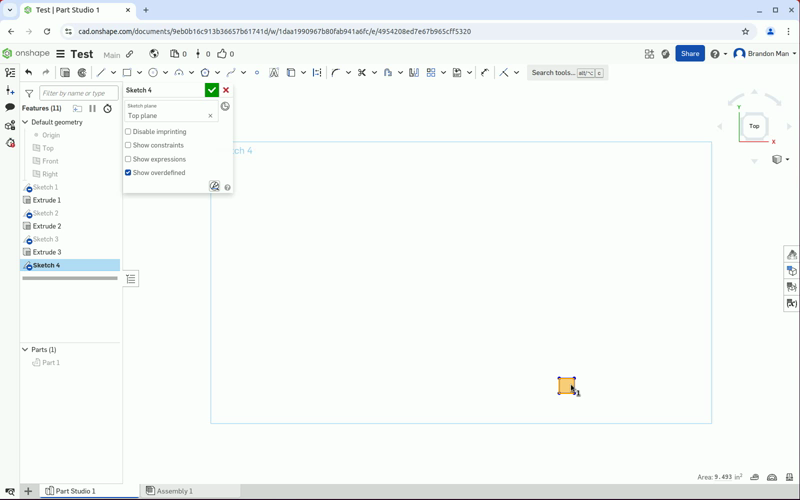
mouse_move(73, 352)
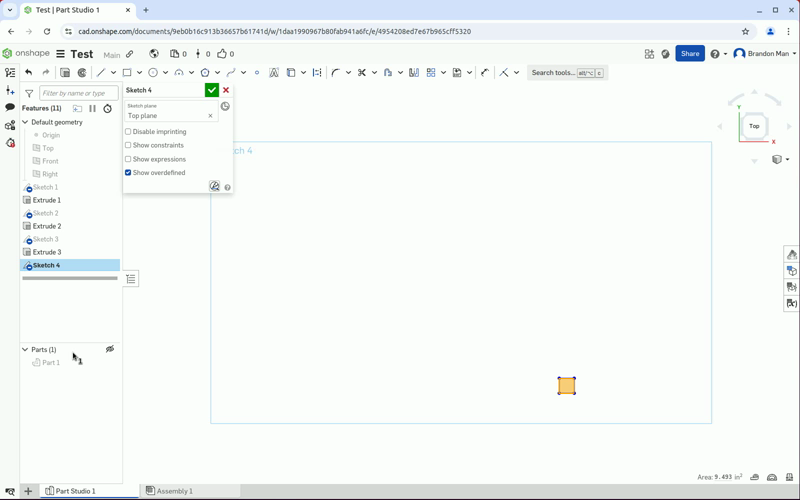
key(shift+y)
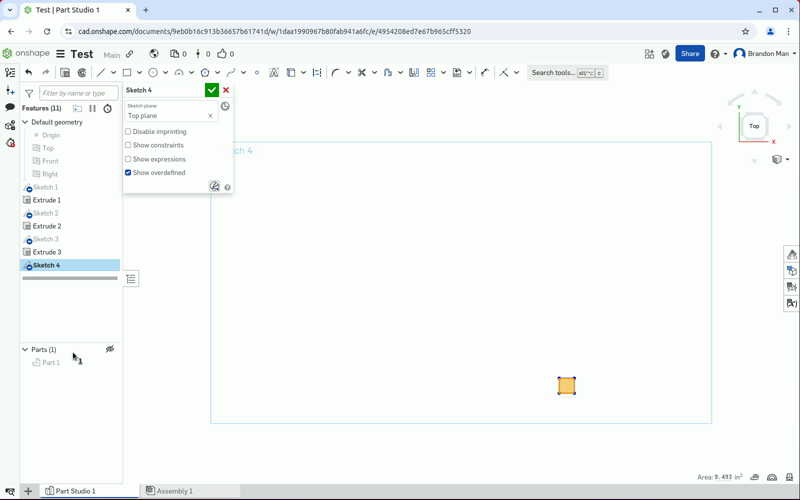
key(shift+e)
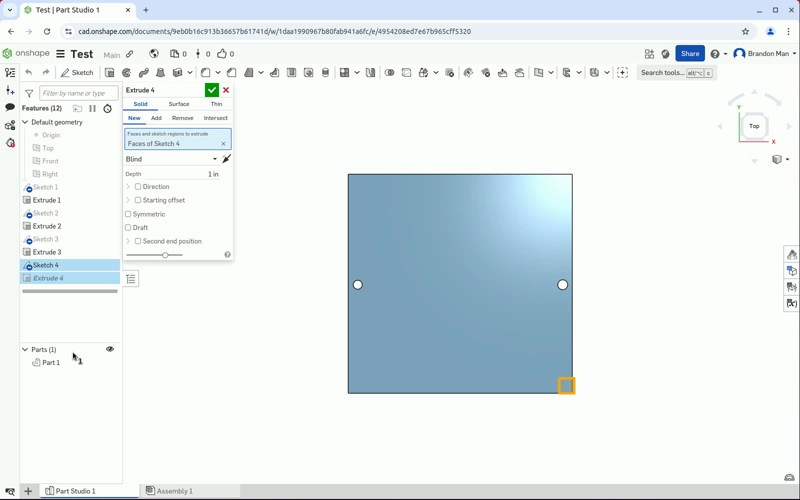
mouse_move(143, 106)
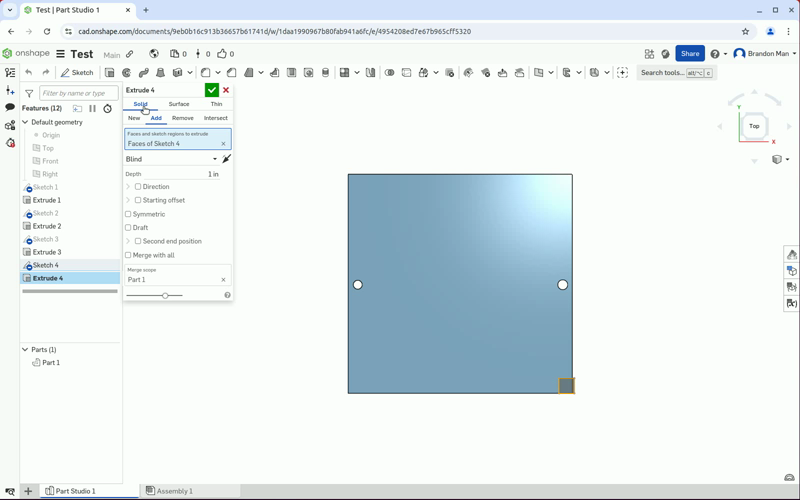
click(143, 106)
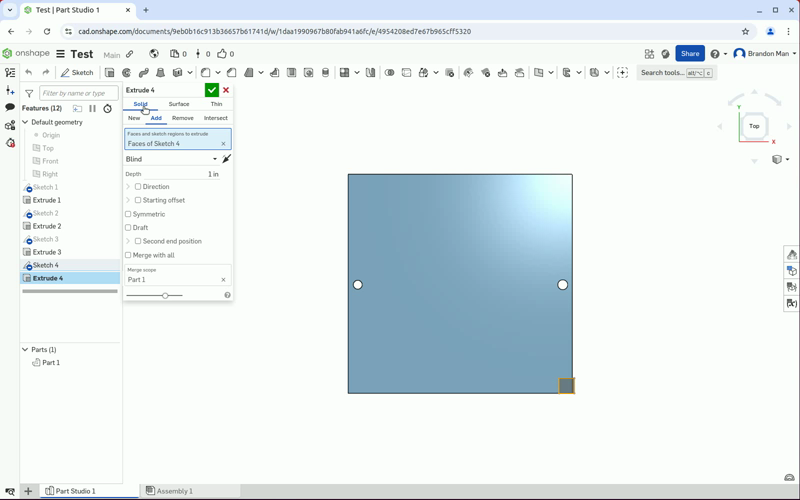
mouse_move(186, 120)
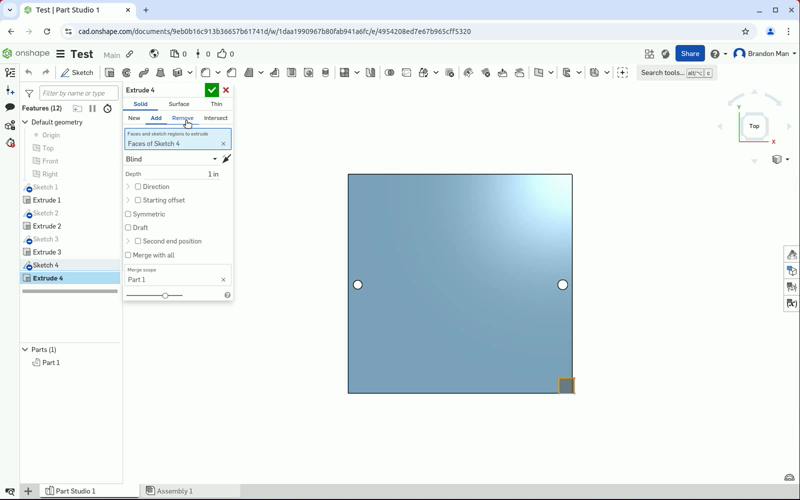
click(186, 120)
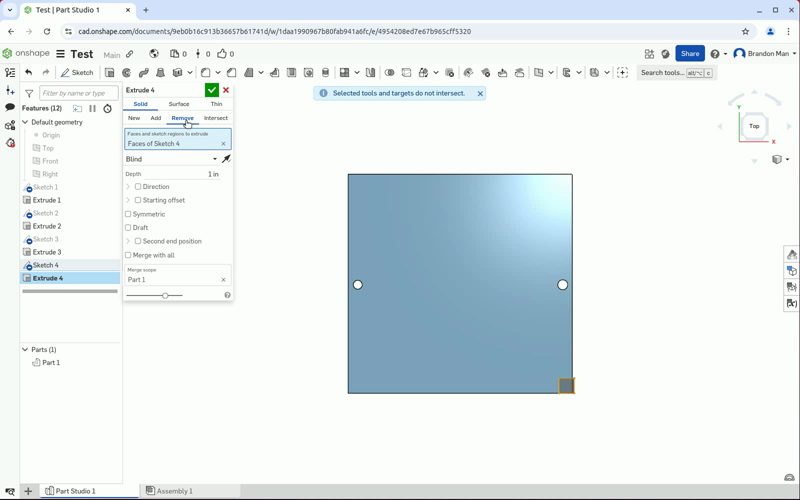
key(tab, 4)
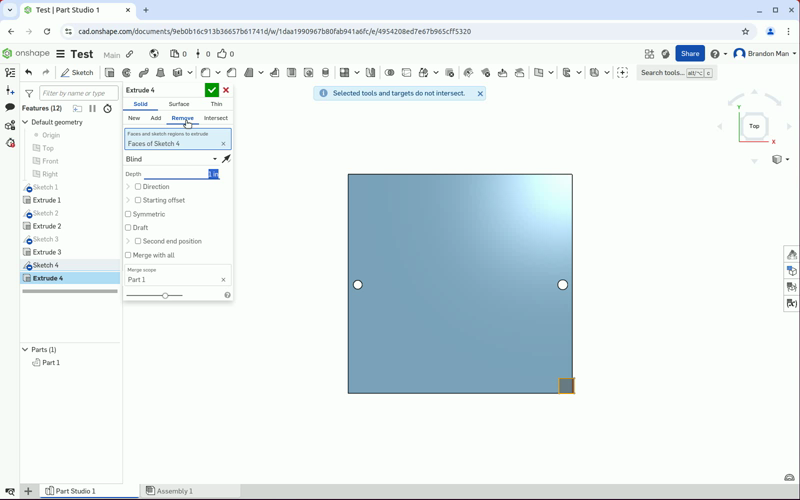
text(-9.869)
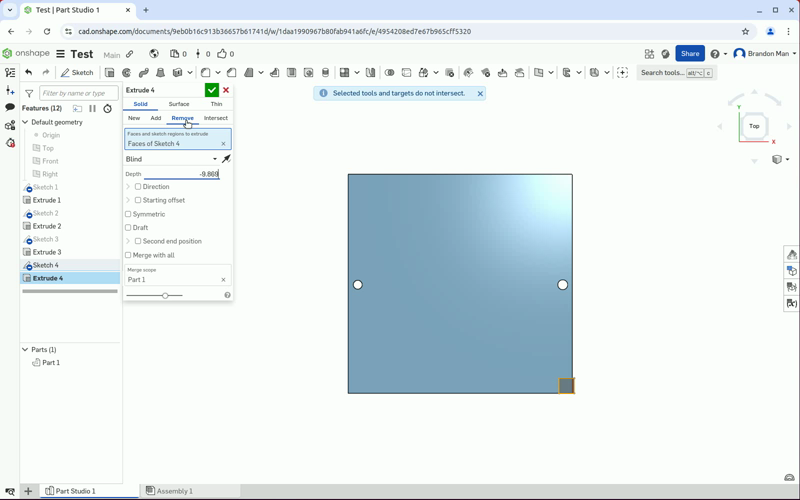
key(tab, 6)
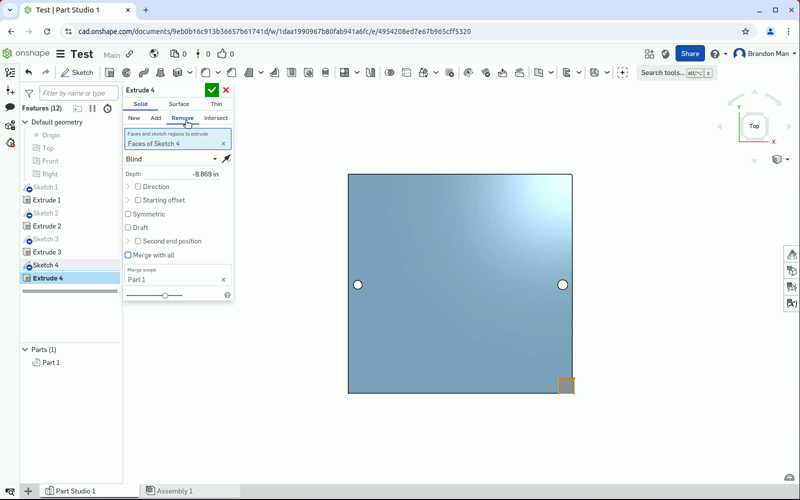
key(space)
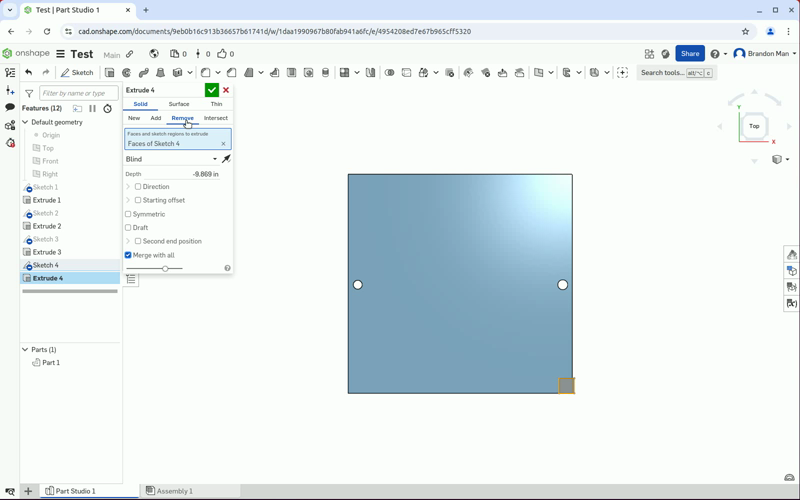
key(enter)
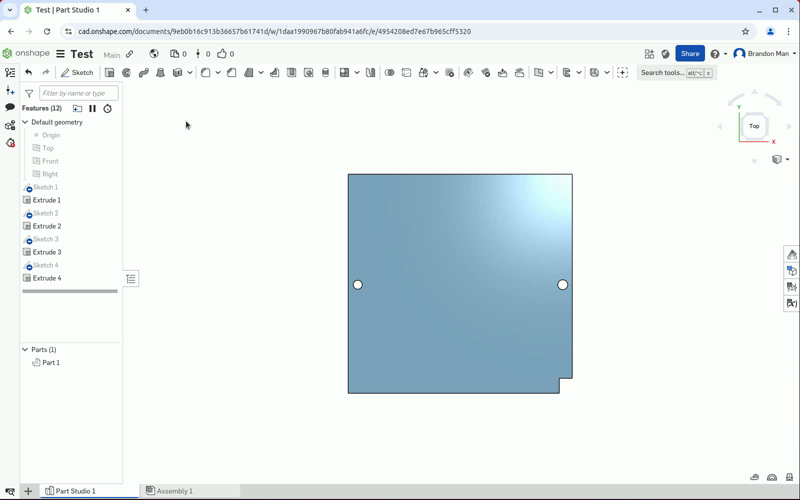
key(shift+h)
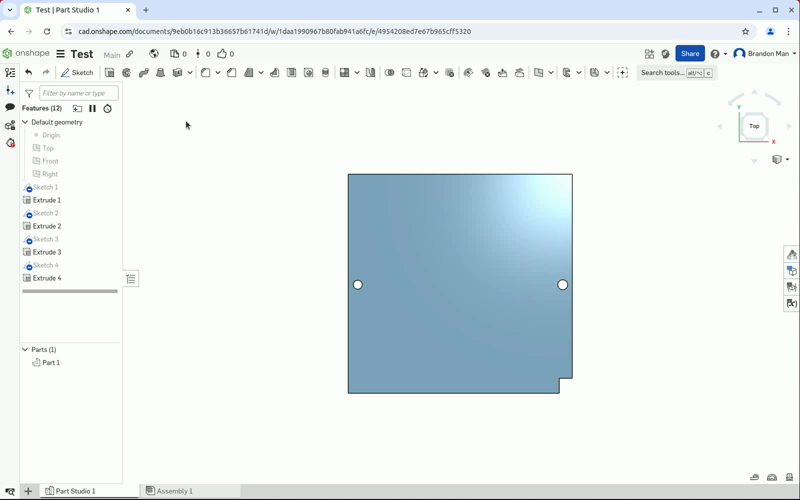
key(shift+h)
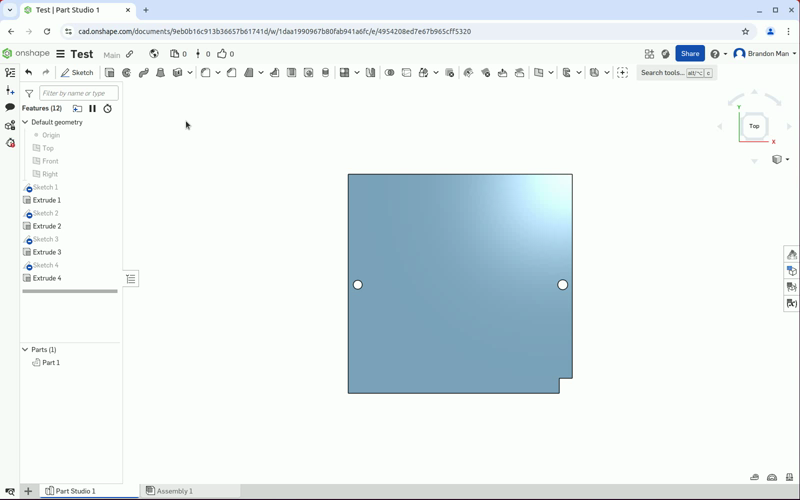
mouse_move(73, 189)
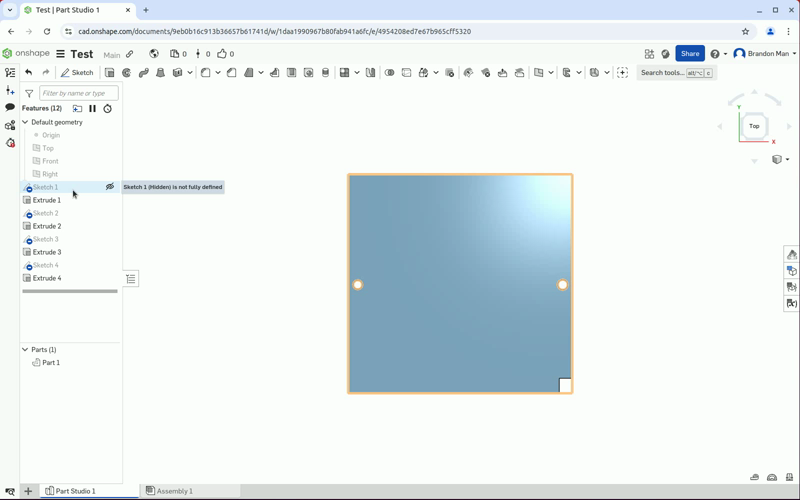
click(73, 189)
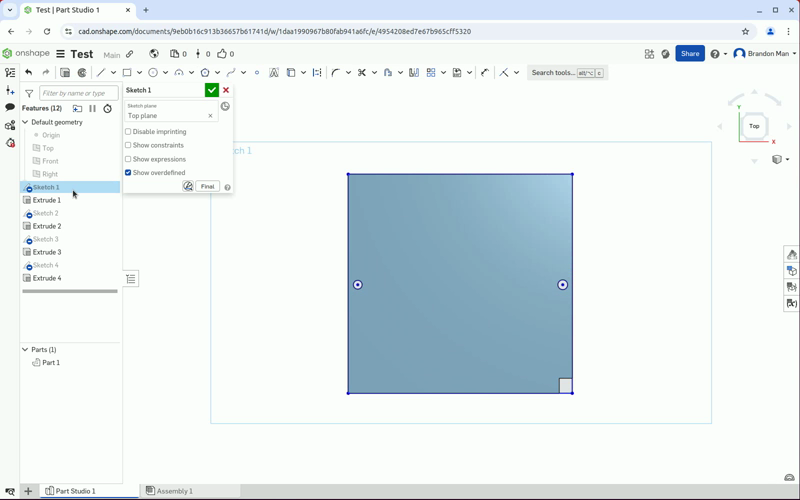
mouse_move(229, 92)
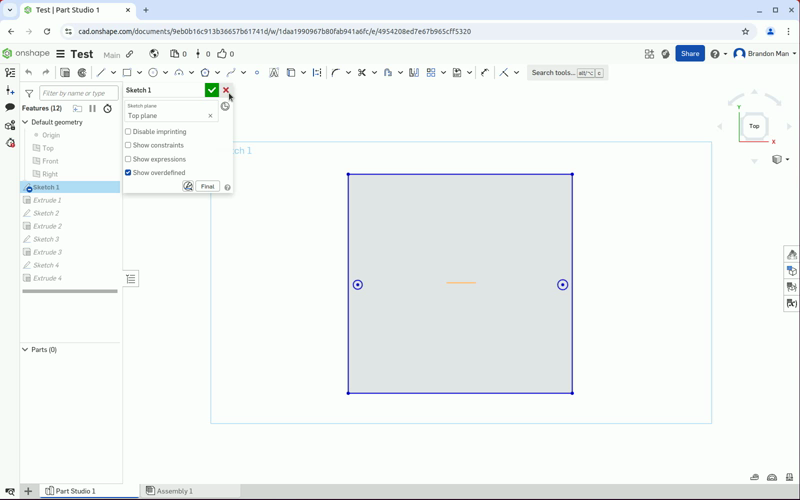
click(229, 92)
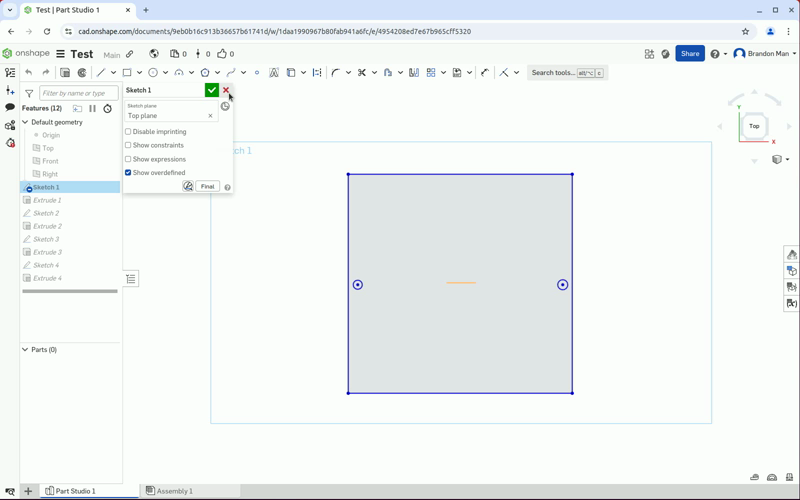
key(shift+s)
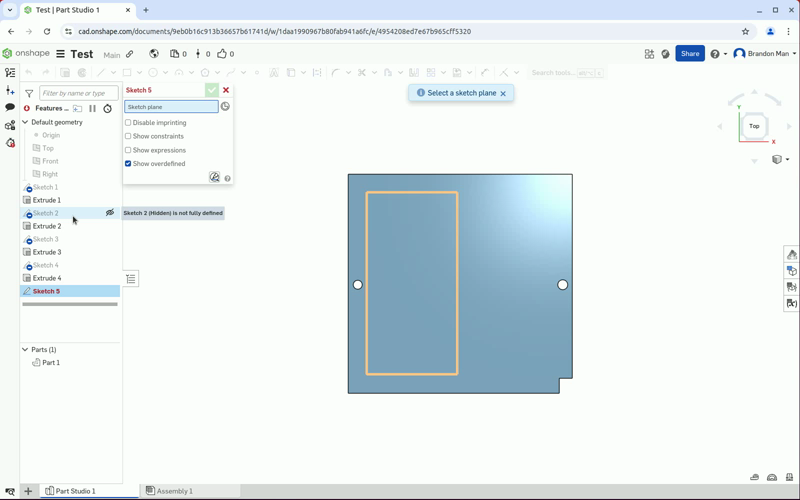
scroll(3)
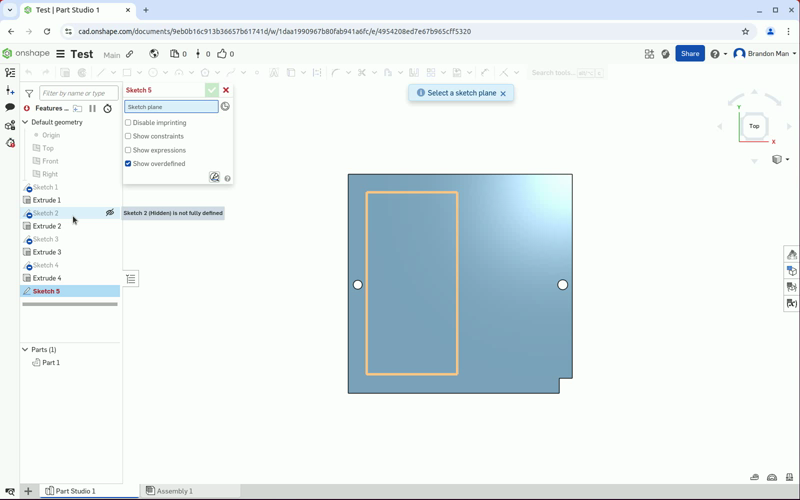
mouse_move(73, 150)
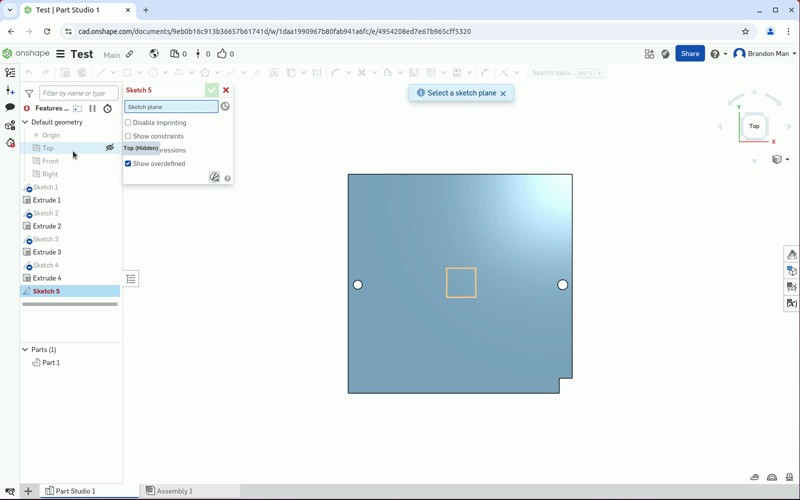
click(73, 150)
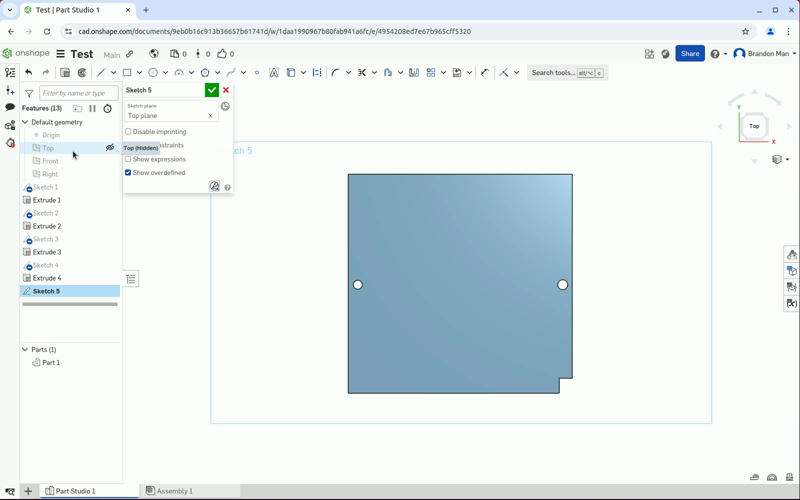
mouse_move(73, 352)
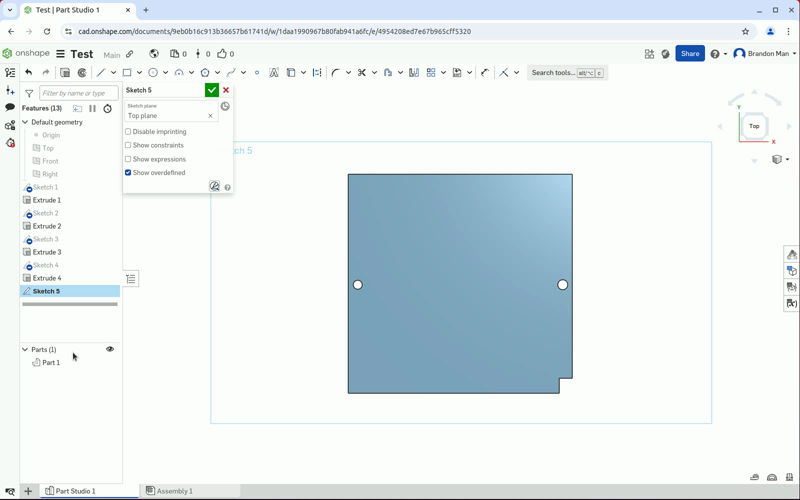
key(y)
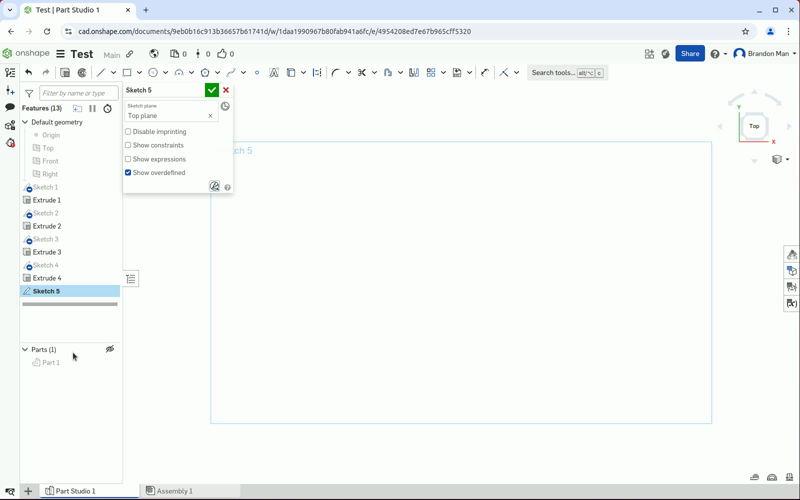
key(l)
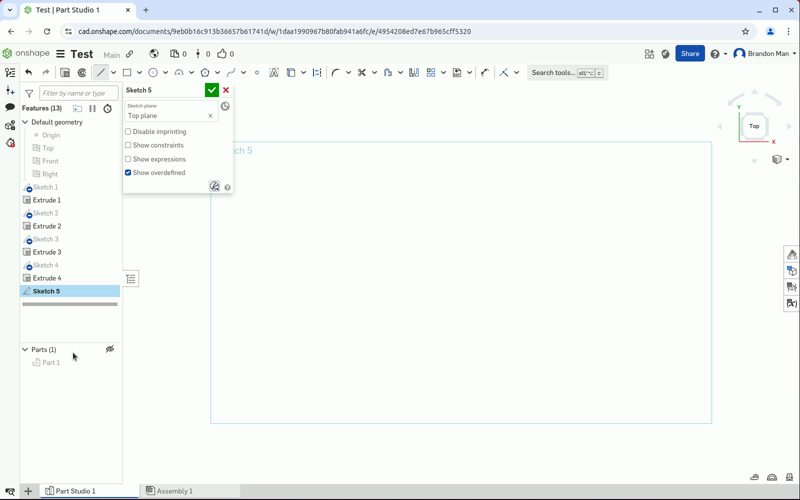
key_down(shift)
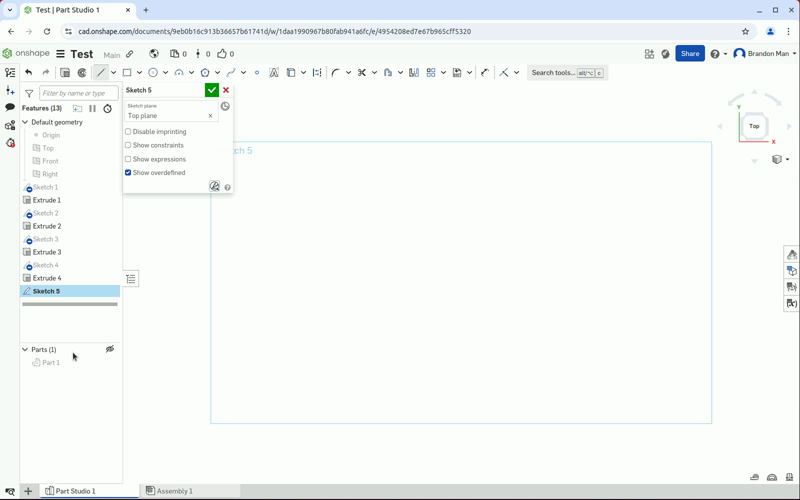
mouse_move(559, 187)
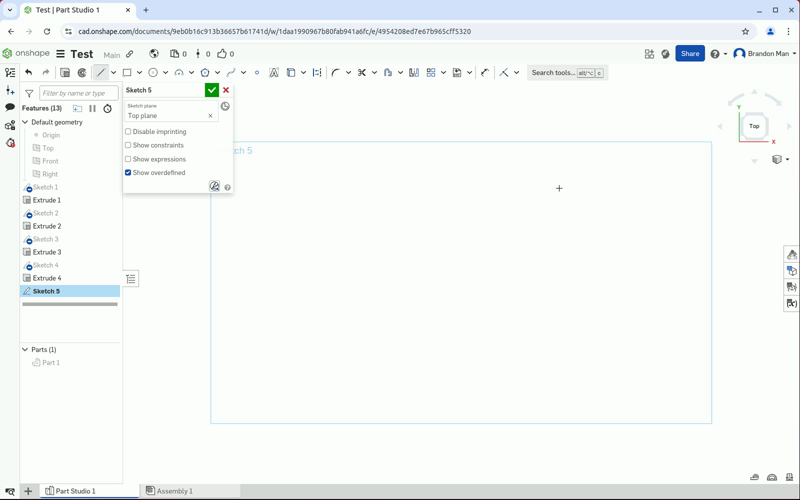
click(559, 187)
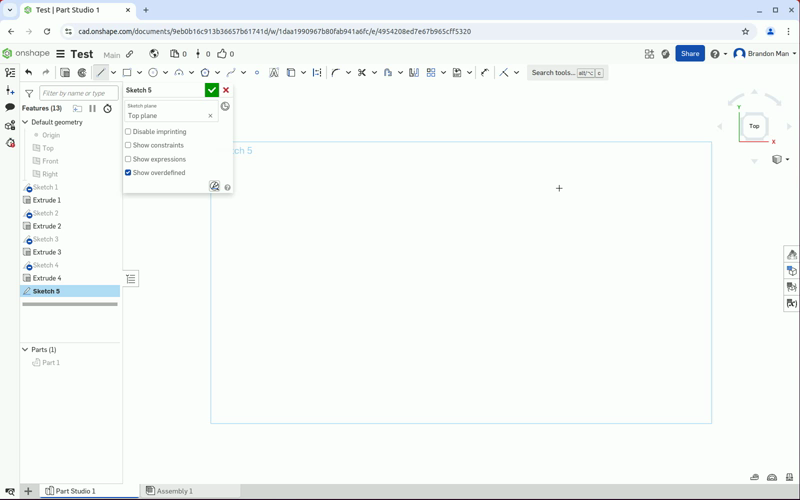
key_up(shift)
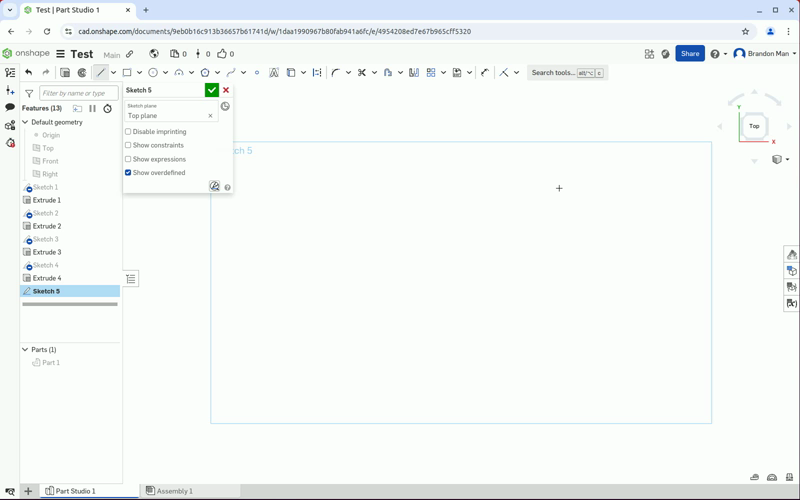
key_down(shift)
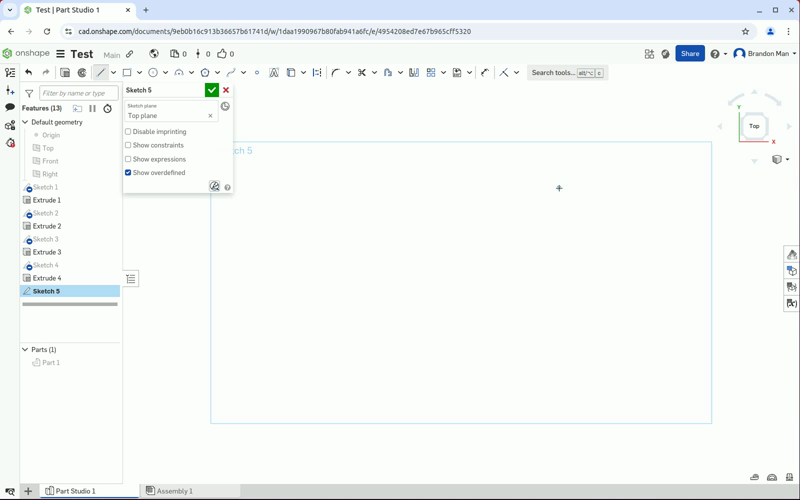
mouse_move(589, 187)
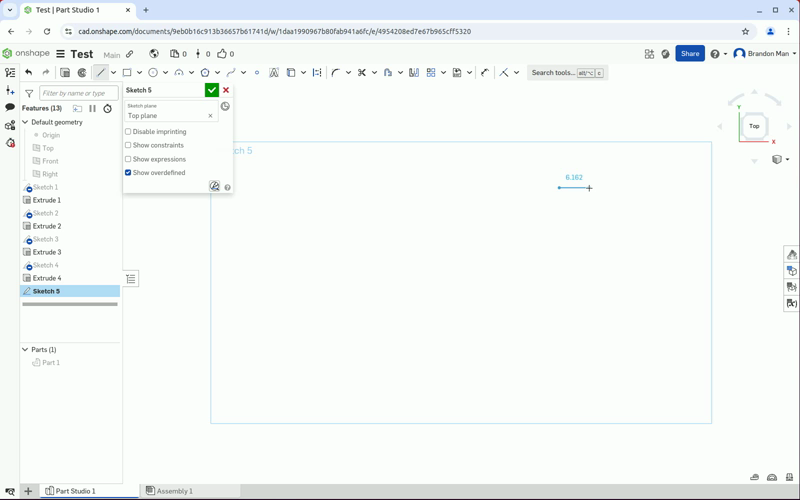
mouse_move(574, 187)
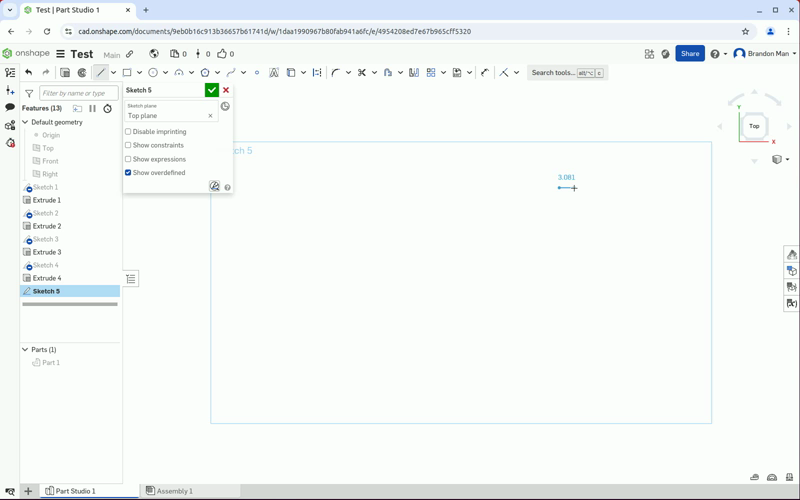
click(574, 187)
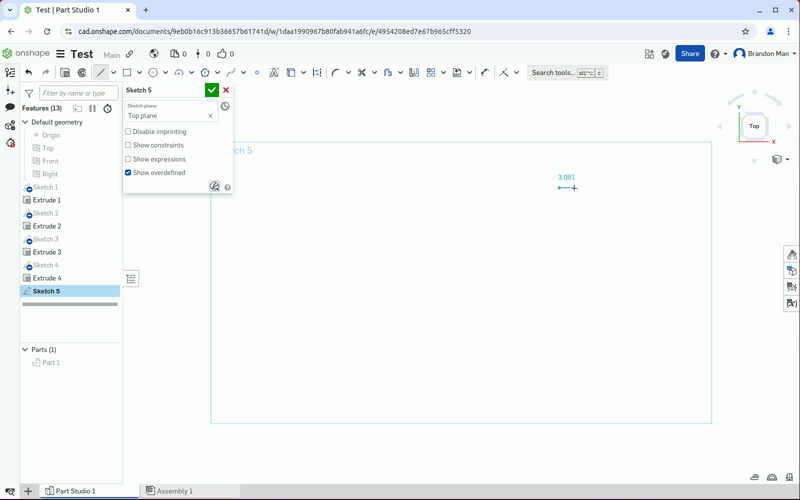
key_up(shift)
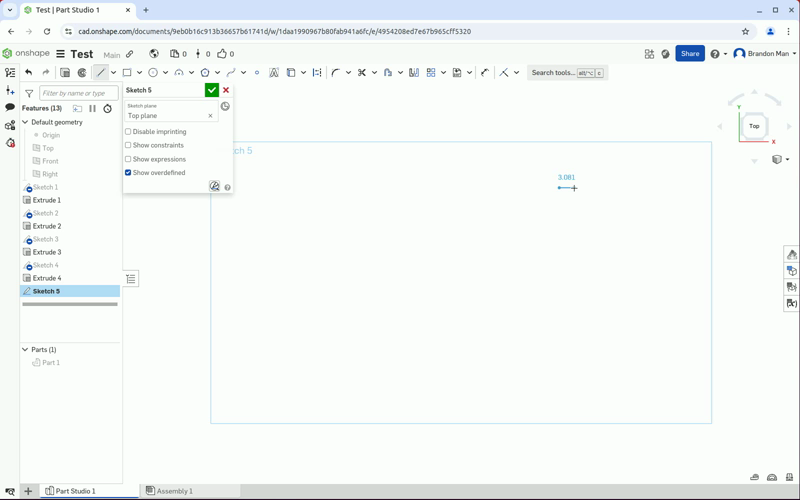
key_down(shift)
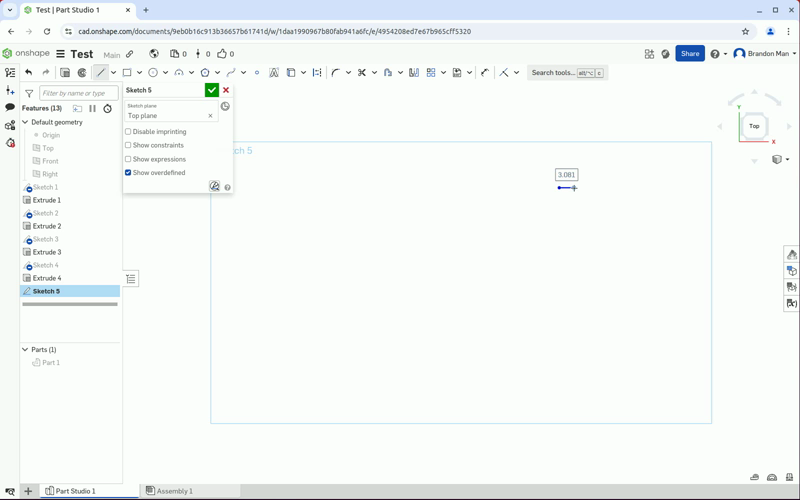
mouse_move(589, 187)
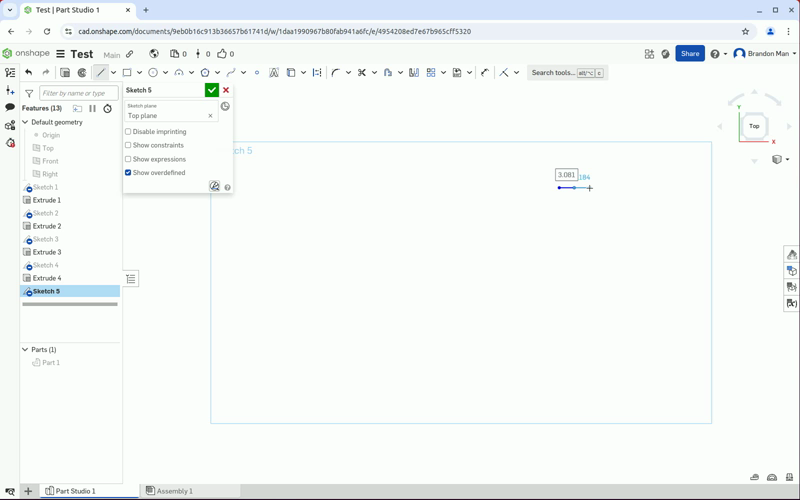
mouse_move(574, 172)
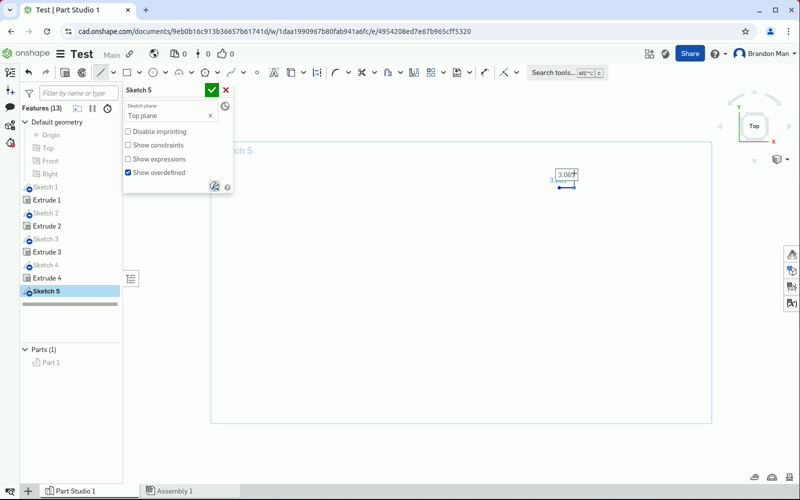
click(574, 172)
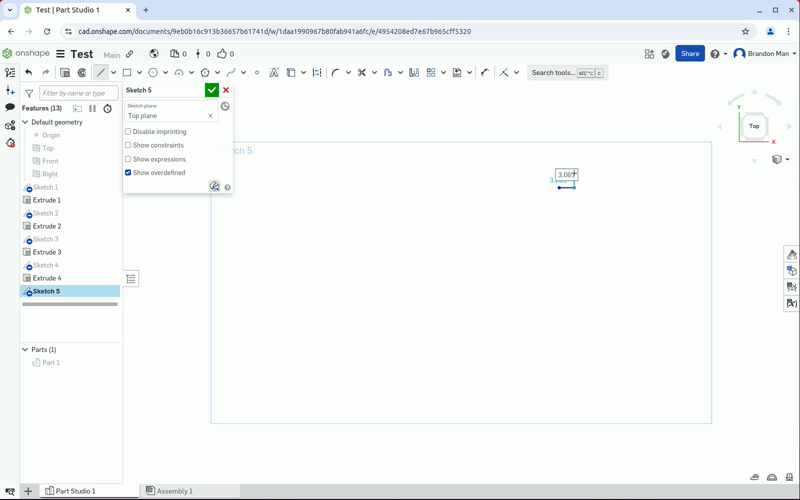
key_up(shift)
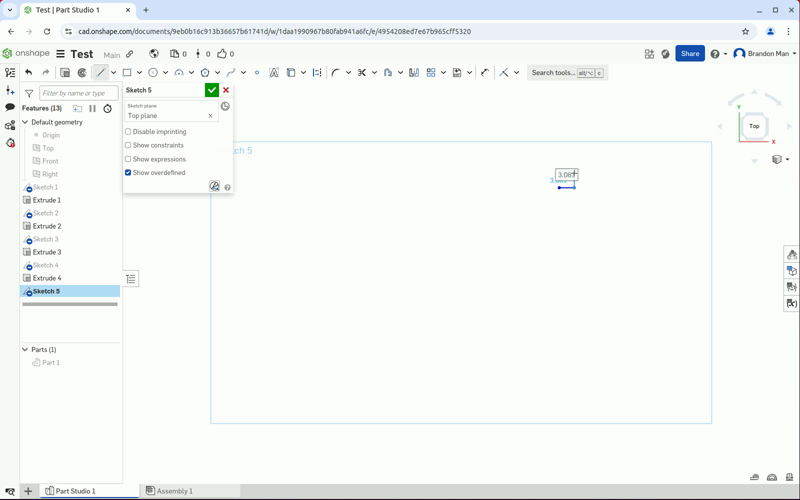
key_down(shift)
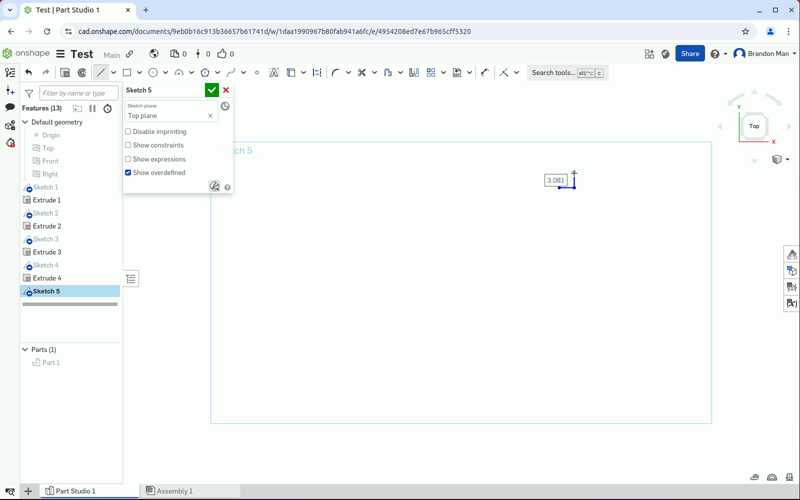
mouse_move(589, 172)
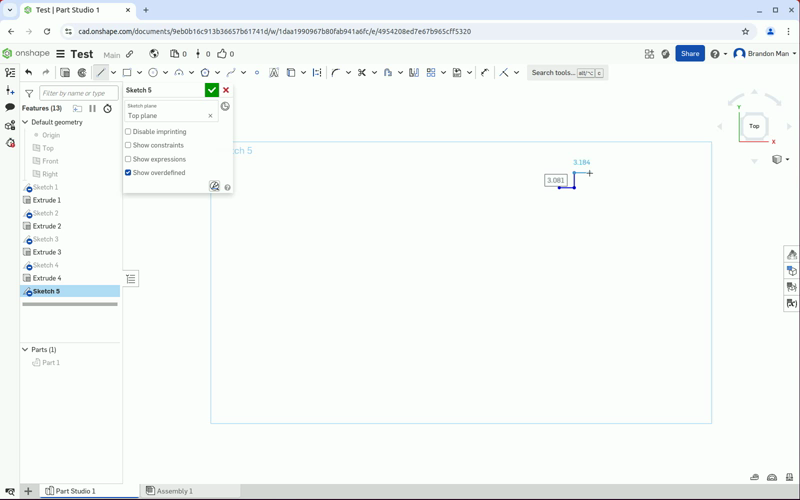
mouse_move(559, 172)
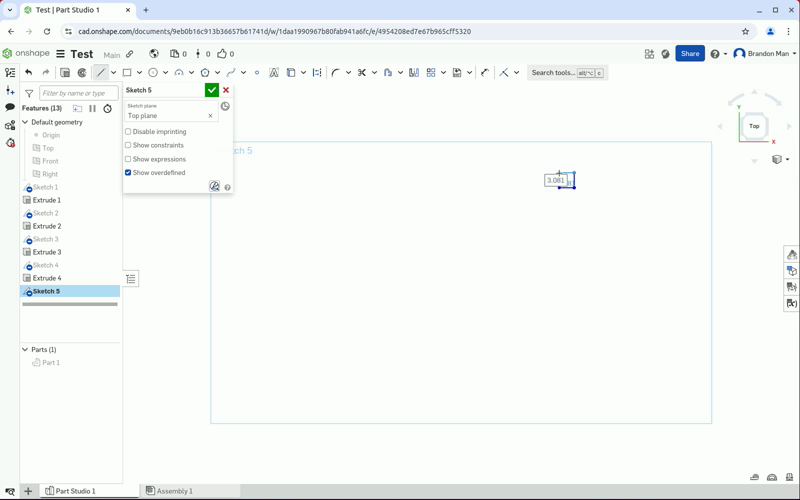
click(559, 172)
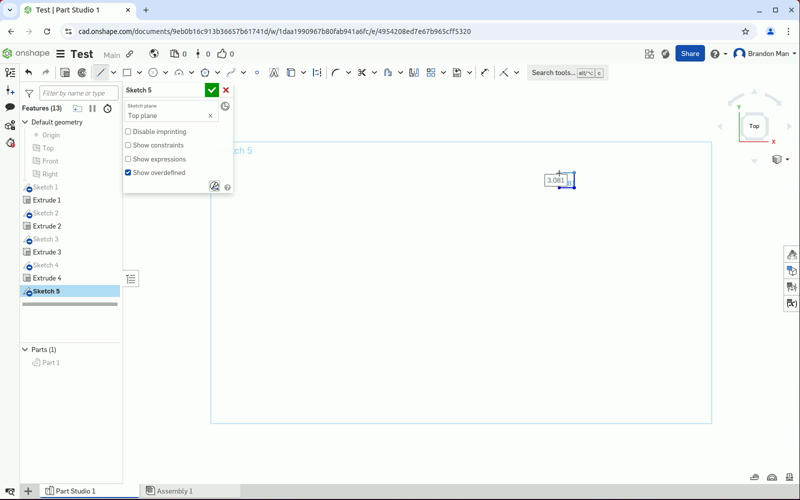
key_up(shift)
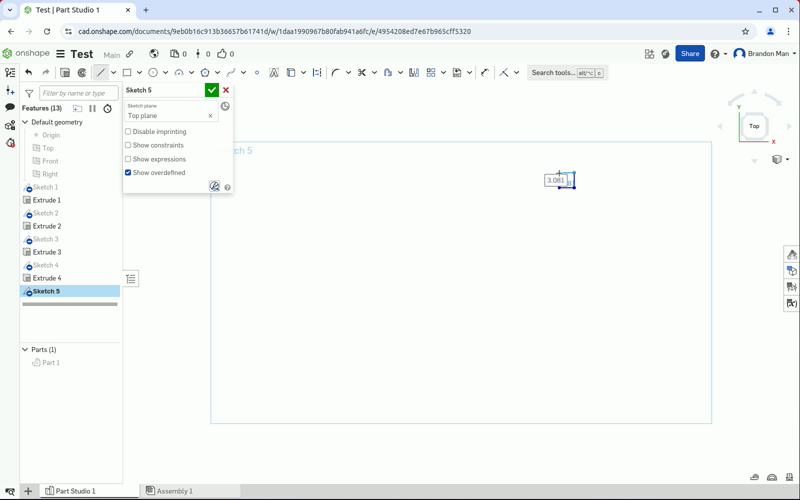
mouse_move(589, 172)
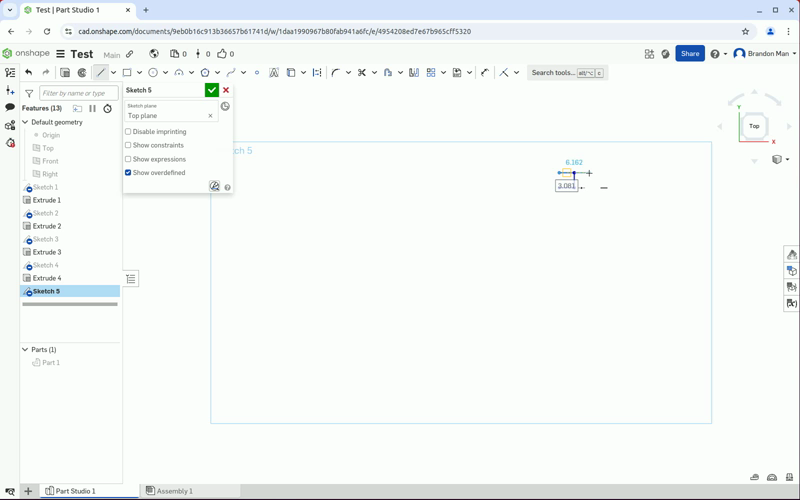
key_down(shift)
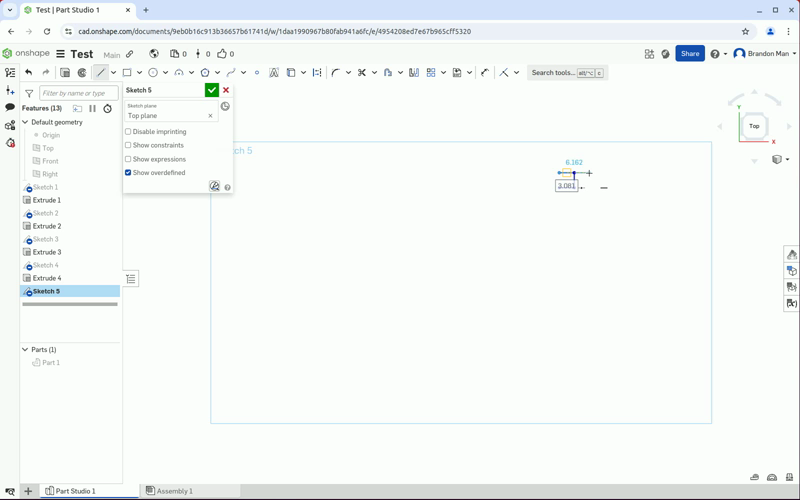
mouse_move(559, 187)
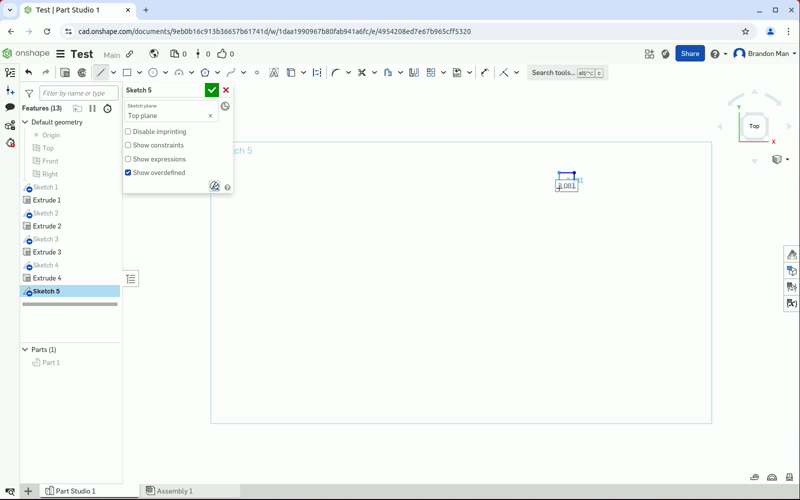
key_up(shift)
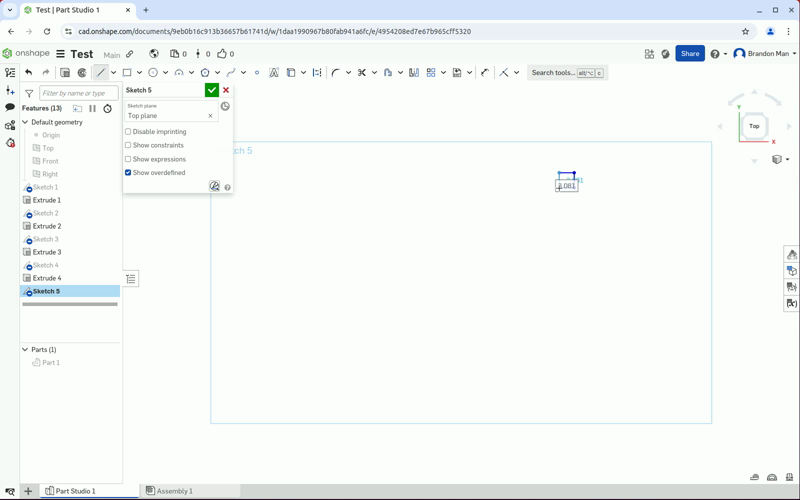
click(559, 187)
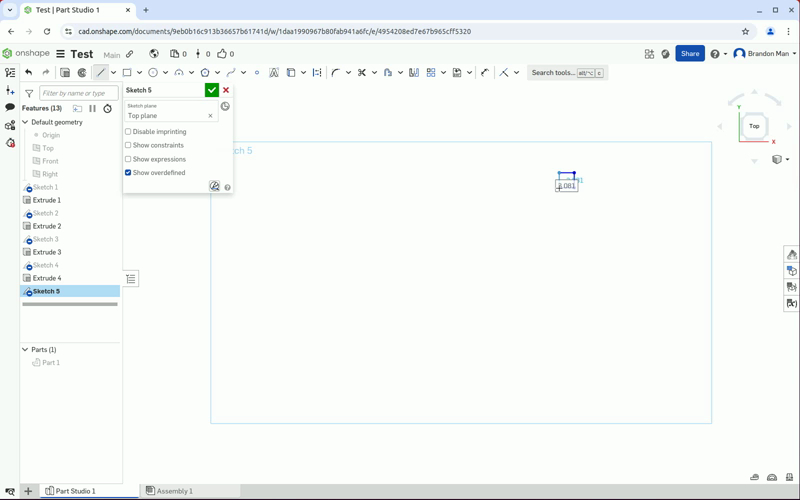
key(esc)
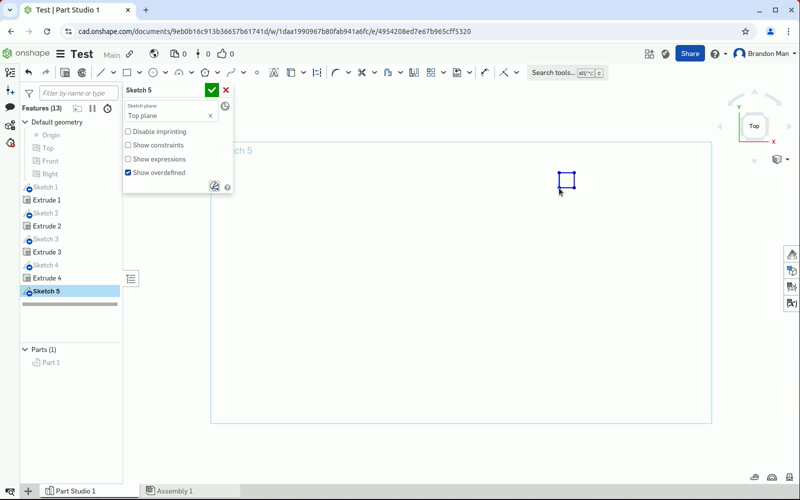
mouse_move(565, 179)
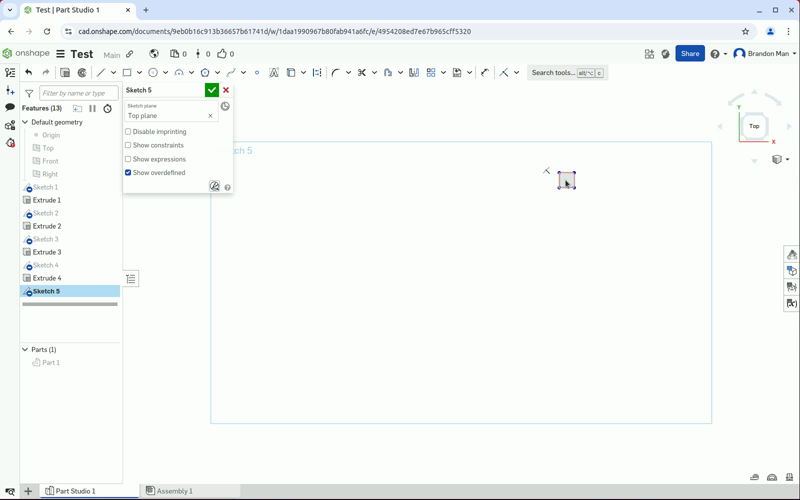
scroll(6)
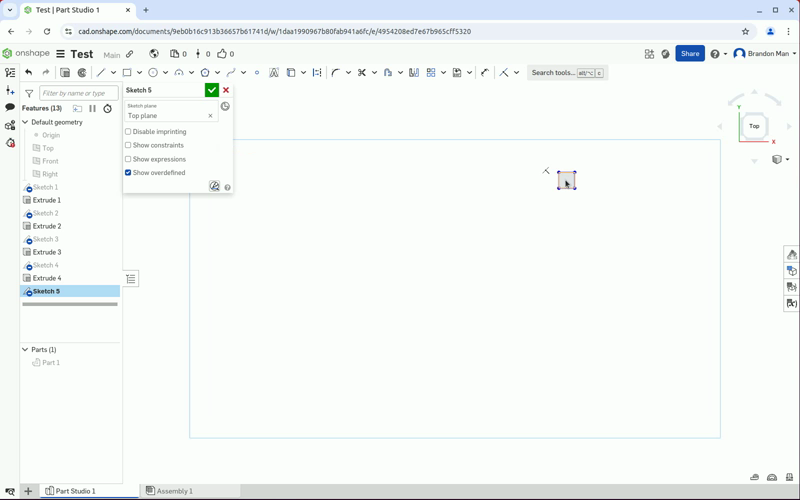
scroll(6)
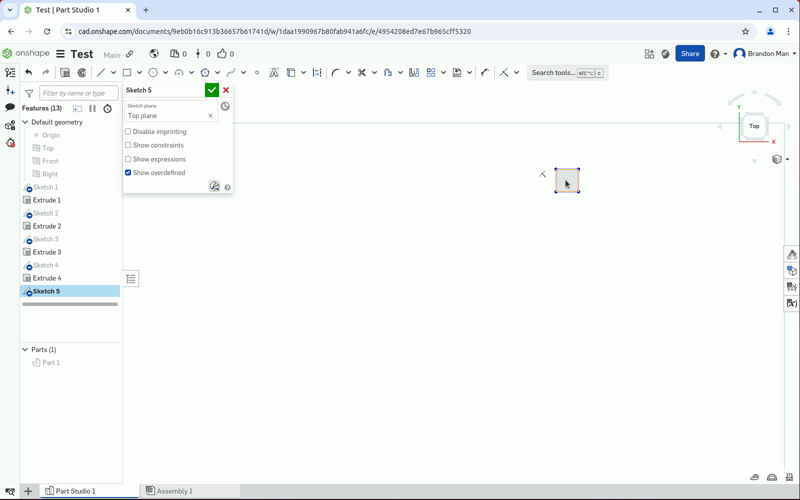
scroll(6)
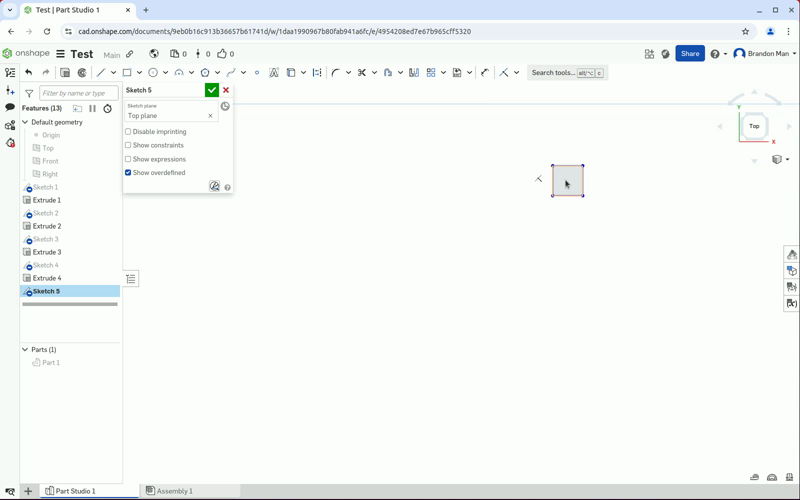
scroll(6)
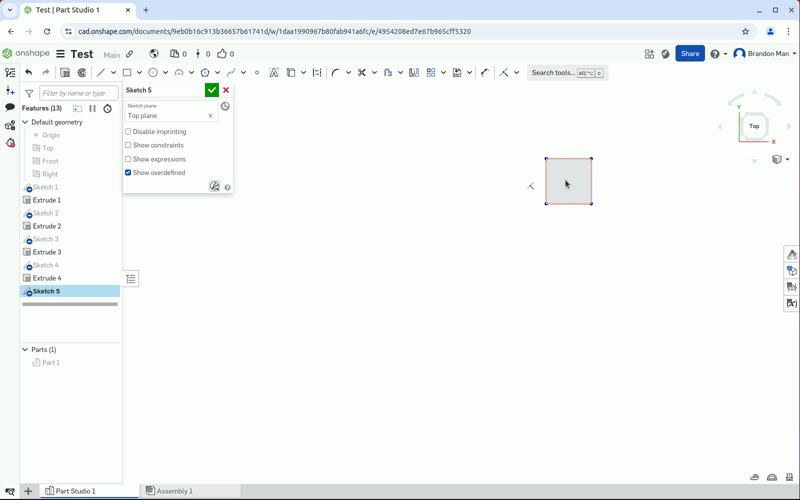
scroll(6)
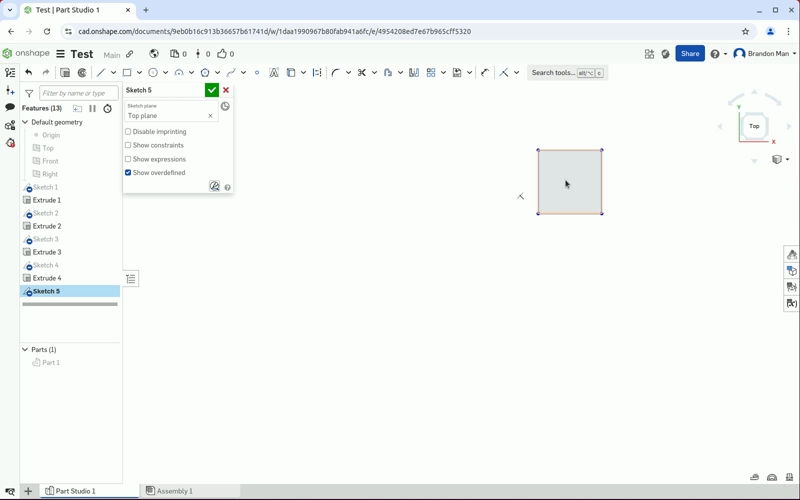
scroll(6)
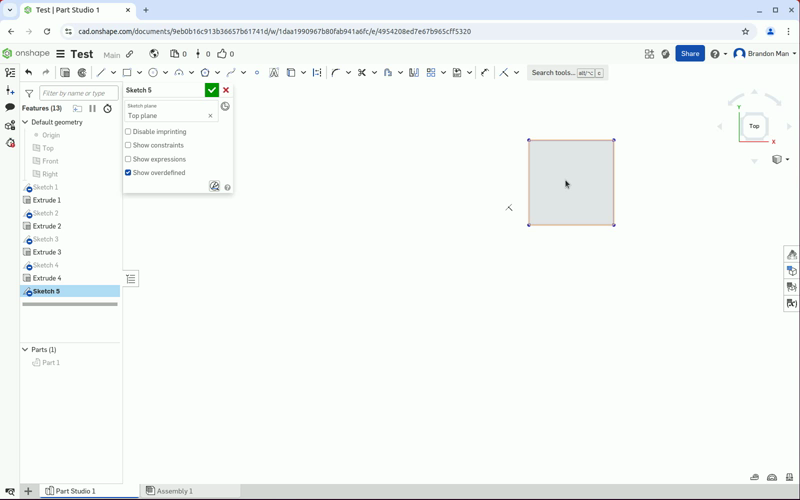
scroll(6)
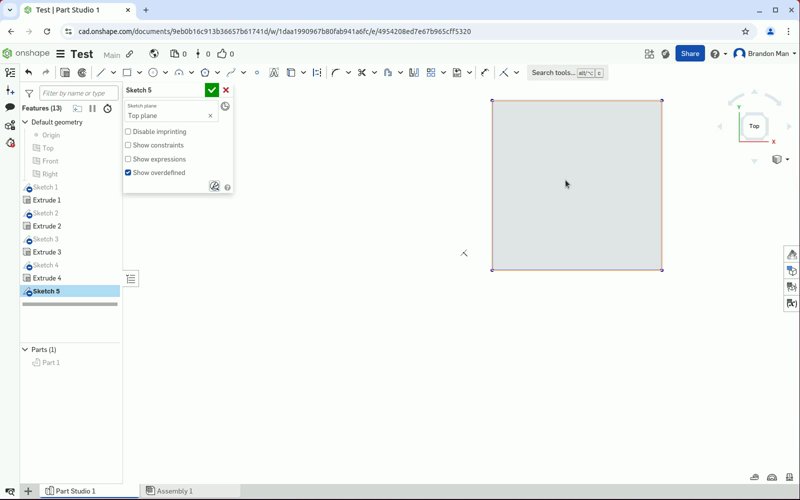
click(565, 179)
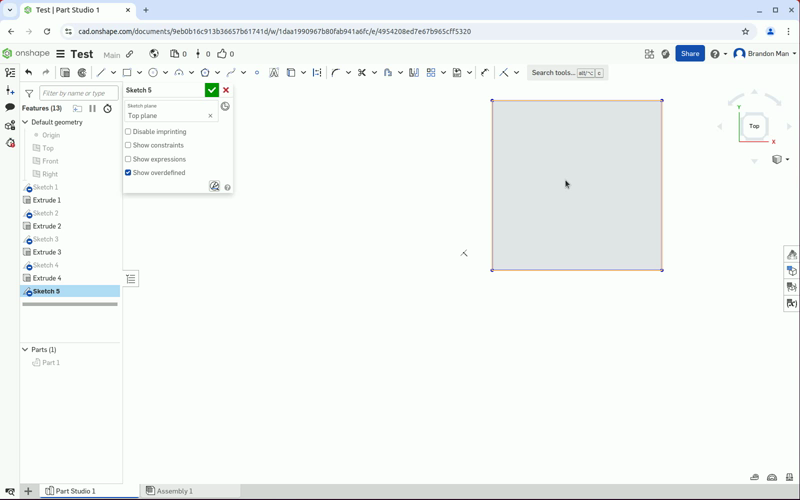
scroll(-6)
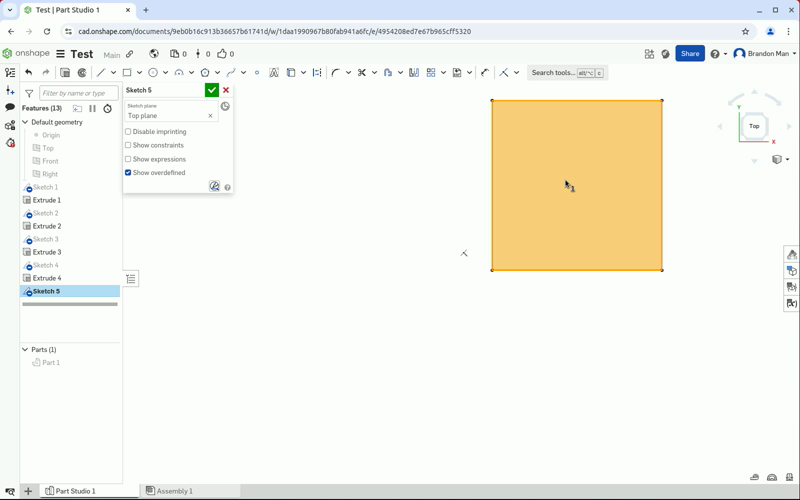
scroll(-6)
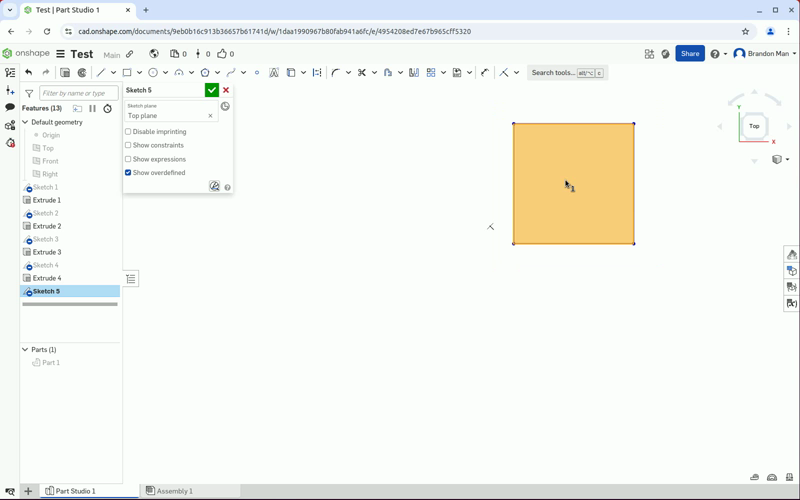
scroll(-6)
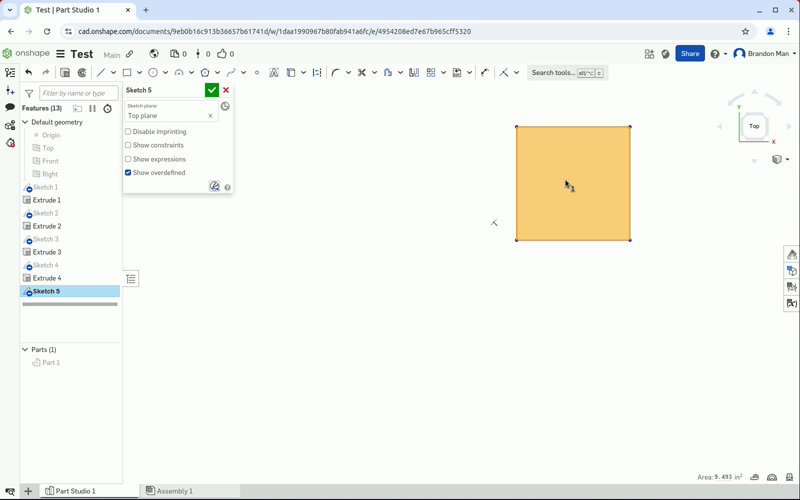
scroll(-6)
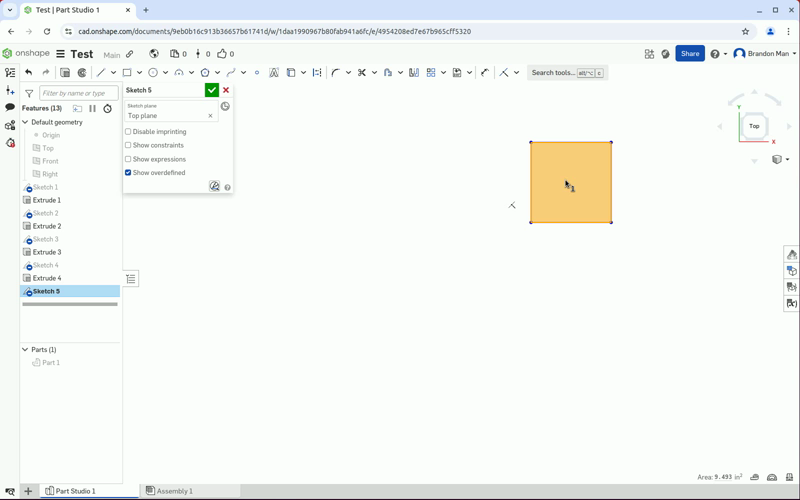
scroll(-6)
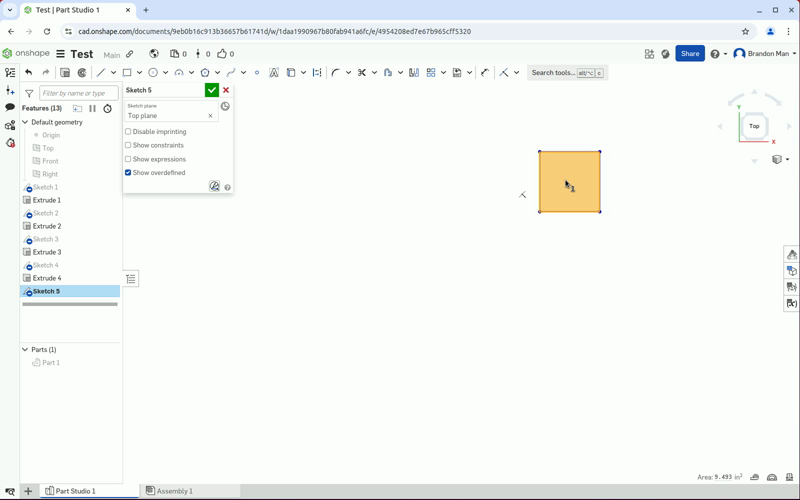
scroll(-6)
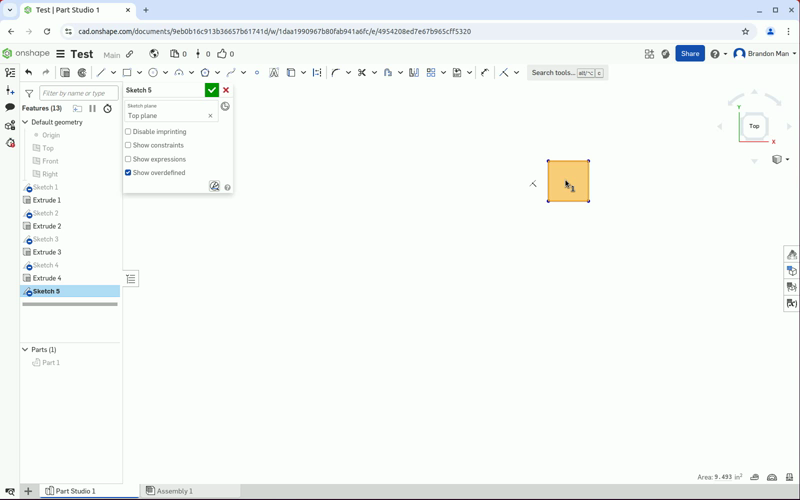
scroll(-6)
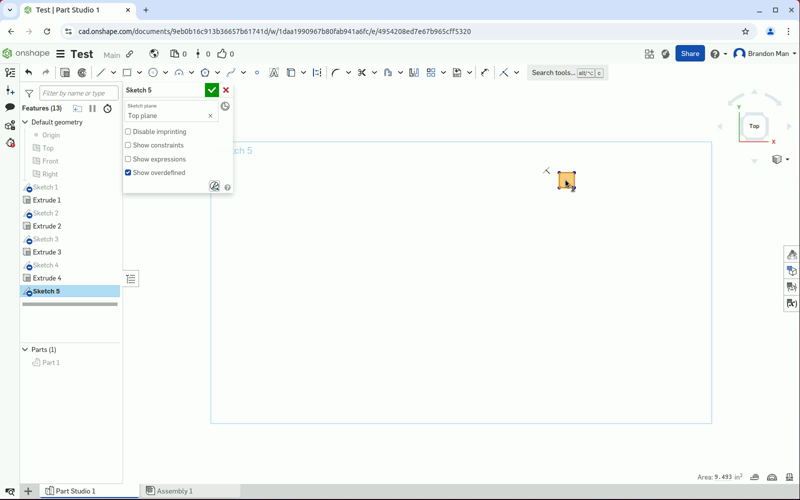
mouse_move(73, 352)
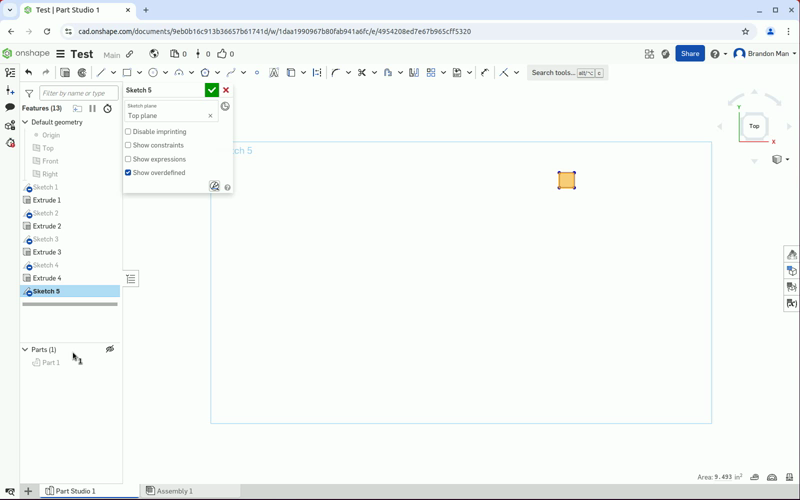
key(shift+y)
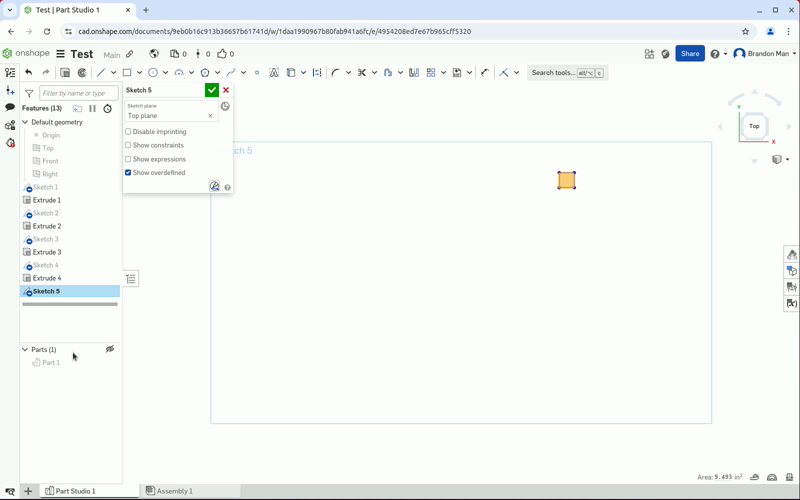
key(shift+e)
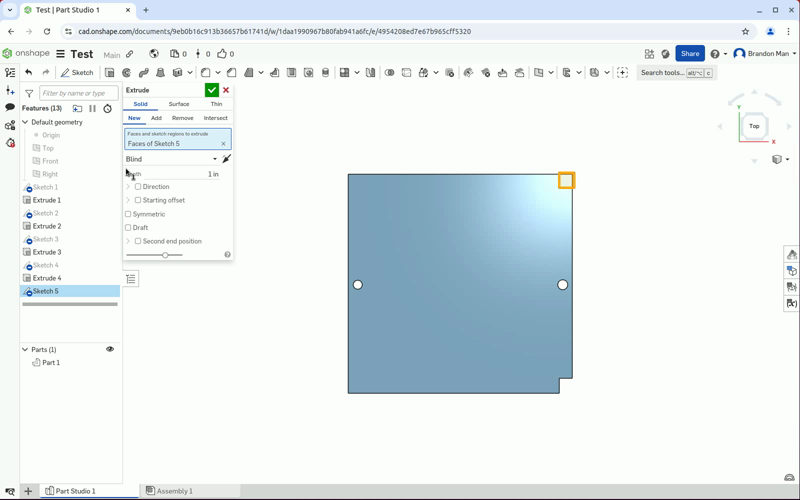
mouse_move(143, 106)
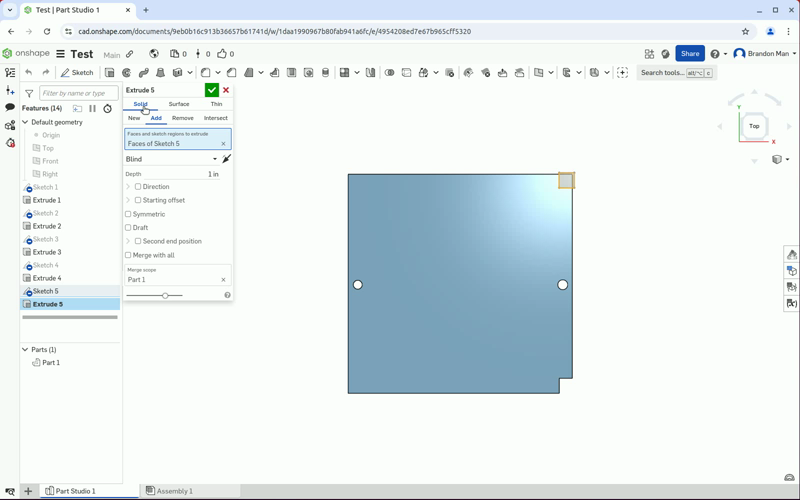
click(143, 106)
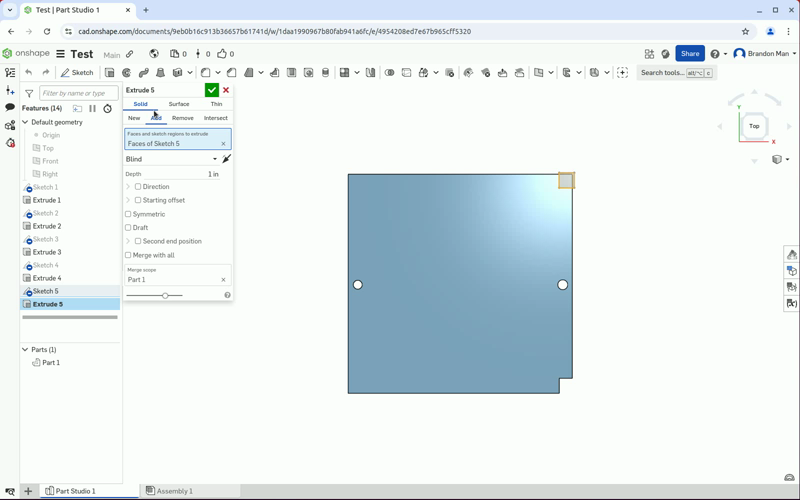
mouse_move(186, 120)
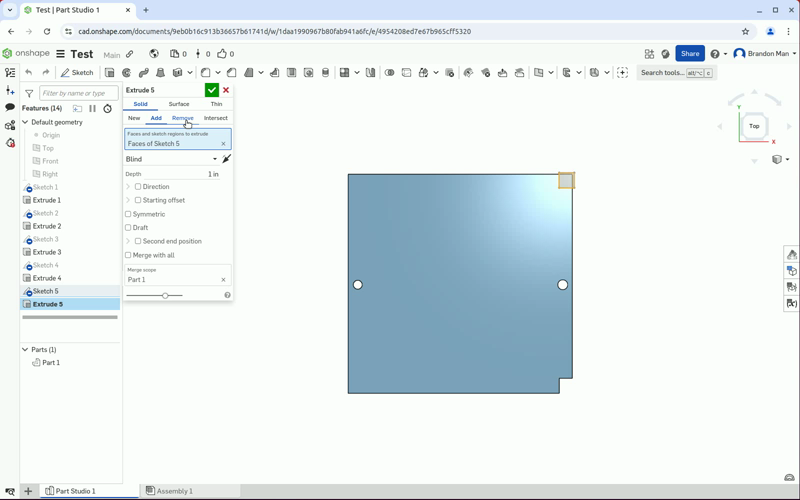
click(186, 120)
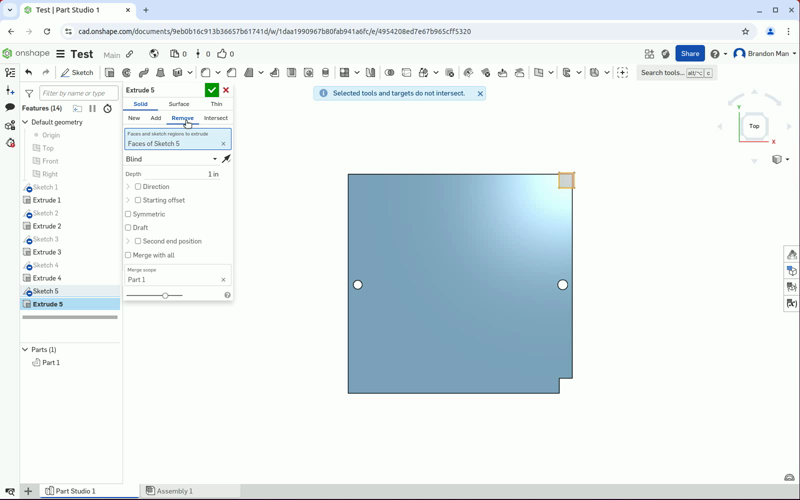
key(tab, 4)
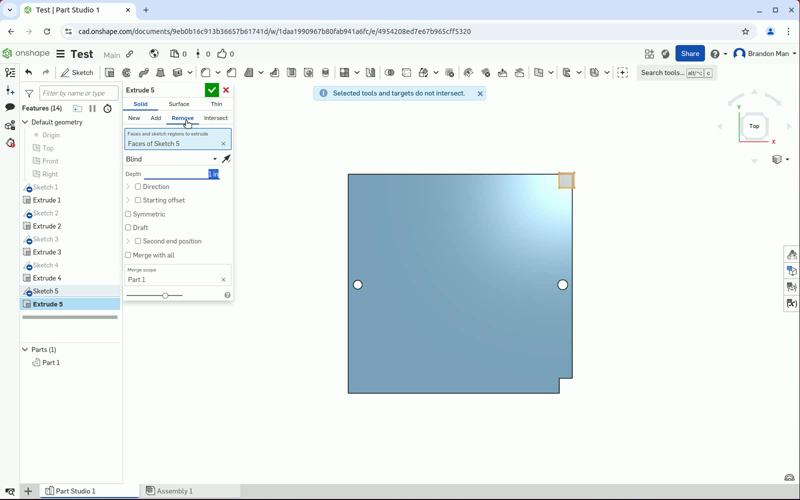
text(-9.869)
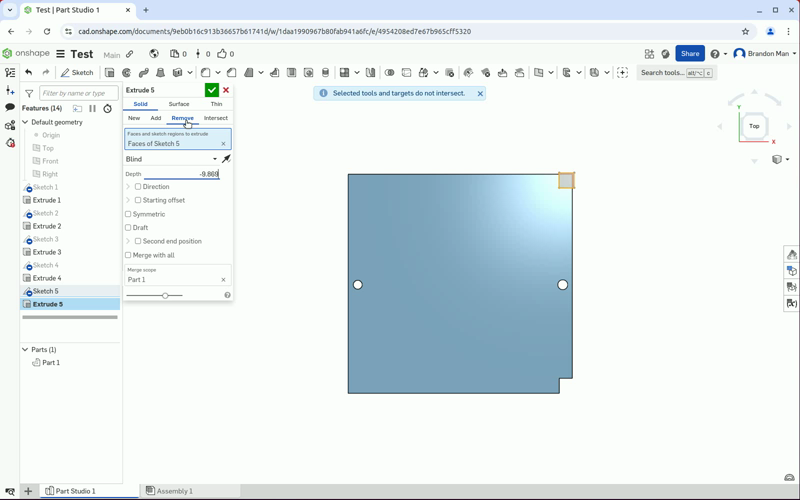
key(tab, 6)
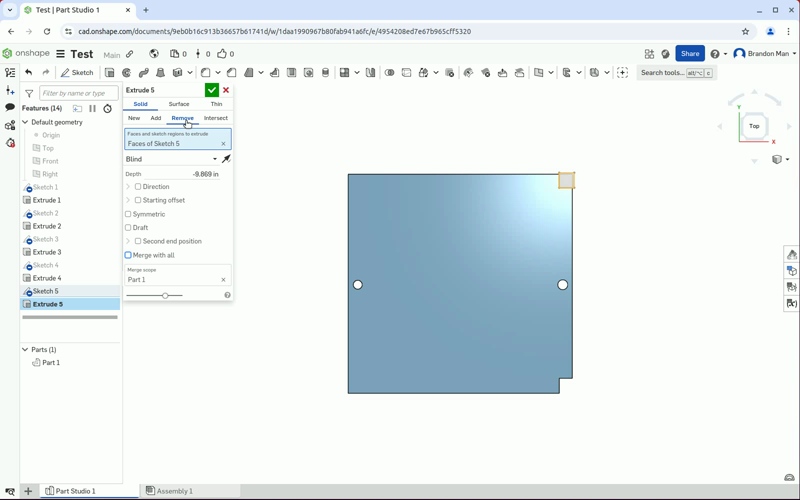
key(space)
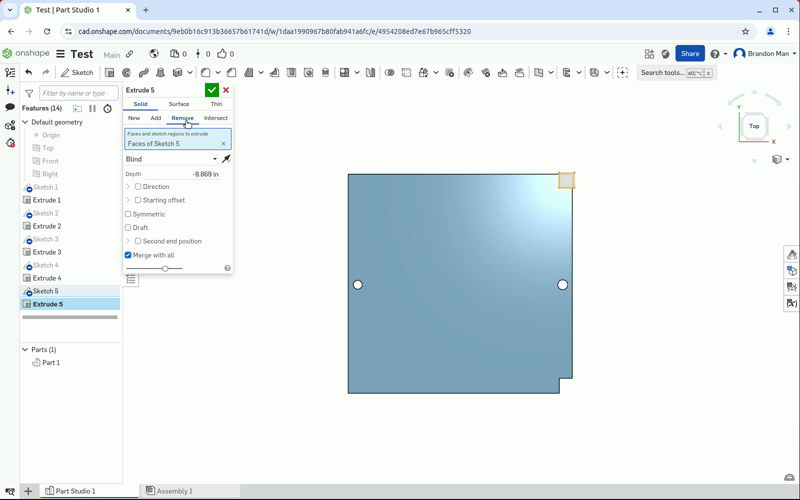
key(enter)
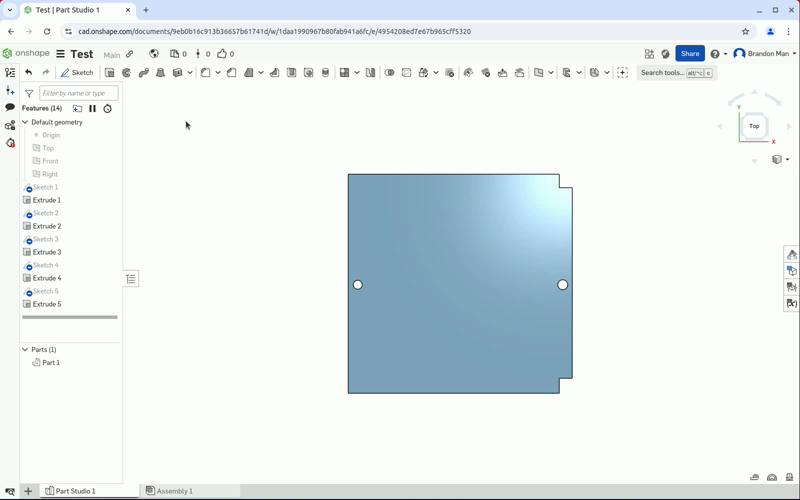
key(shift+h)
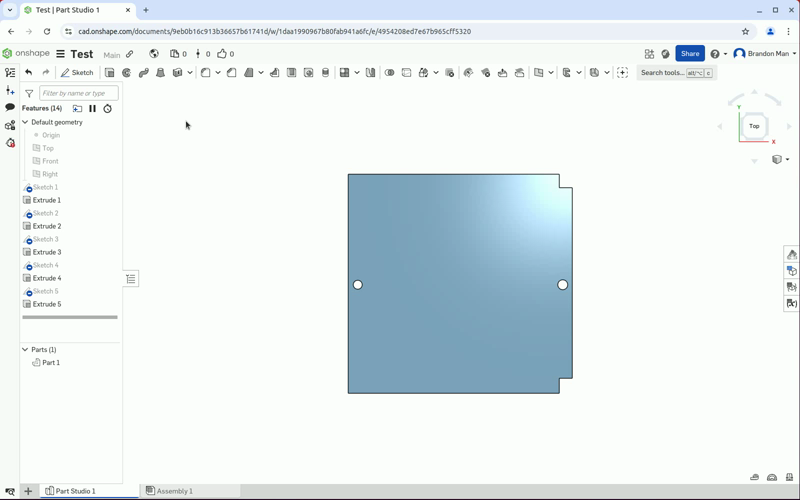
key(shift+h)
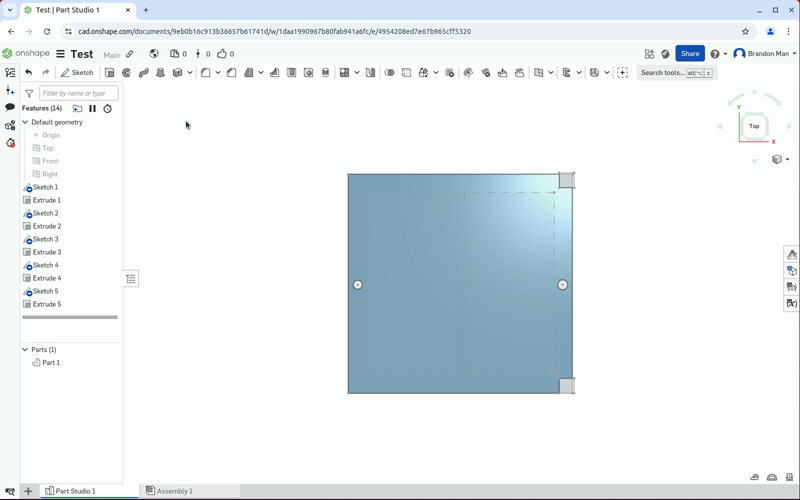
key(shift+7)
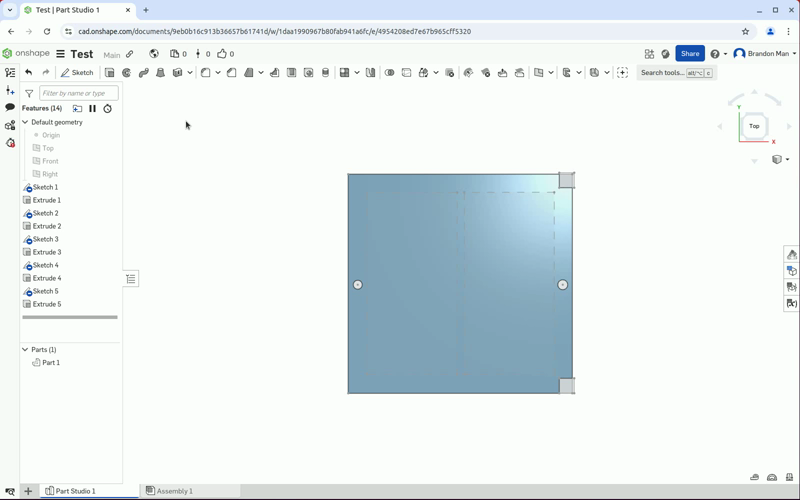
key(up, 3)
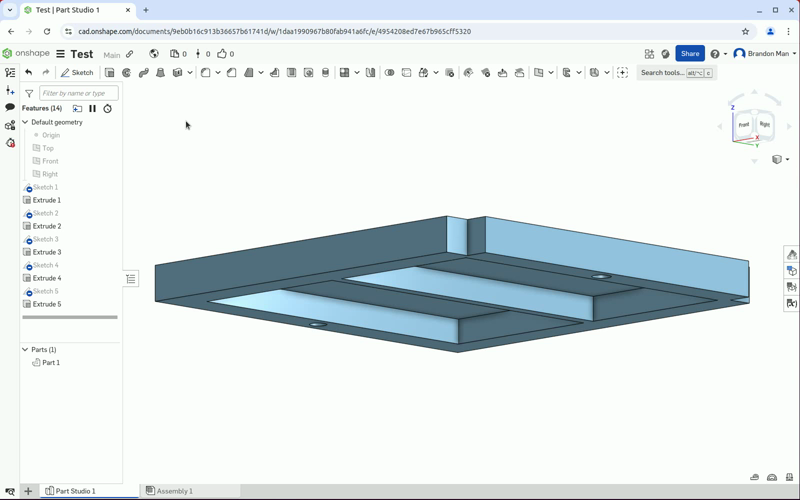
key(left, 3)
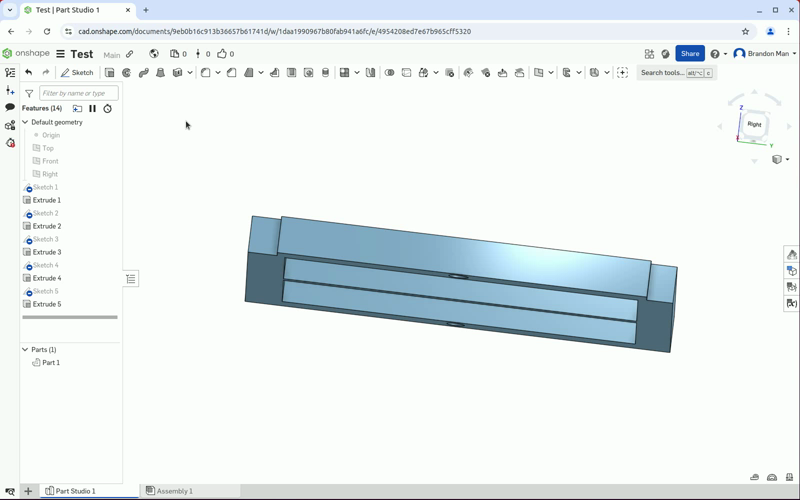
key(right, 3)
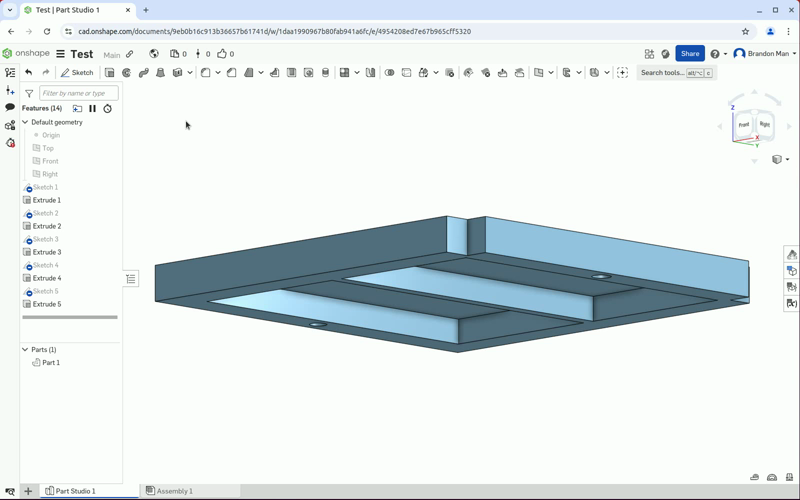
key(down, 3)
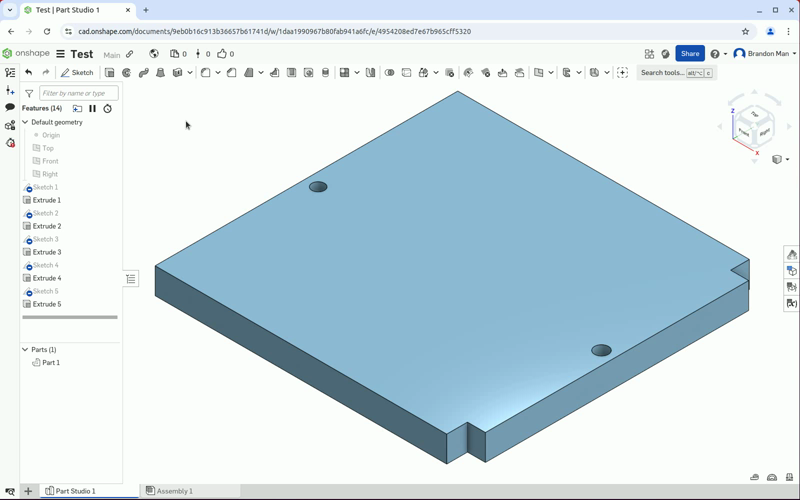
mouse_move(73, 189)
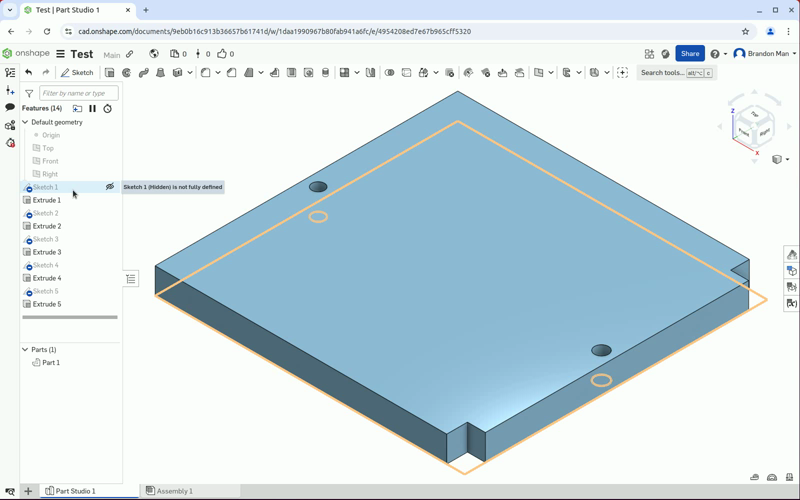
click(73, 189)